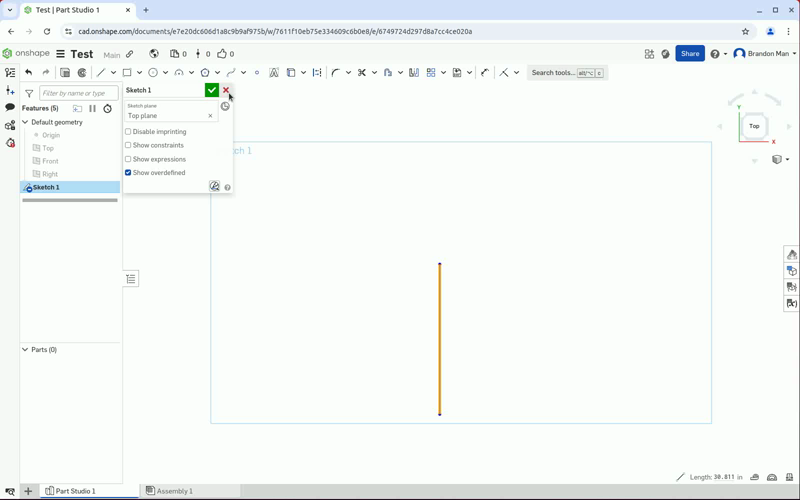
key(shift+h)
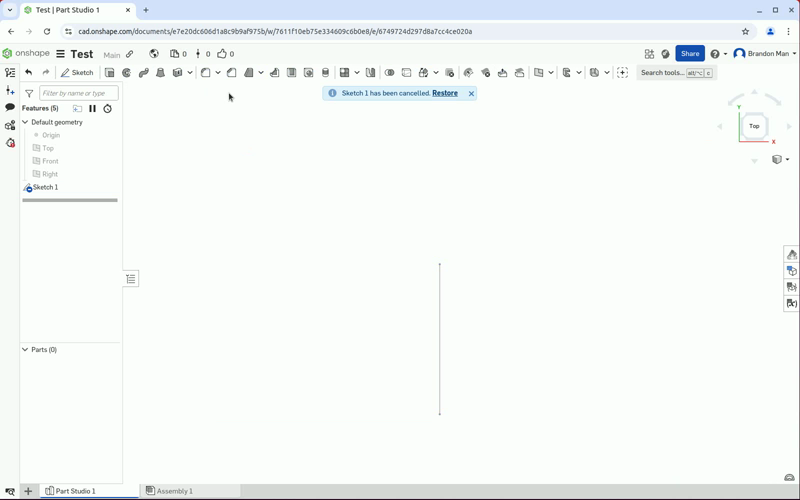
key(shift+s)
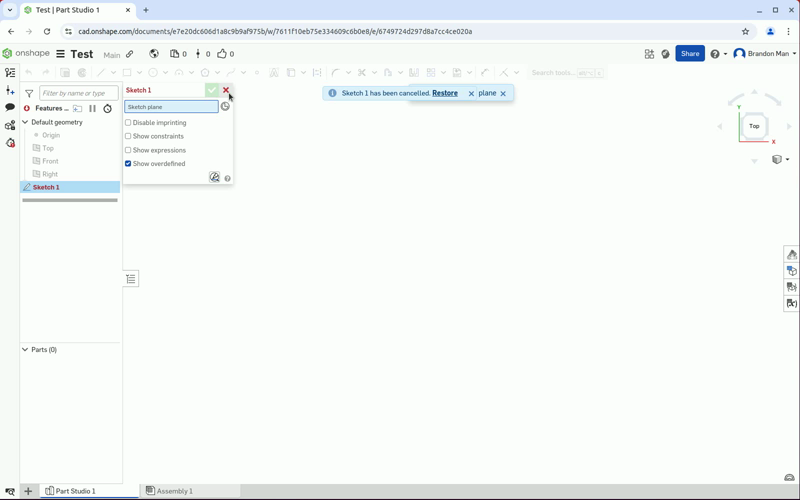
mouse_move(73, 150)
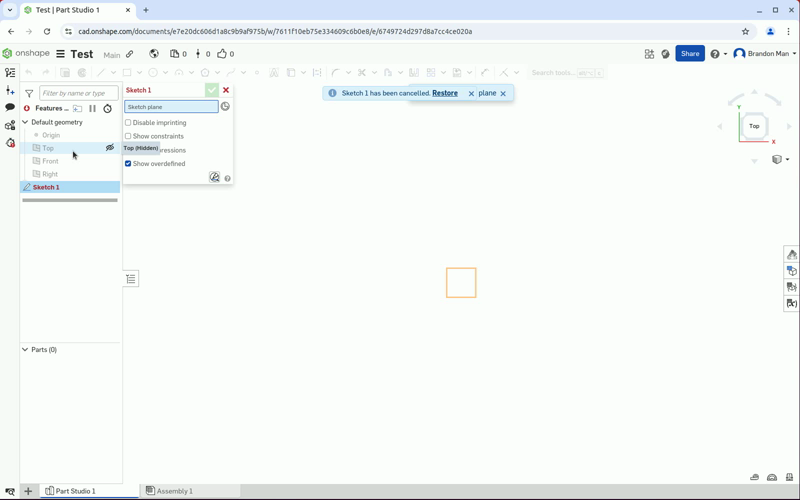
click(73, 150)
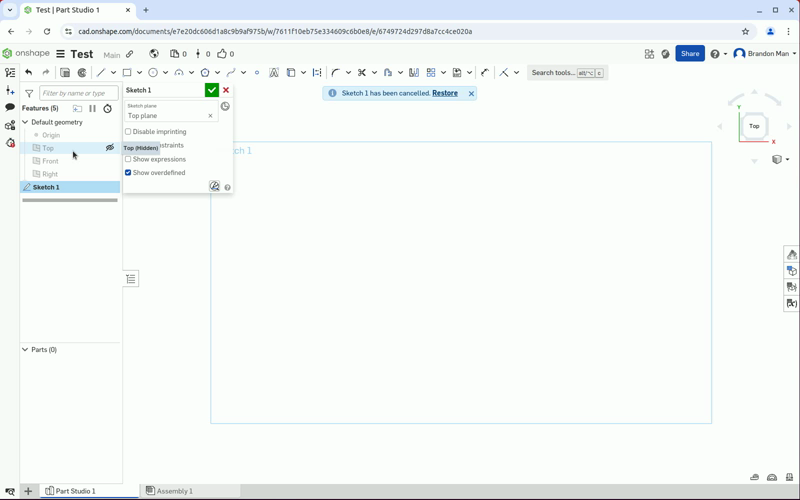
mouse_move(73, 352)
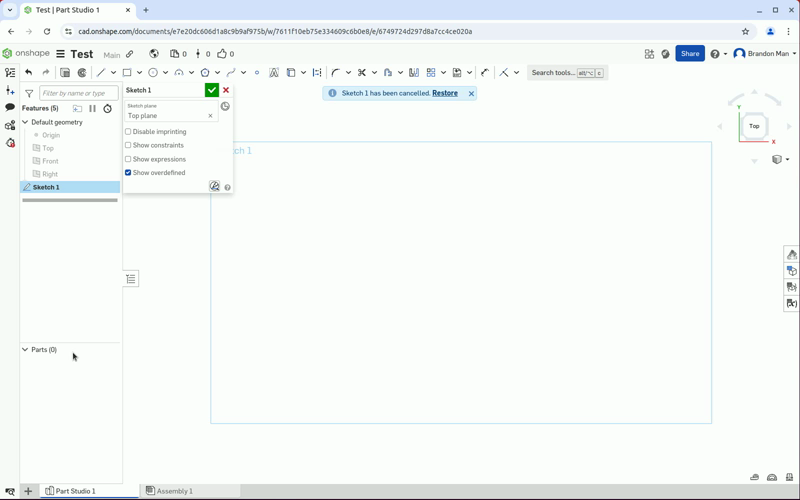
key(y)
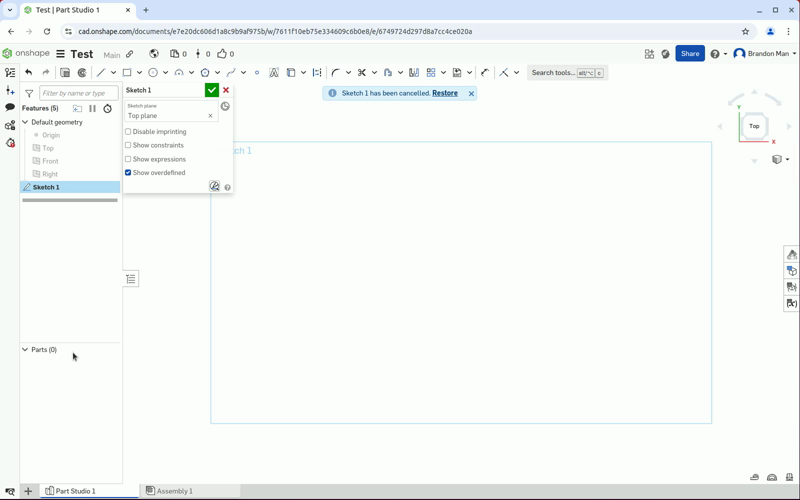
key(l)
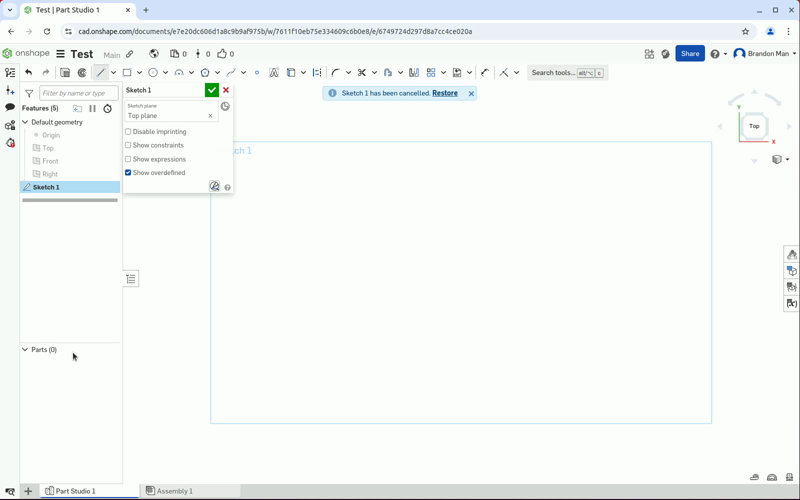
key_down(shift)
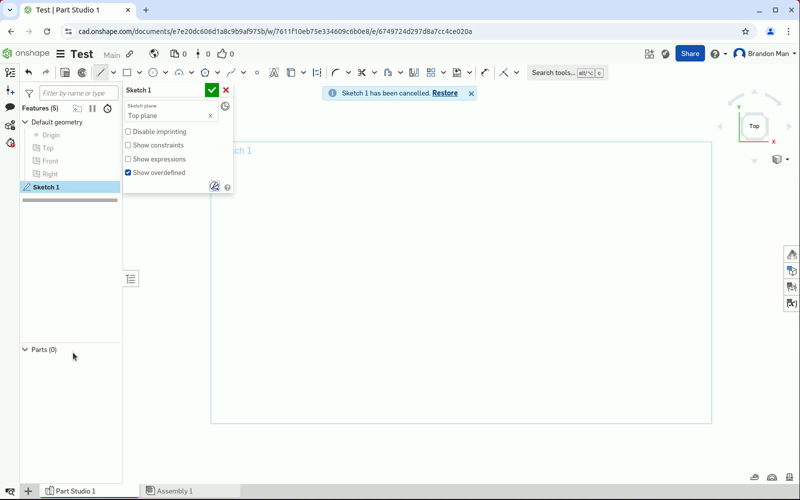
mouse_move(460, 282)
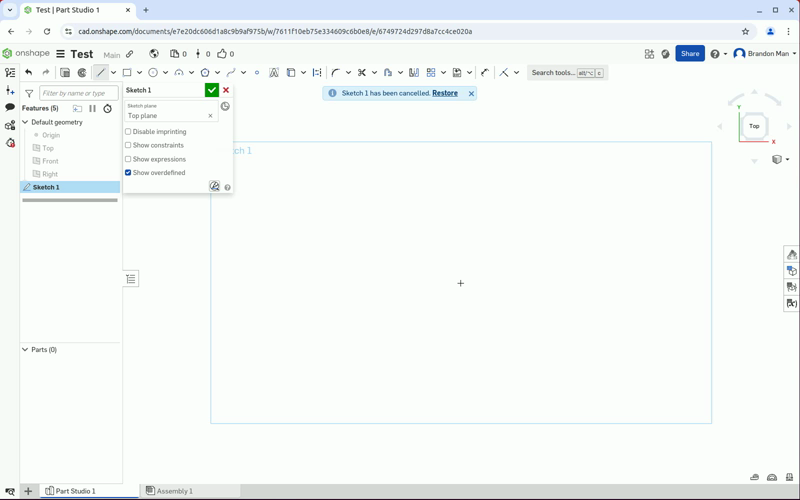
click(460, 282)
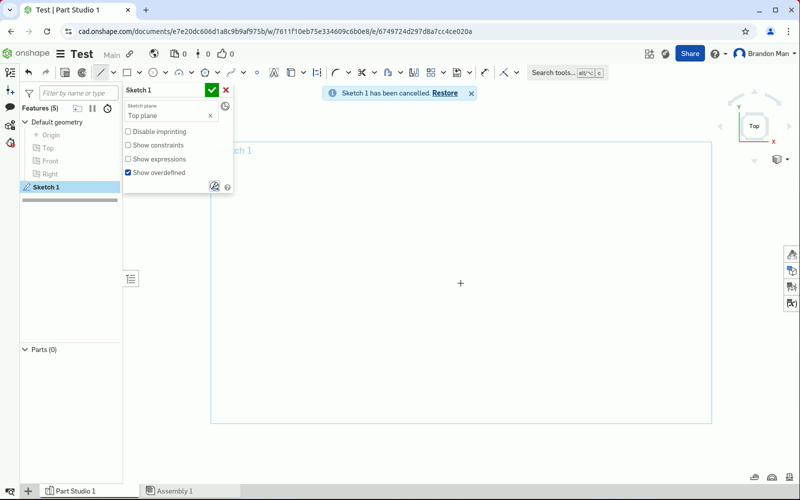
key_up(shift)
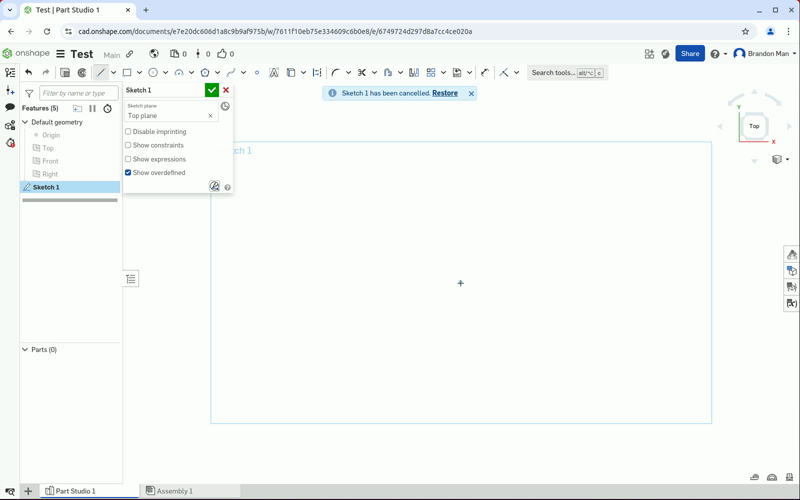
key_down(shift)
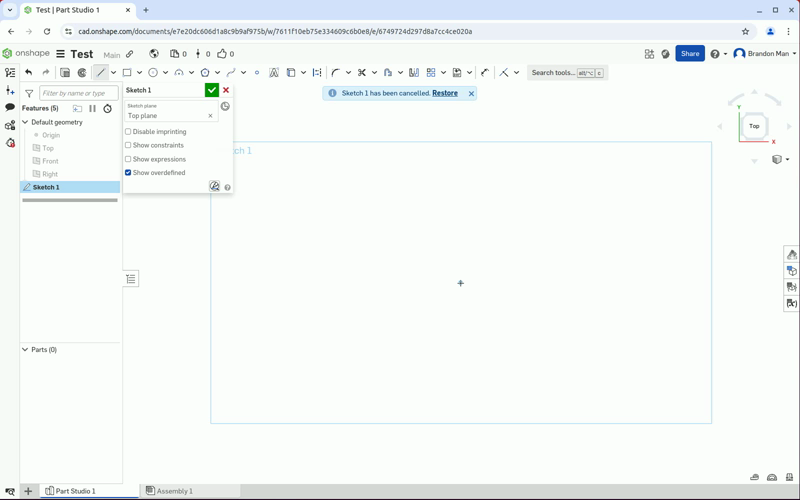
mouse_move(490, 282)
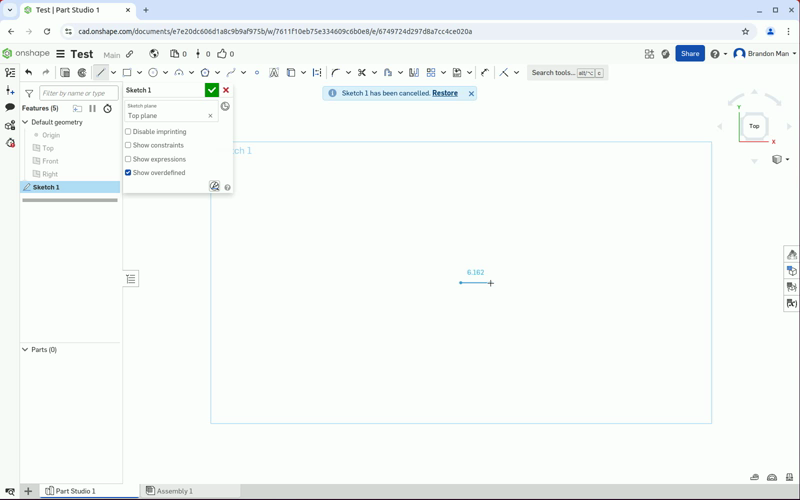
mouse_move(473, 282)
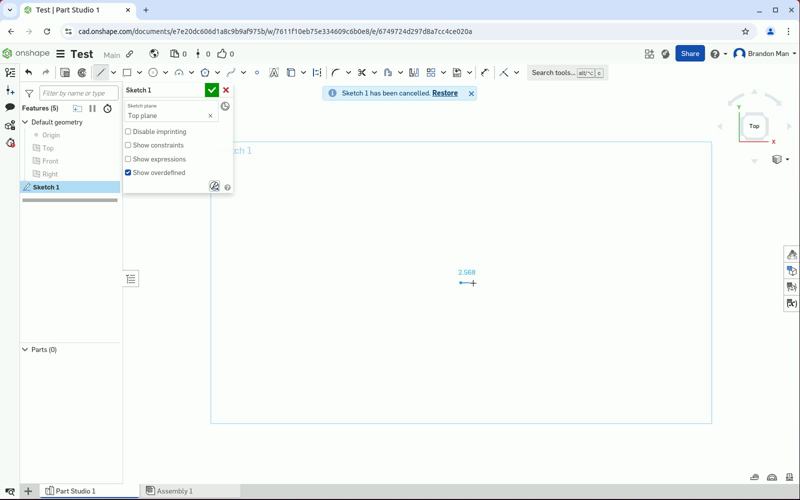
click(473, 282)
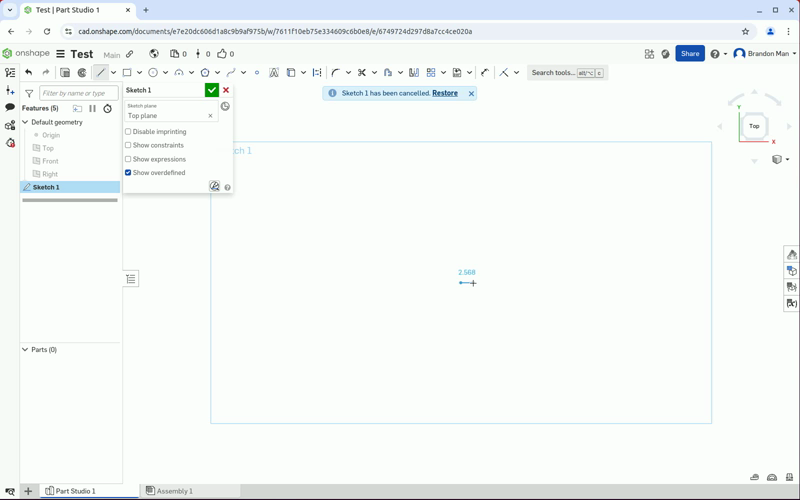
key_up(shift)
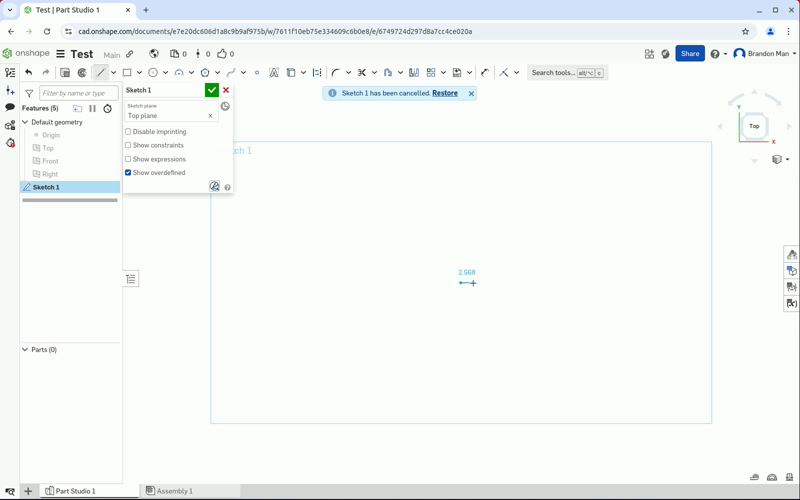
key_down(shift)
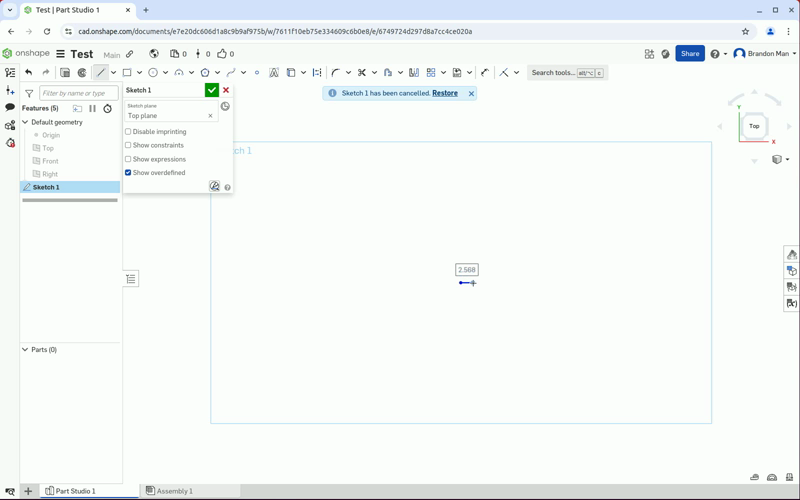
mouse_move(473, 183)
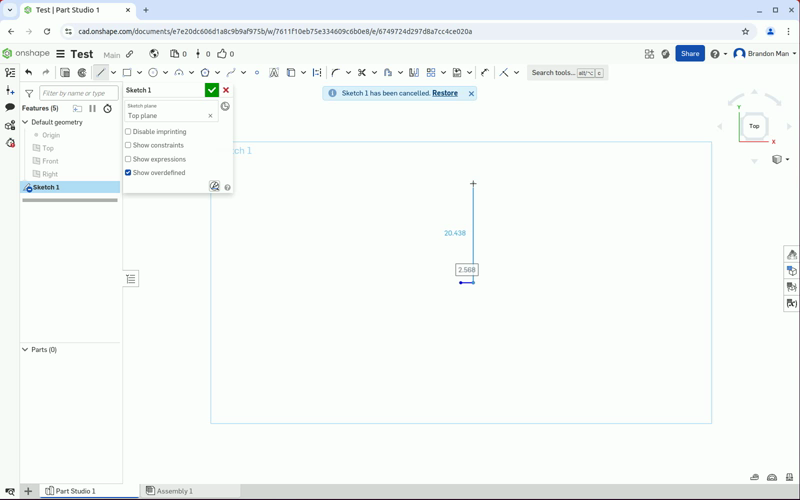
click(473, 183)
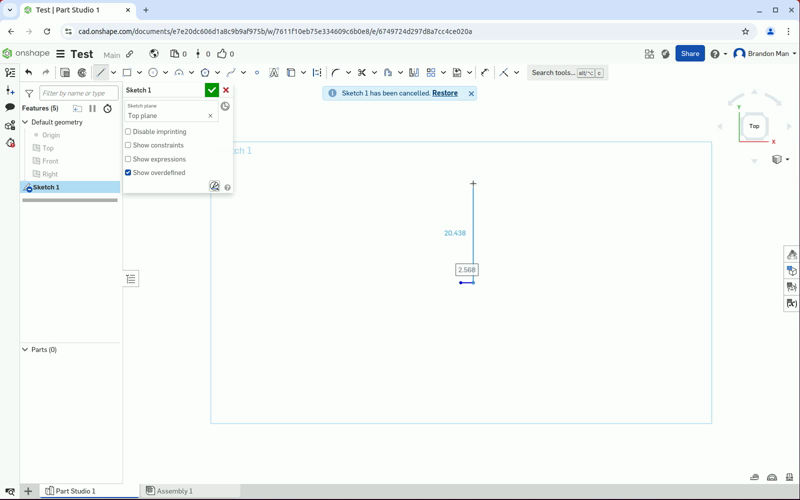
key_up(shift)
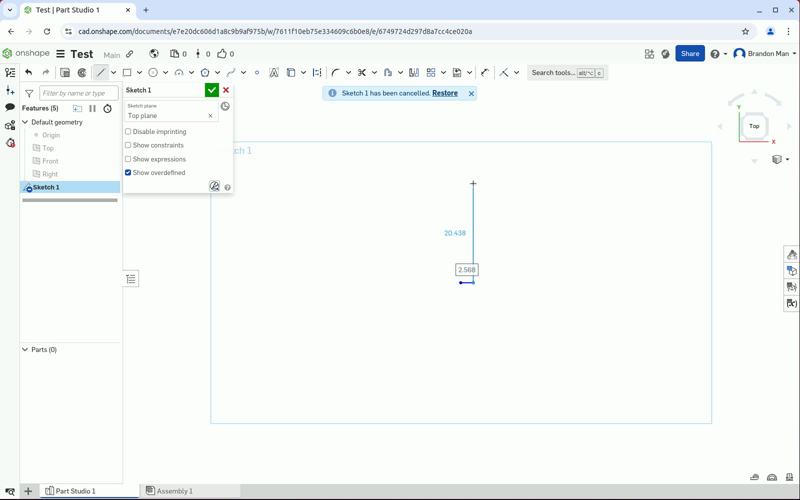
key_down(shift)
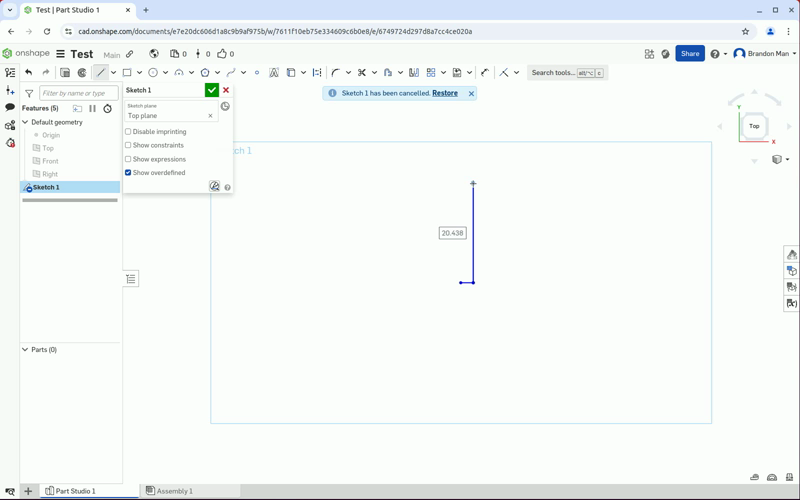
mouse_move(503, 183)
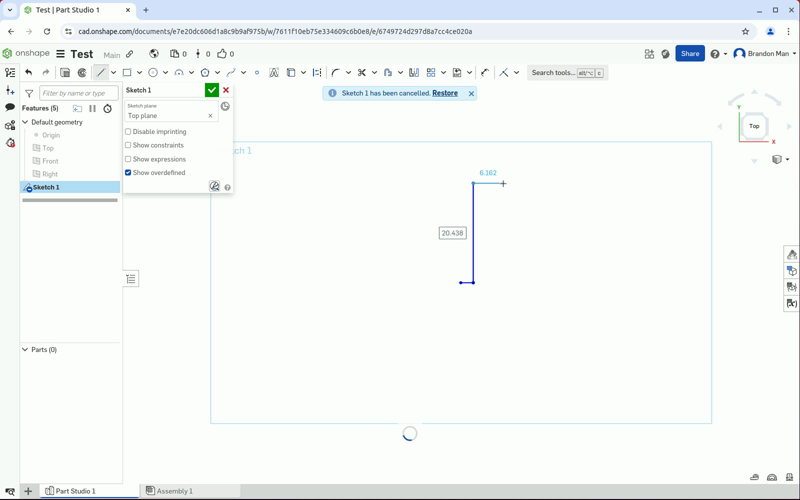
mouse_move(460, 183)
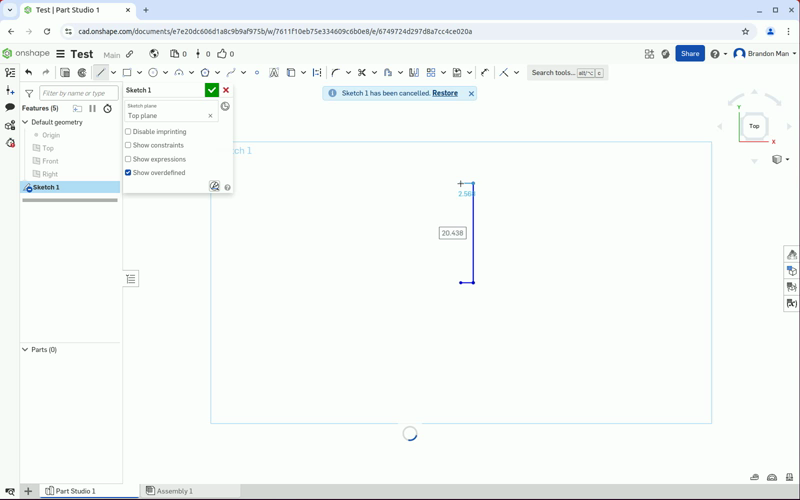
click(460, 183)
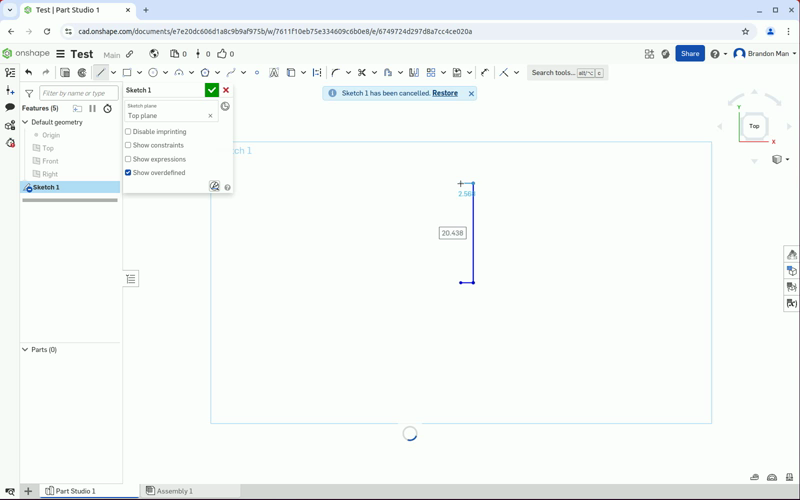
key_up(shift)
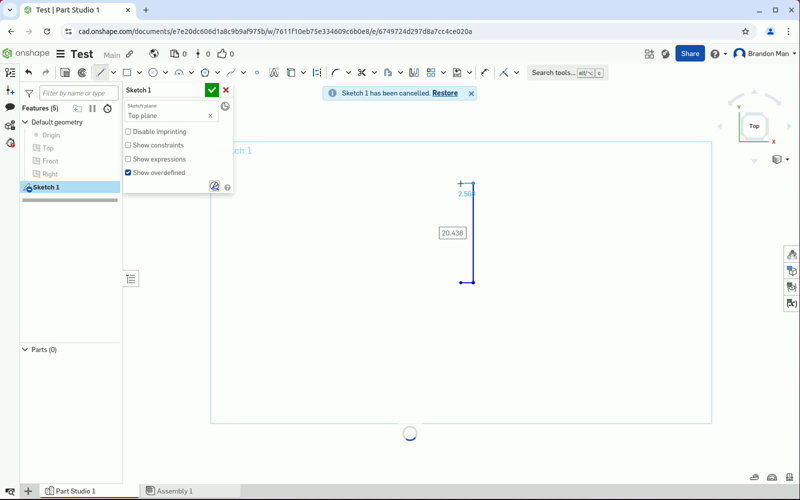
key_down(shift)
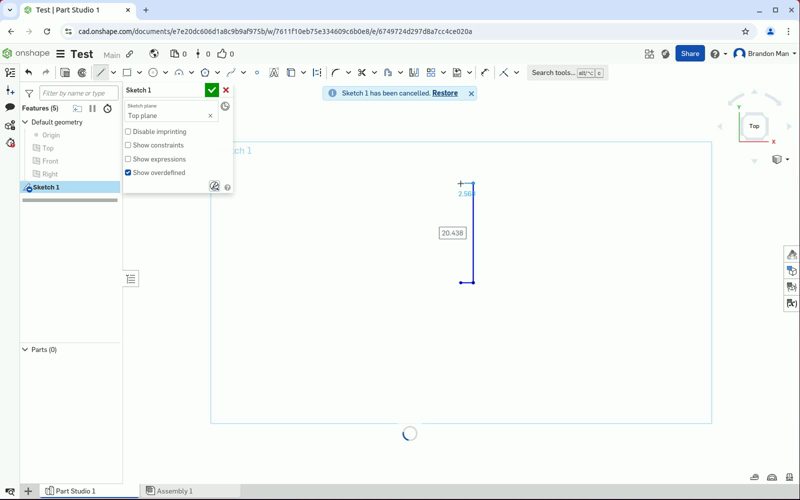
mouse_move(460, 282)
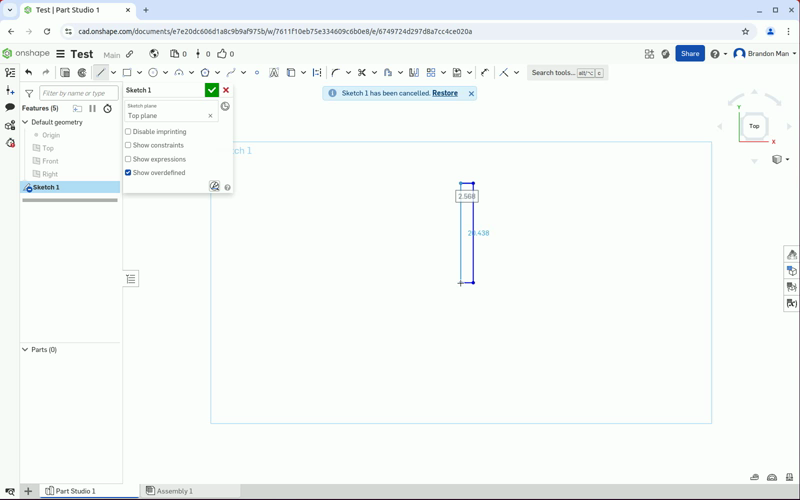
key_up(shift)
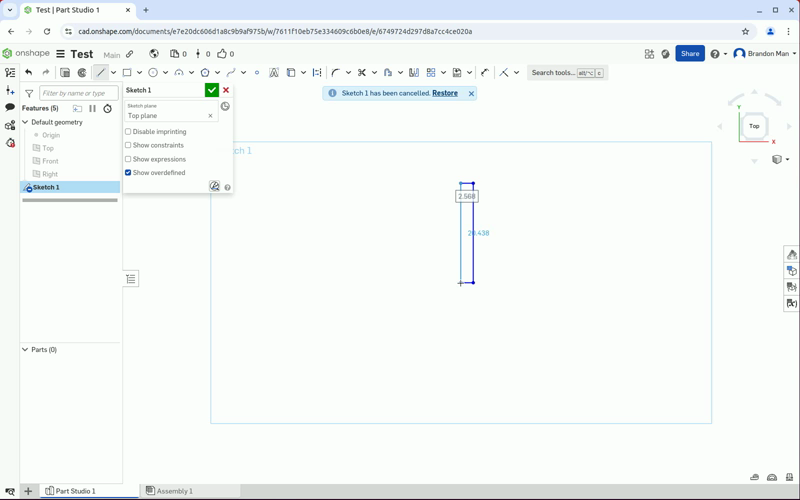
click(460, 282)
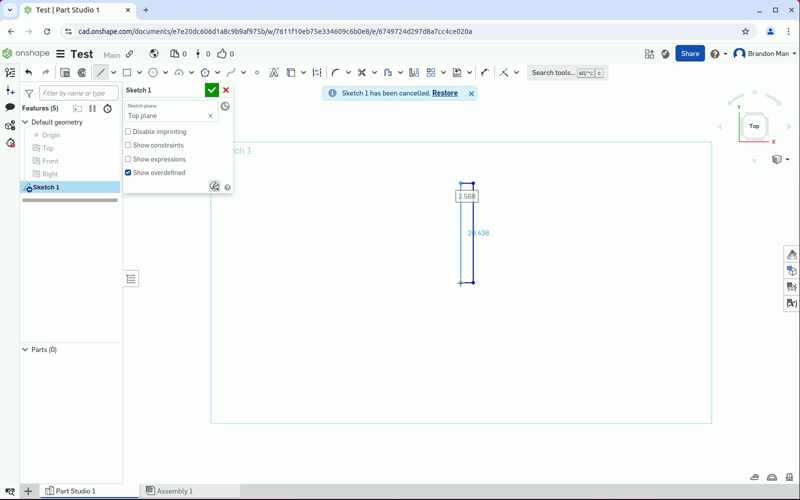
key(esc)
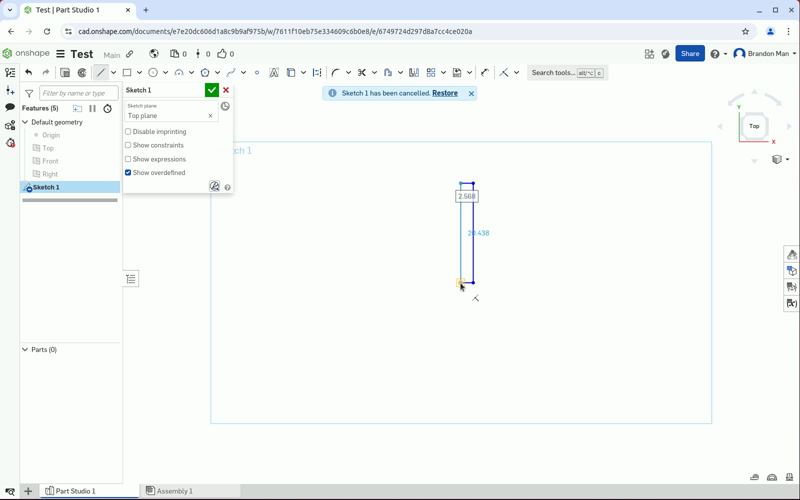
mouse_move(467, 208)
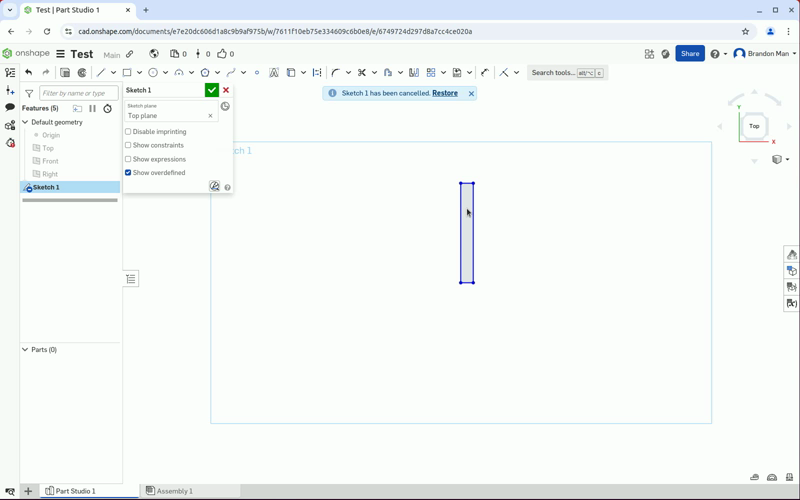
scroll(6)
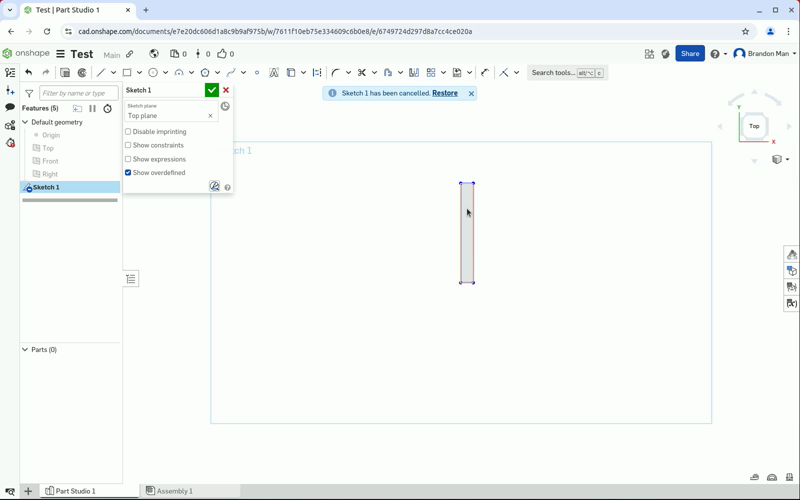
scroll(6)
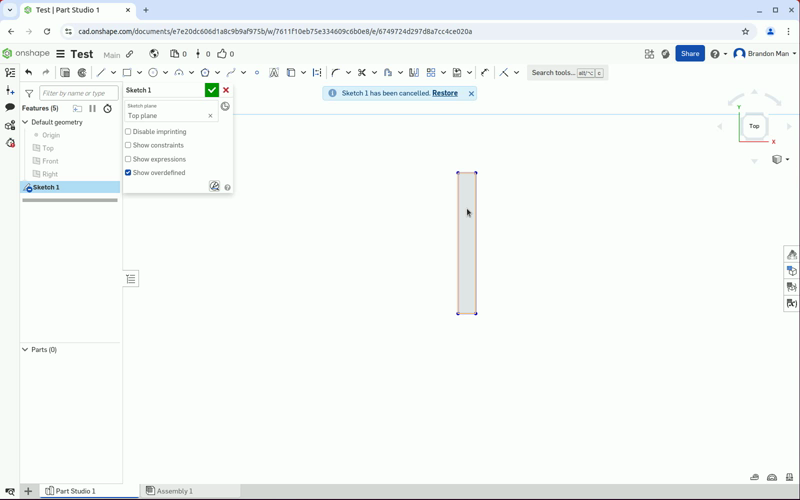
scroll(6)
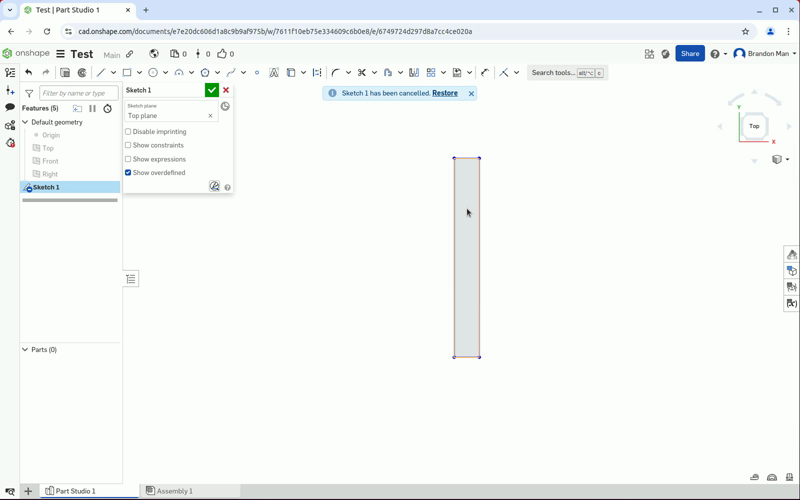
scroll(6)
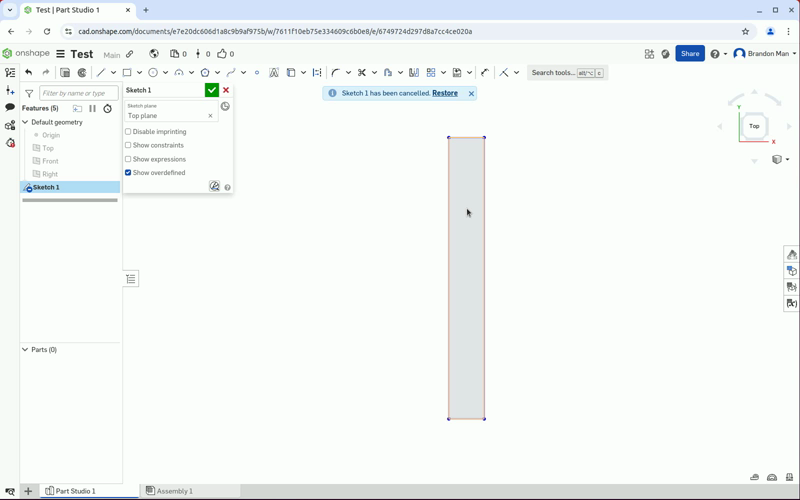
scroll(6)
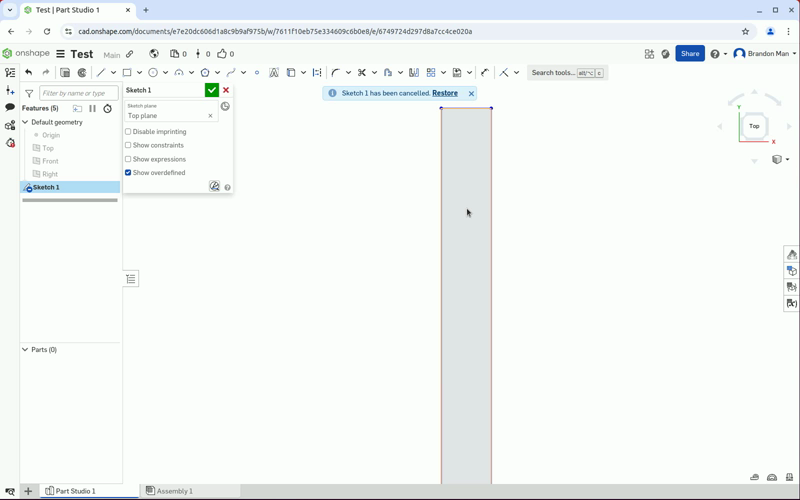
scroll(6)
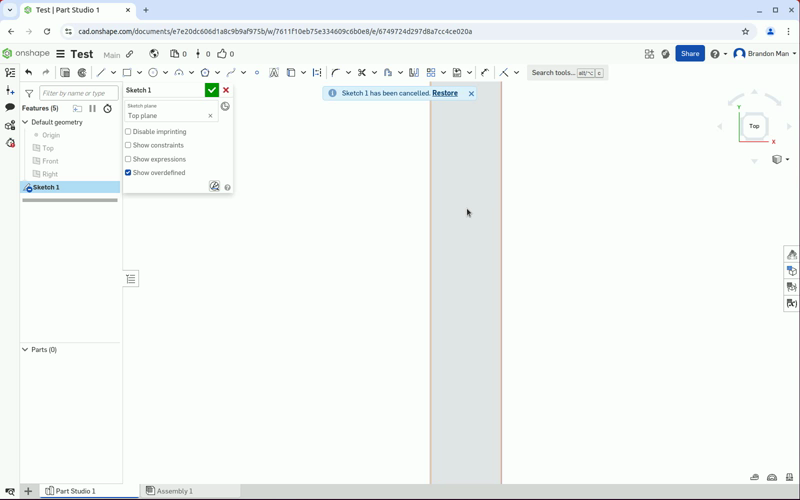
scroll(6)
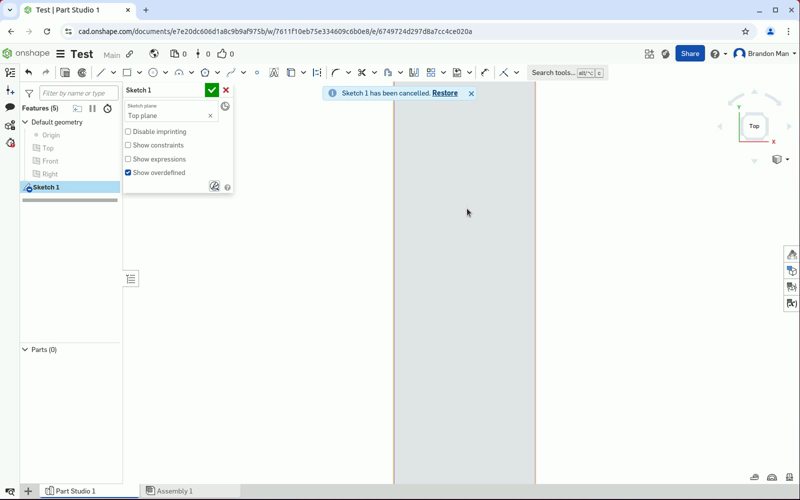
click(467, 208)
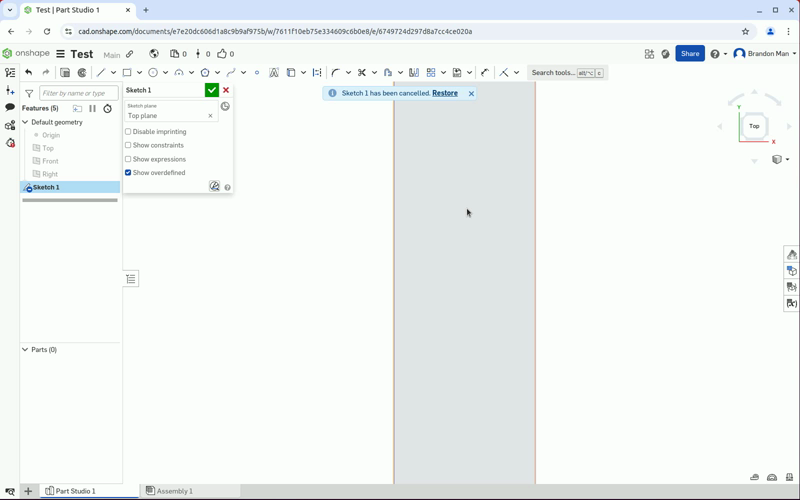
scroll(-6)
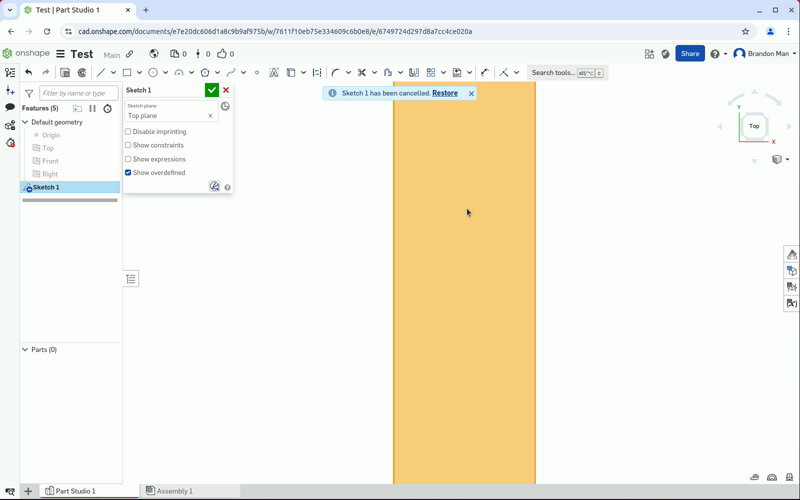
scroll(-6)
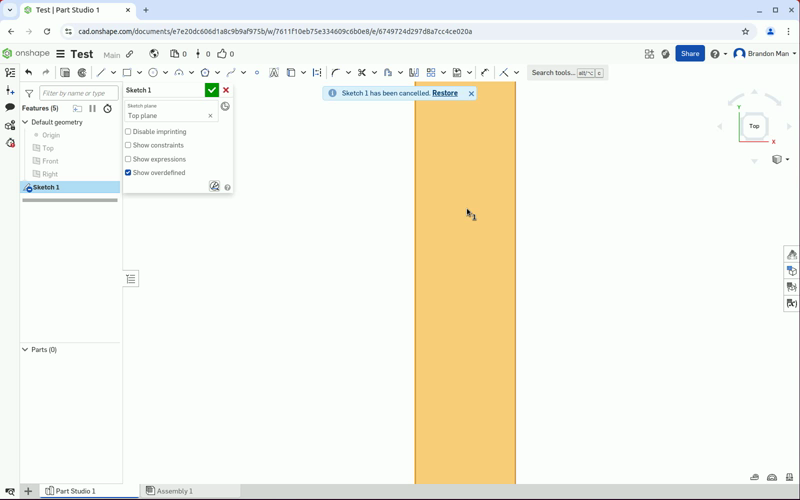
scroll(-6)
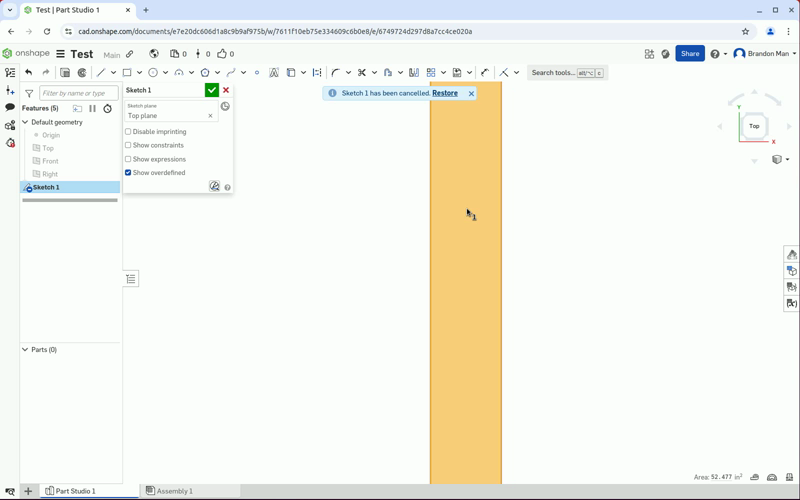
scroll(-6)
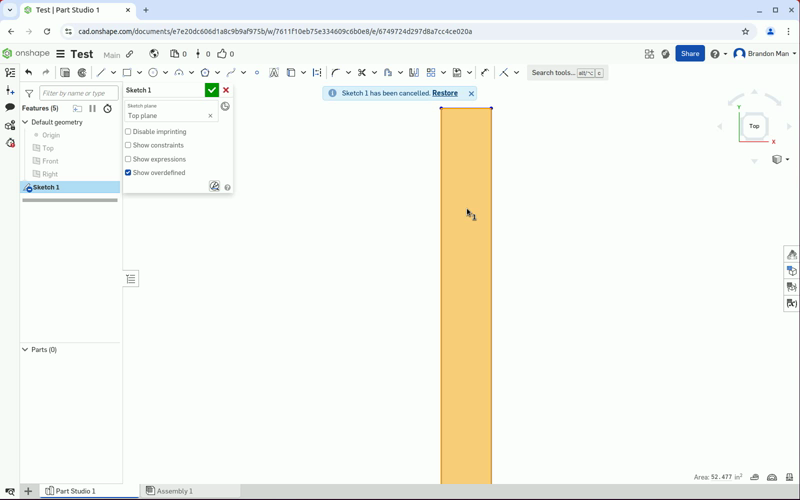
scroll(-6)
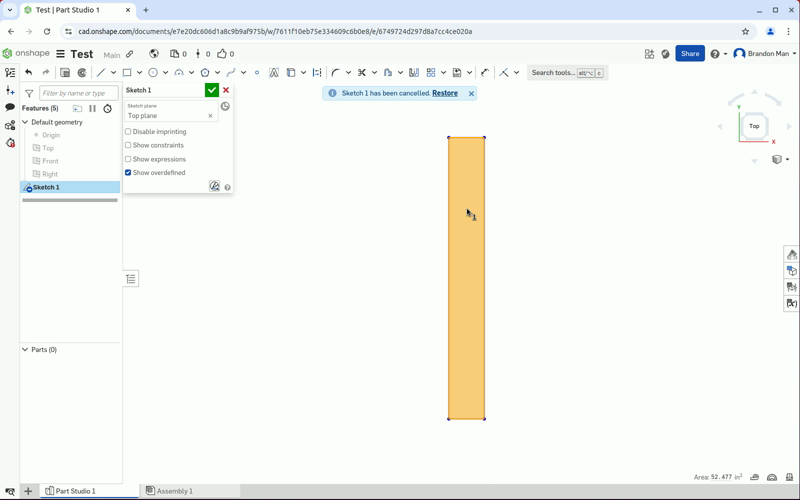
scroll(-6)
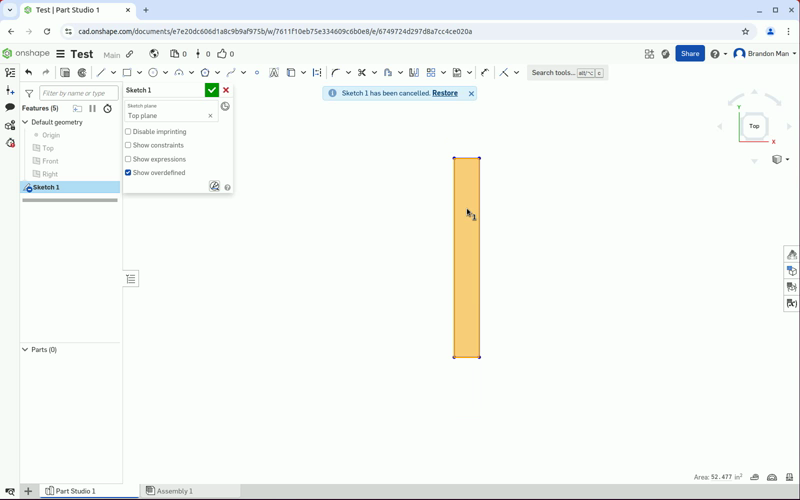
scroll(-6)
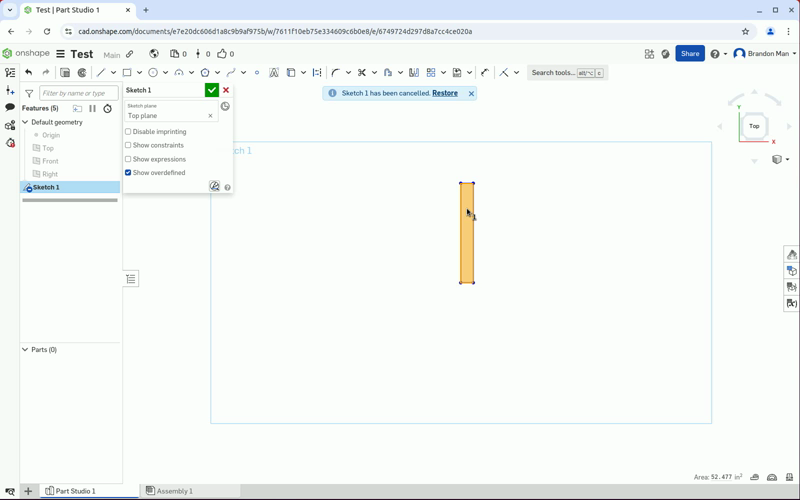
mouse_move(73, 352)
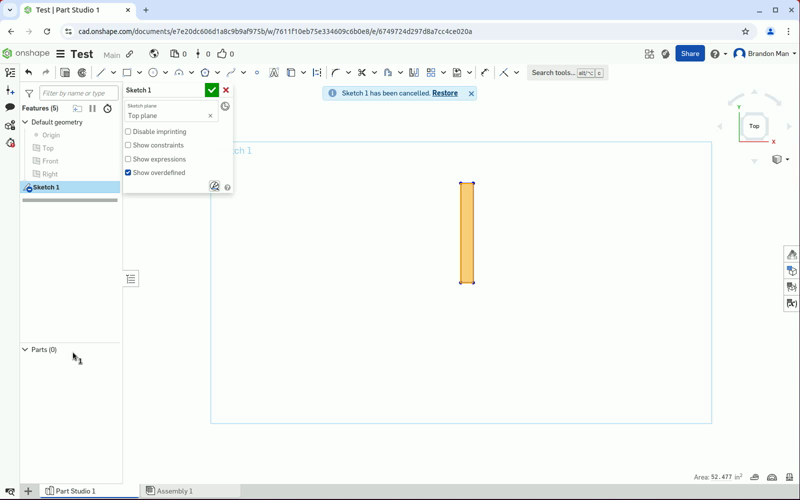
key(shift+y)
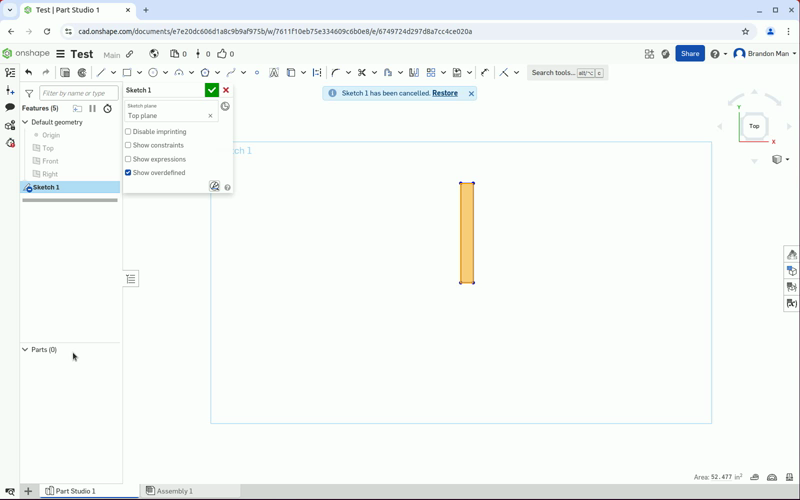
key(shift+e)
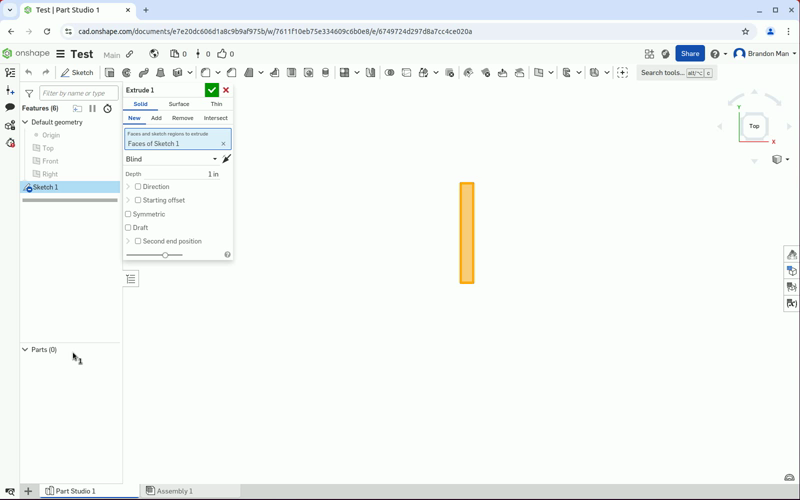
mouse_move(143, 106)
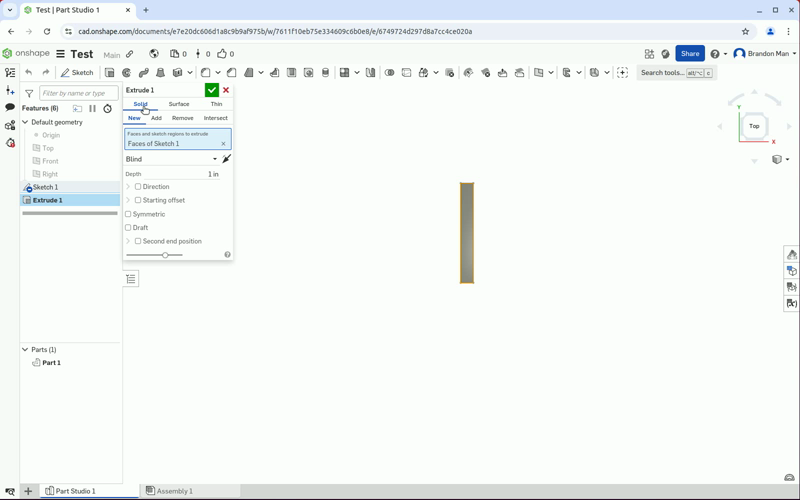
click(143, 106)
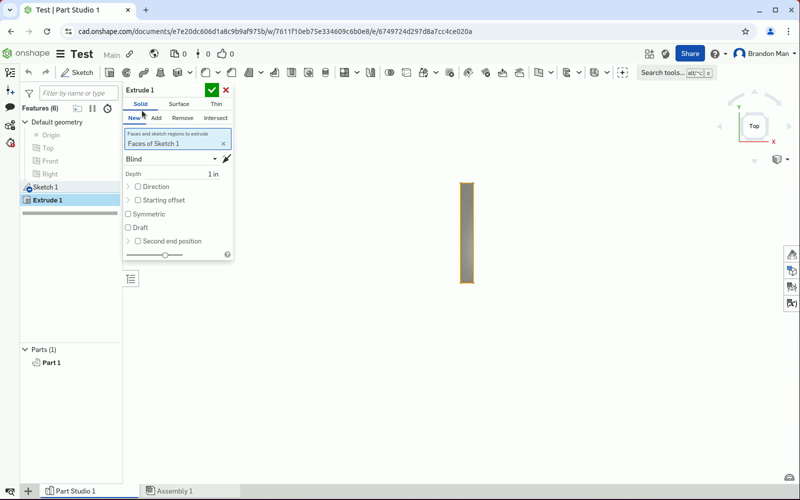
mouse_move(137, 120)
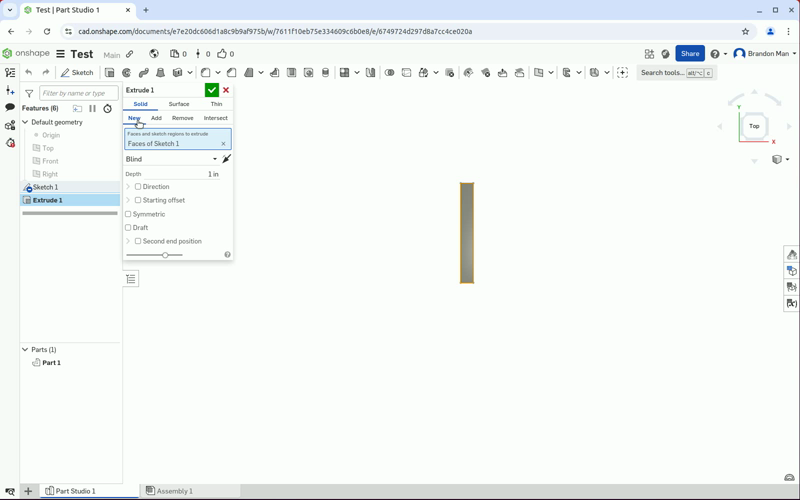
click(137, 120)
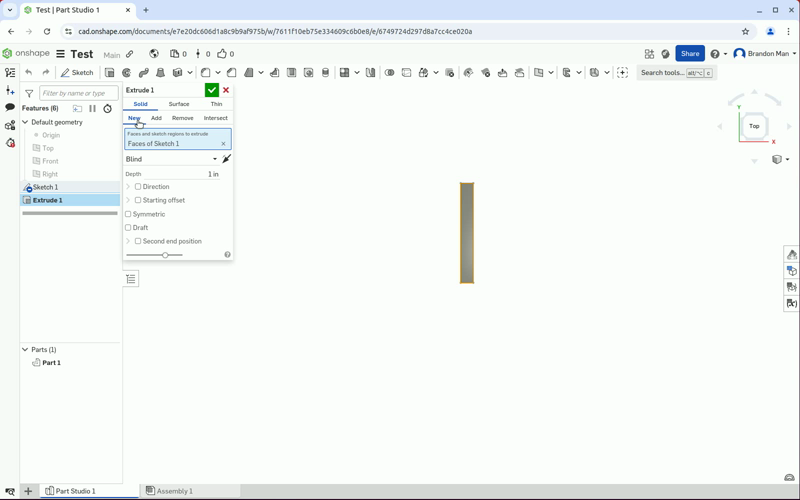
key(tab, 4)
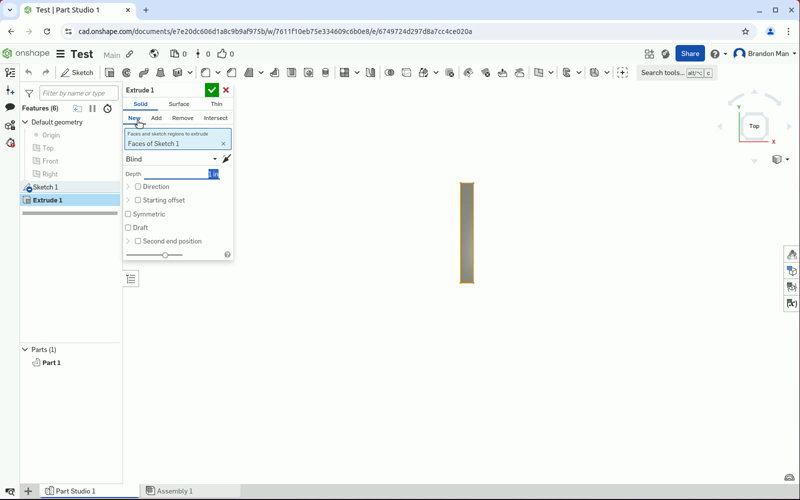
text(0.241)
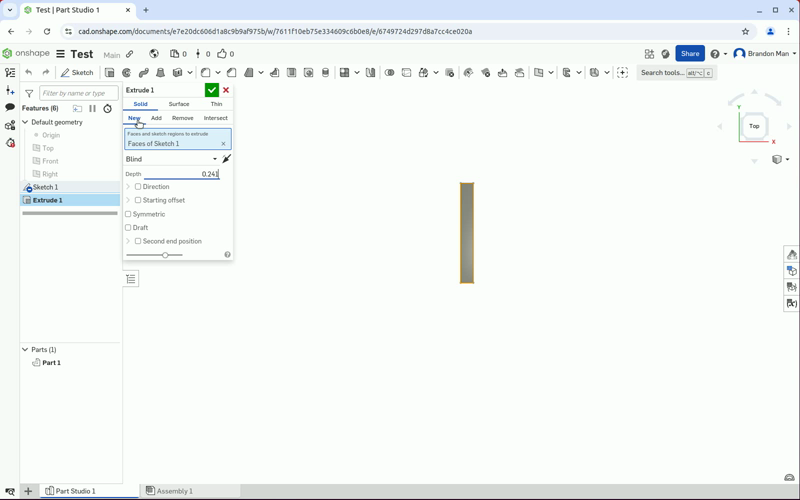
key(enter)
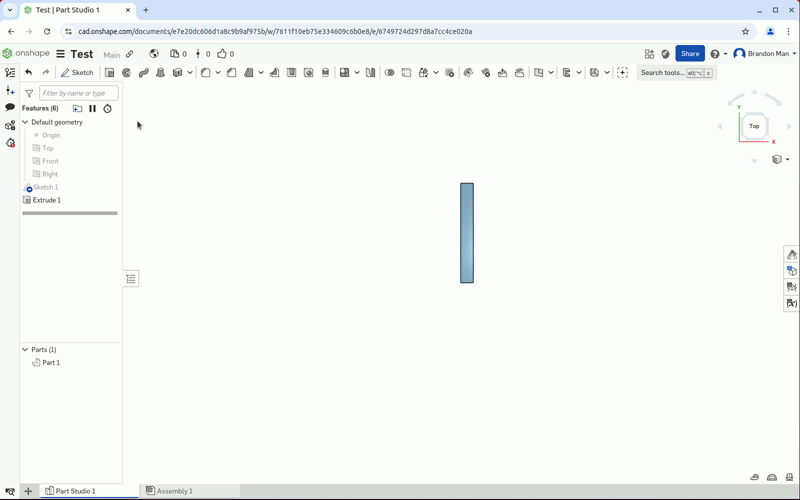
key(shift+h)
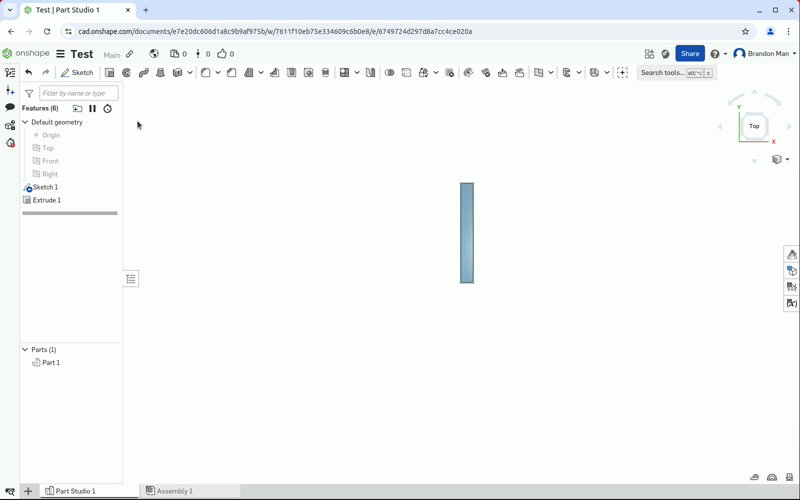
key(shift+h)
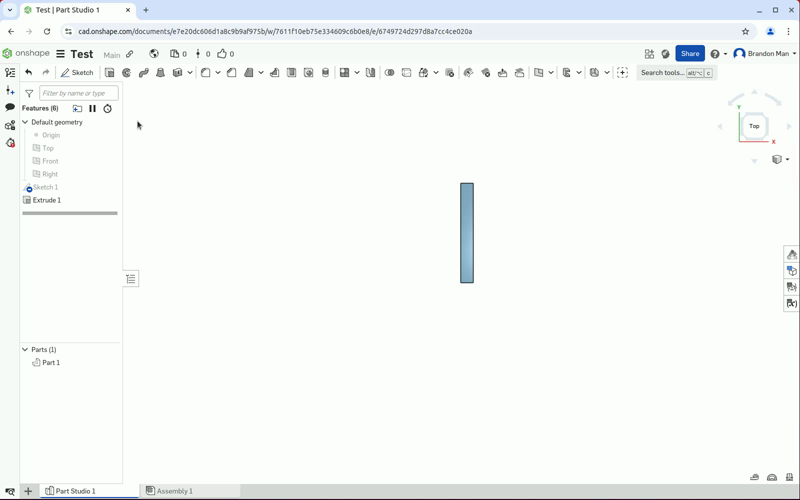
mouse_move(73, 189)
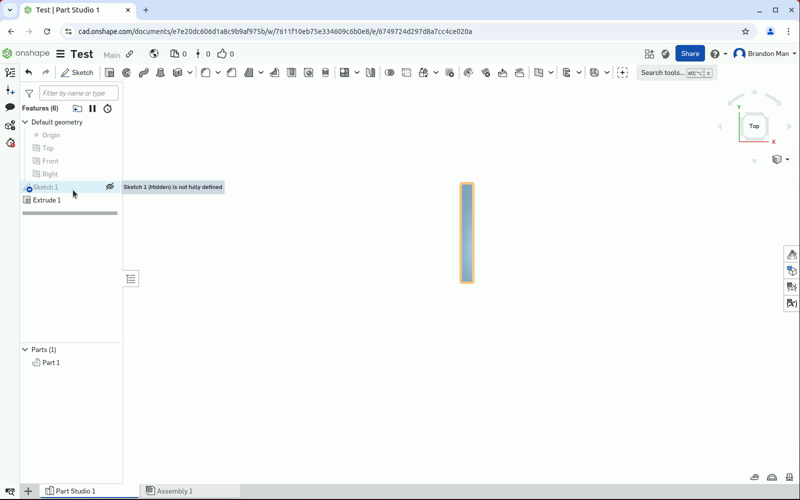
click(73, 189)
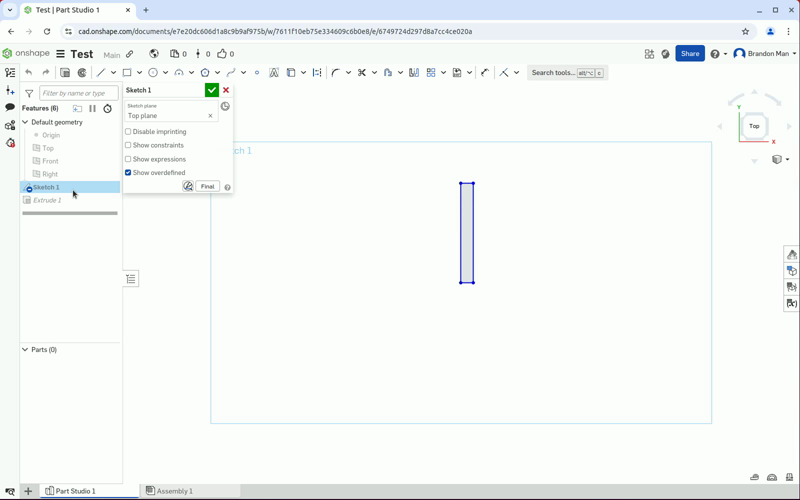
mouse_move(229, 92)
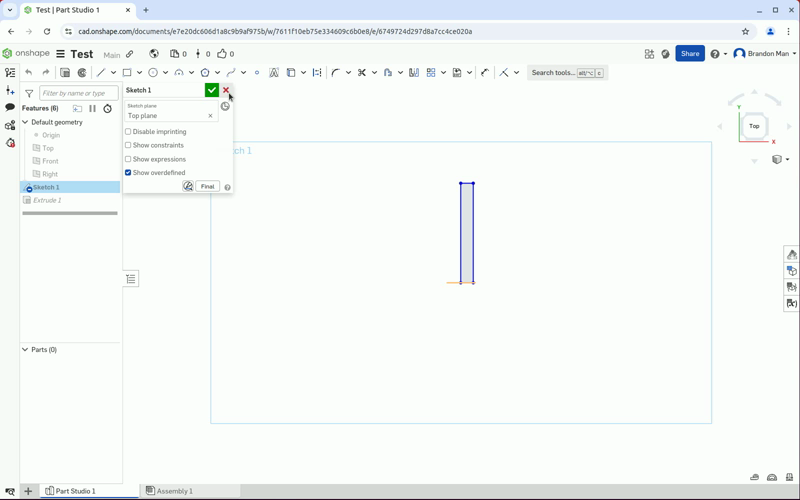
click(229, 92)
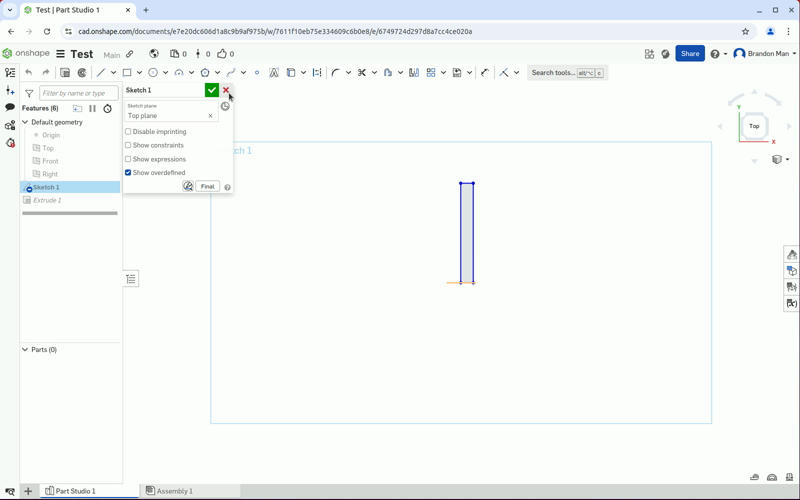
key(shift+s)
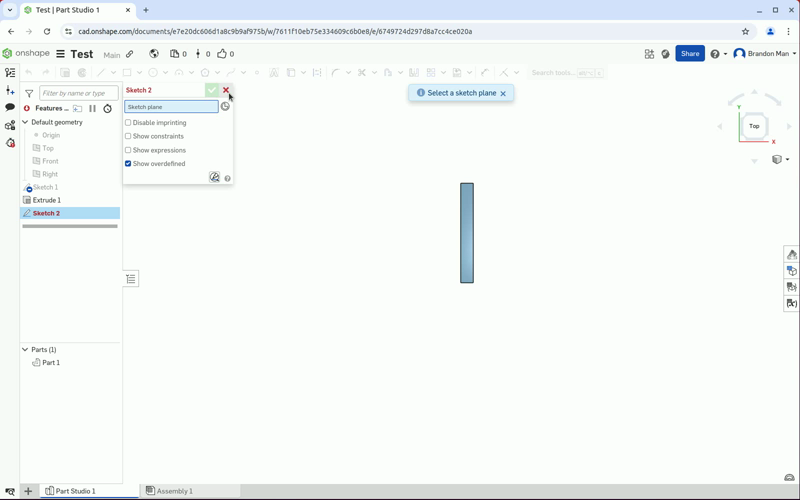
mouse_move(73, 150)
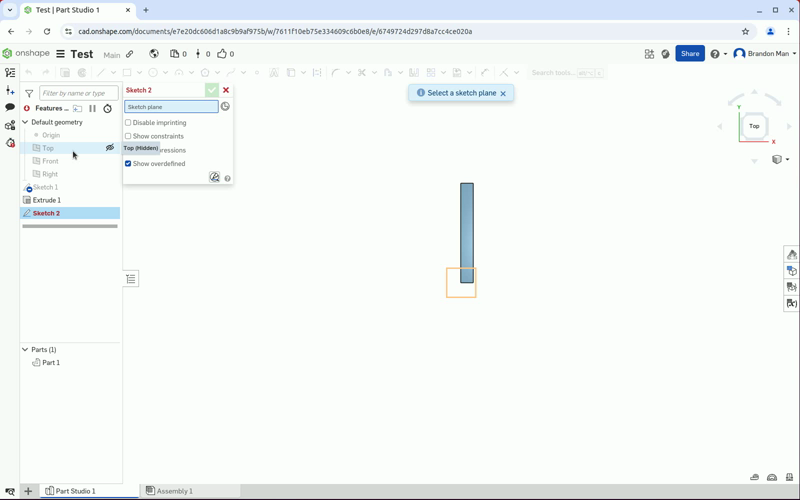
click(73, 150)
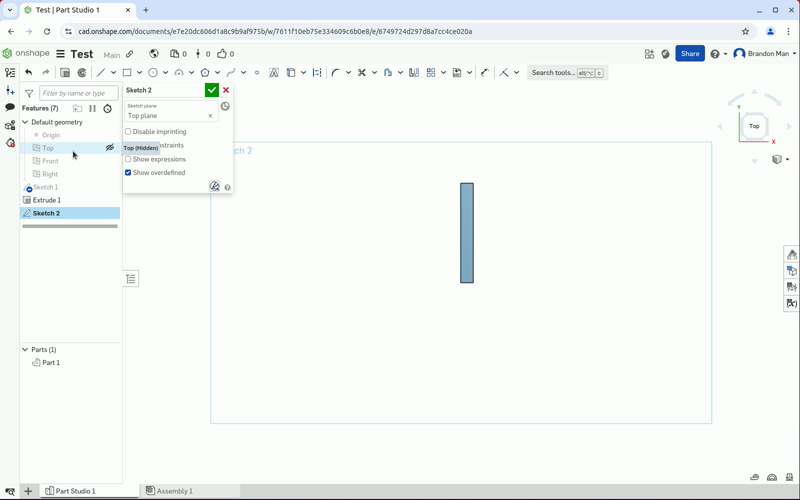
mouse_move(73, 352)
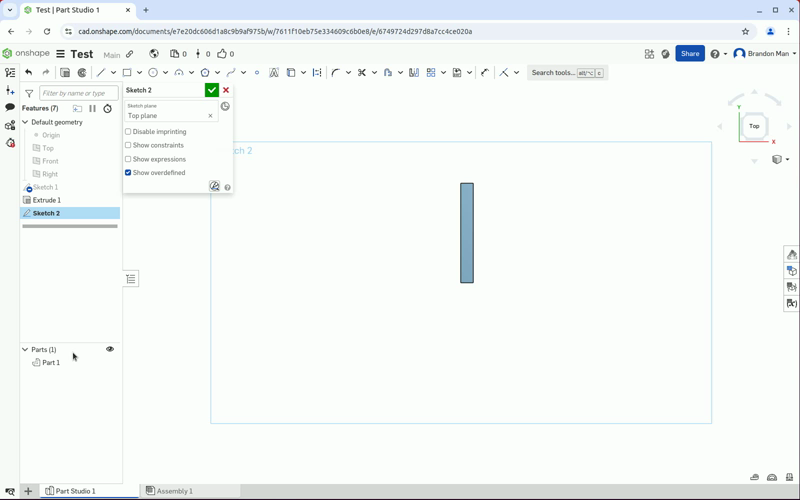
key(y)
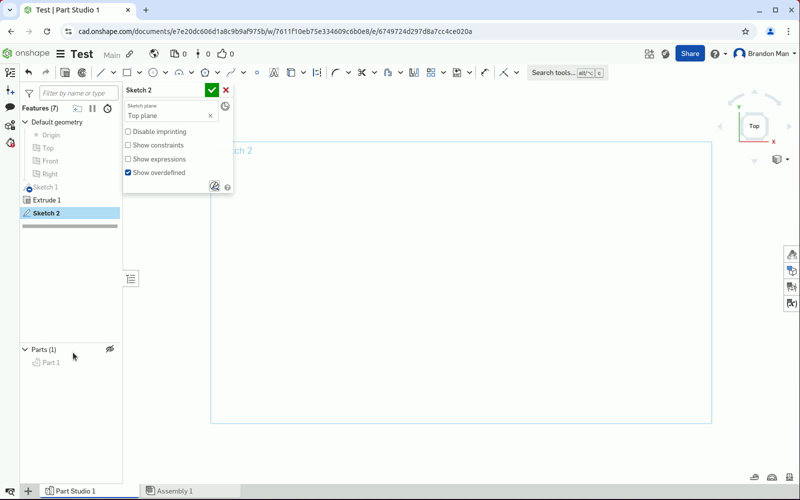
key(l)
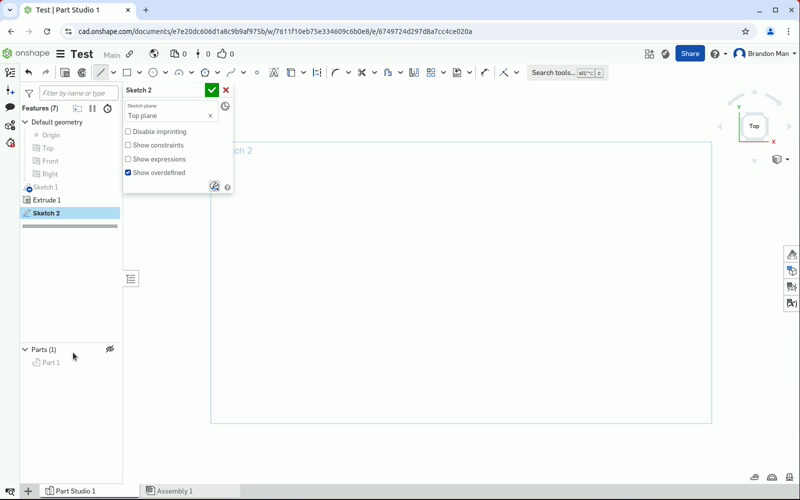
key_down(shift)
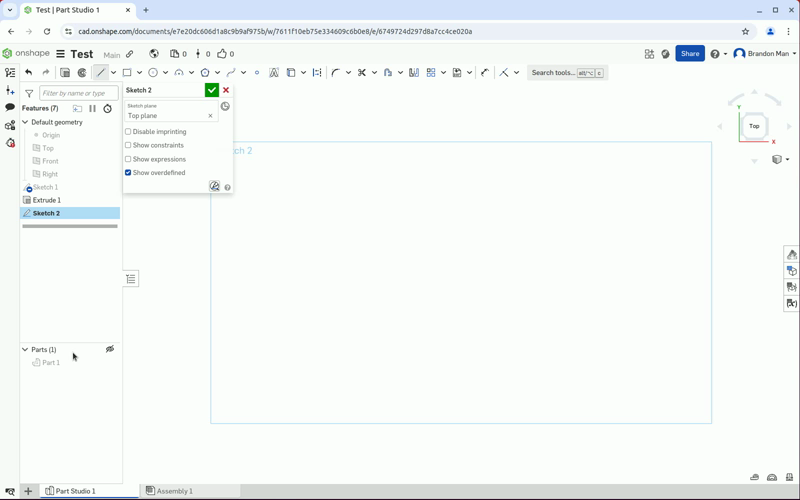
mouse_move(485, 282)
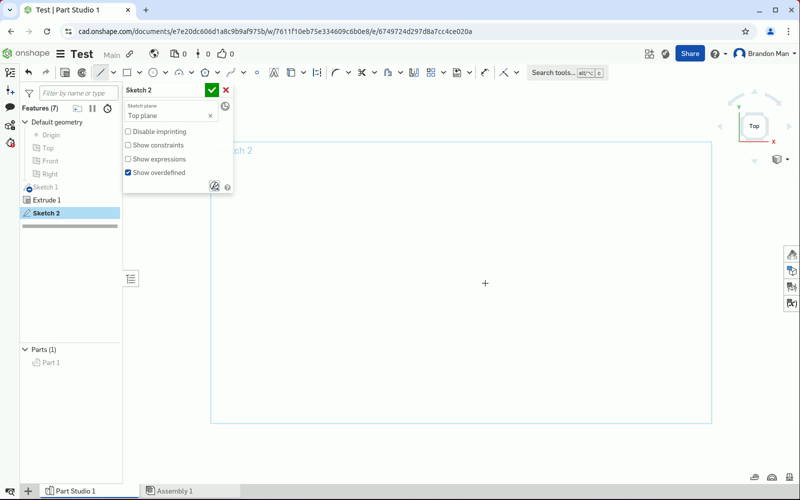
click(485, 282)
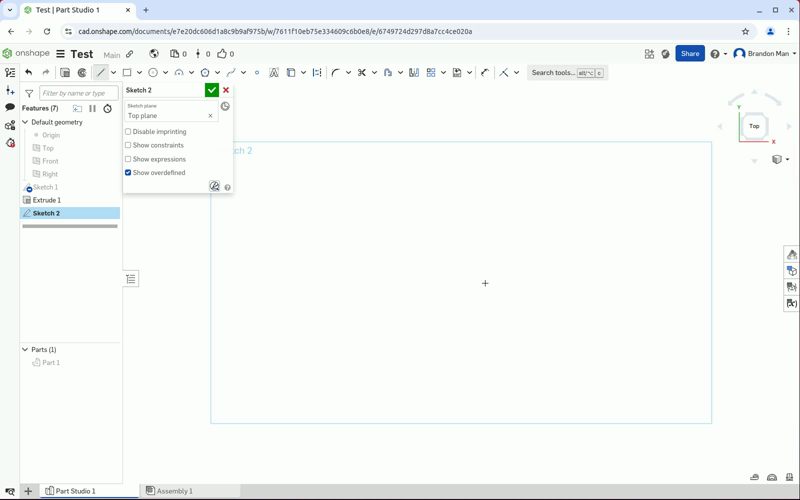
key_up(shift)
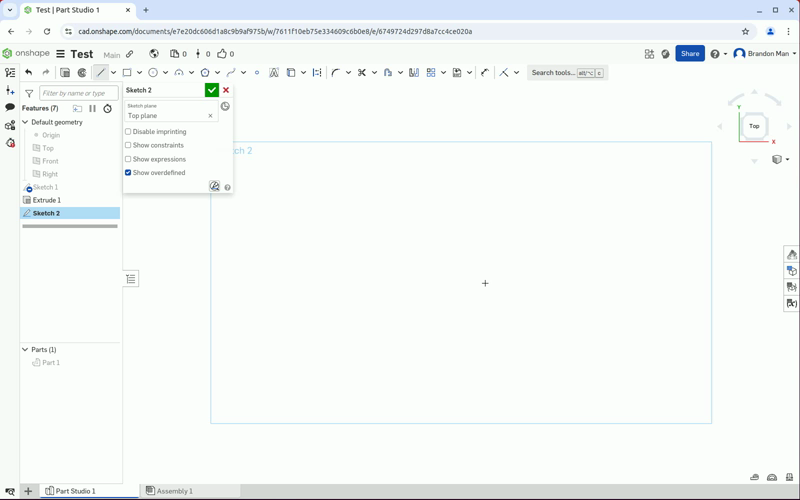
key_down(shift)
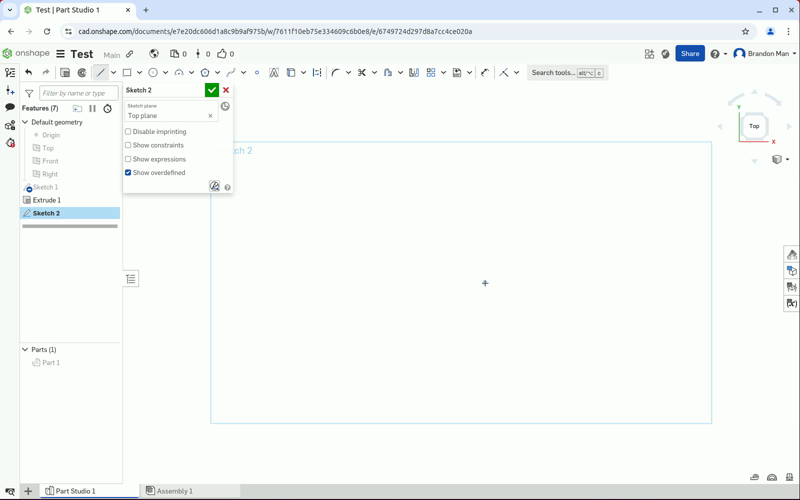
mouse_move(515, 282)
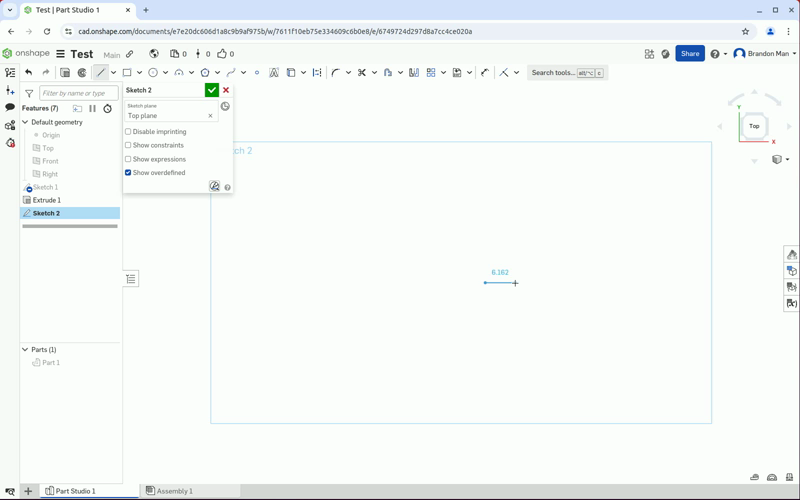
mouse_move(498, 282)
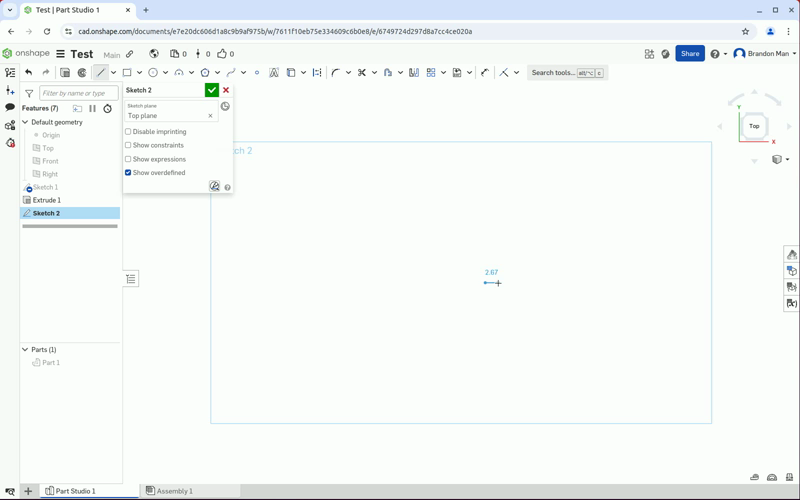
click(498, 282)
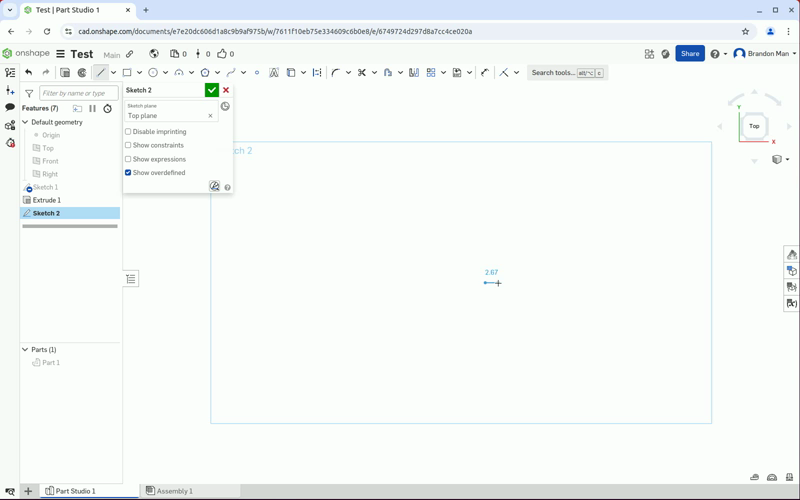
key_up(shift)
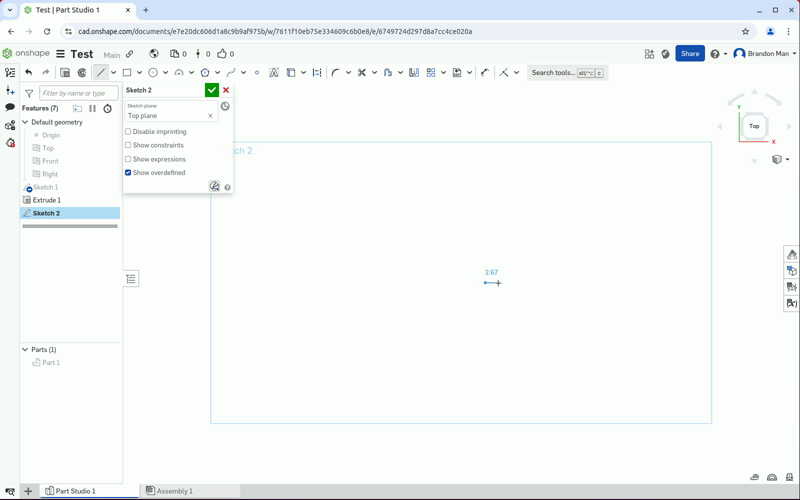
key_down(shift)
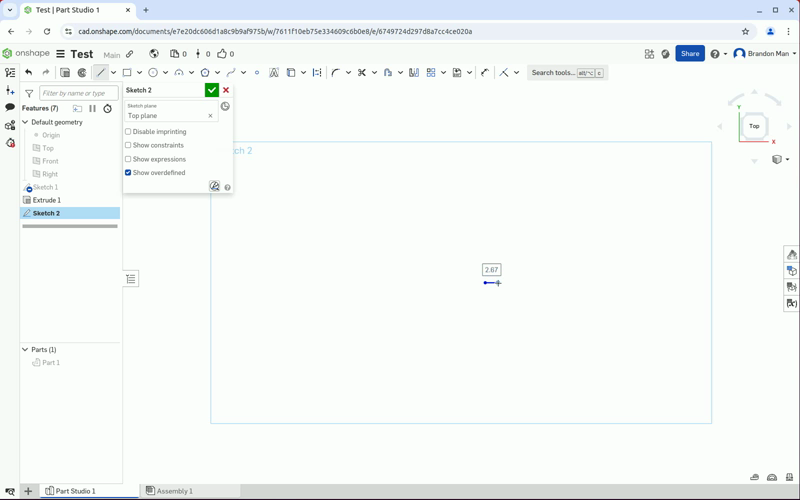
mouse_move(498, 183)
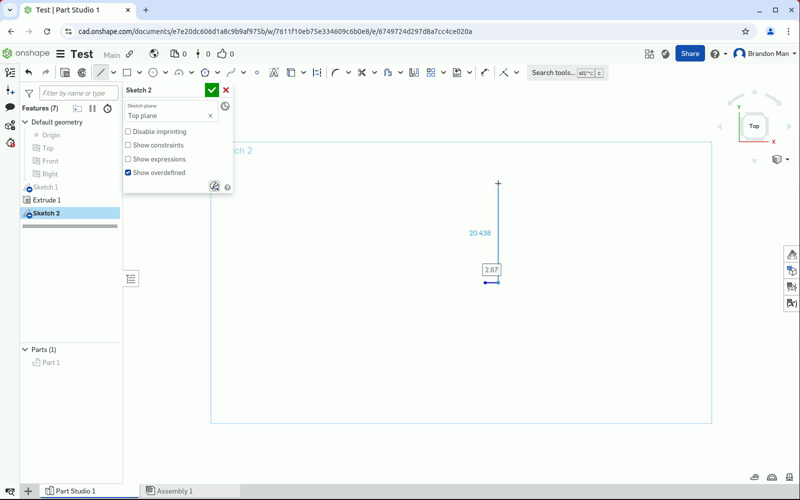
click(498, 183)
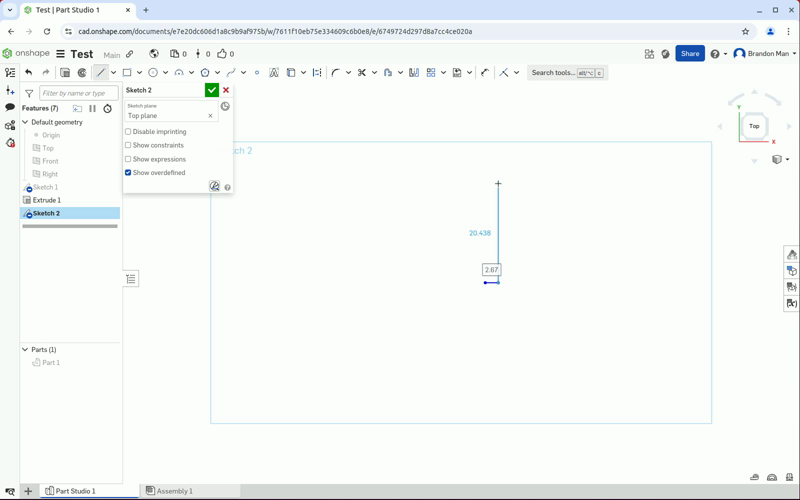
key_up(shift)
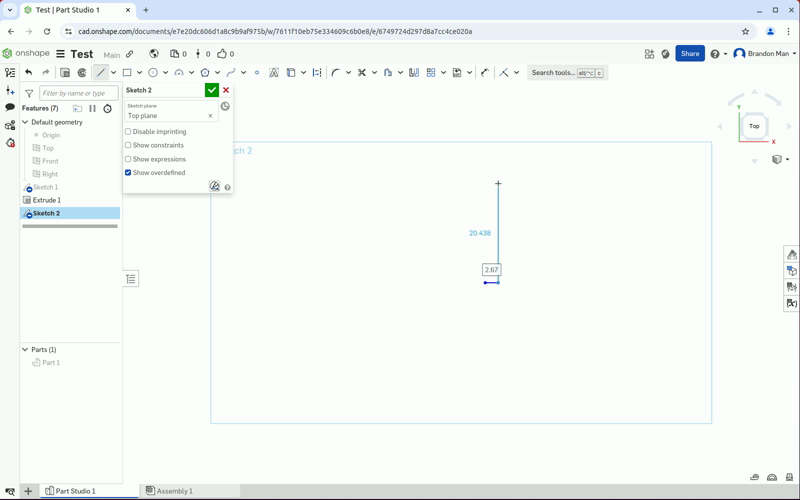
key_down(shift)
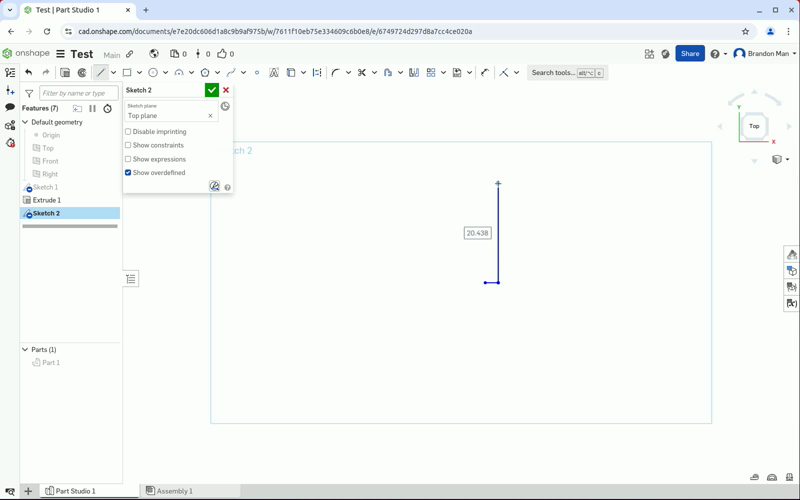
mouse_move(528, 183)
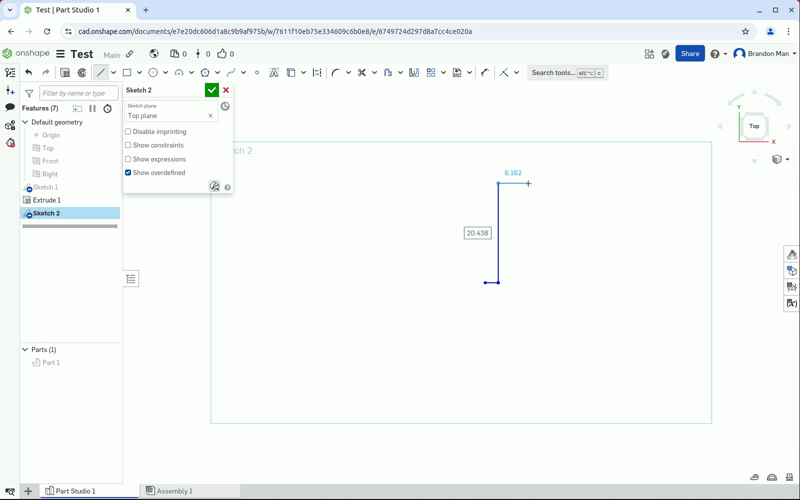
mouse_move(485, 183)
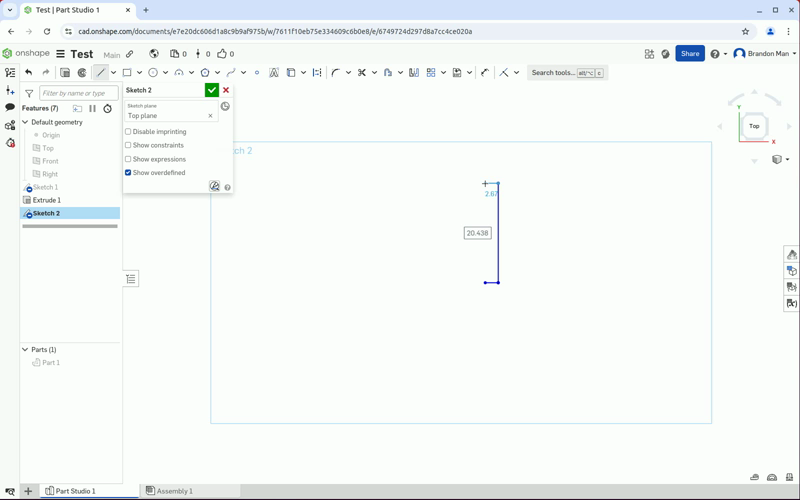
click(485, 183)
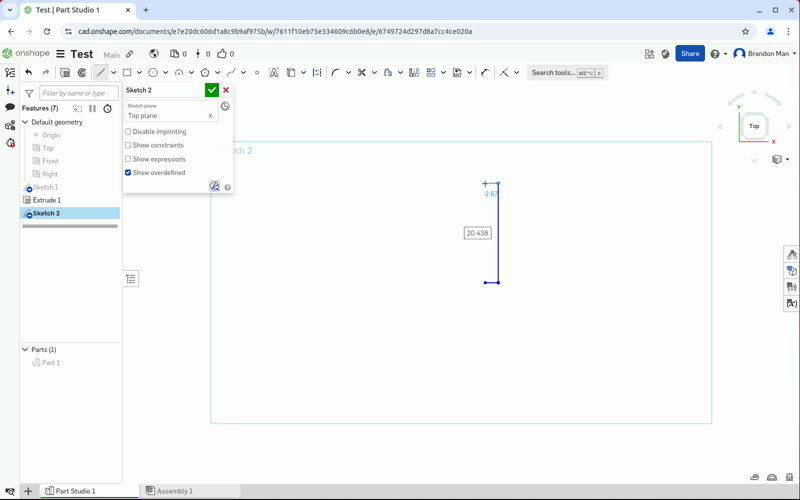
key_up(shift)
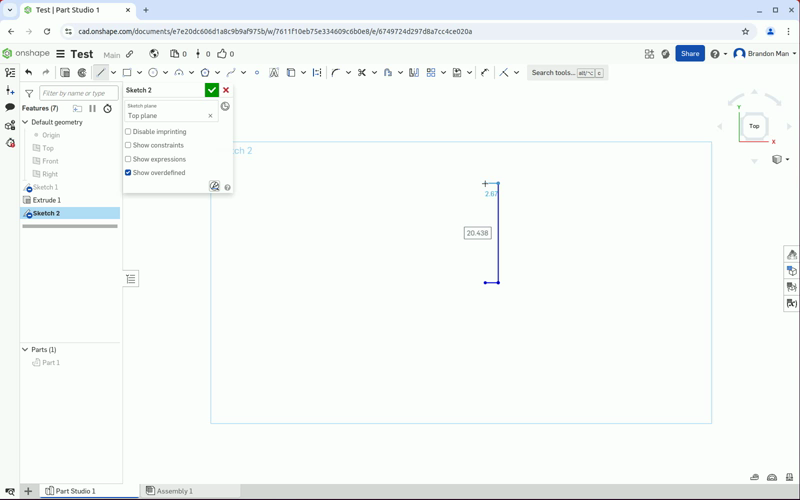
key_down(shift)
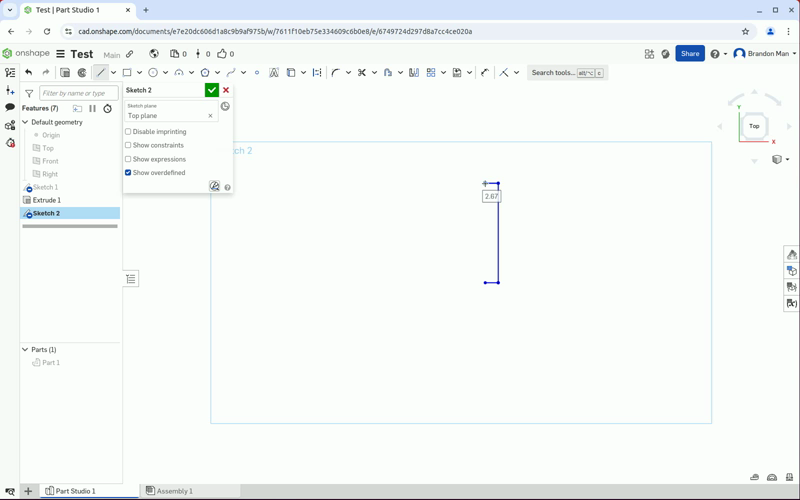
mouse_move(485, 282)
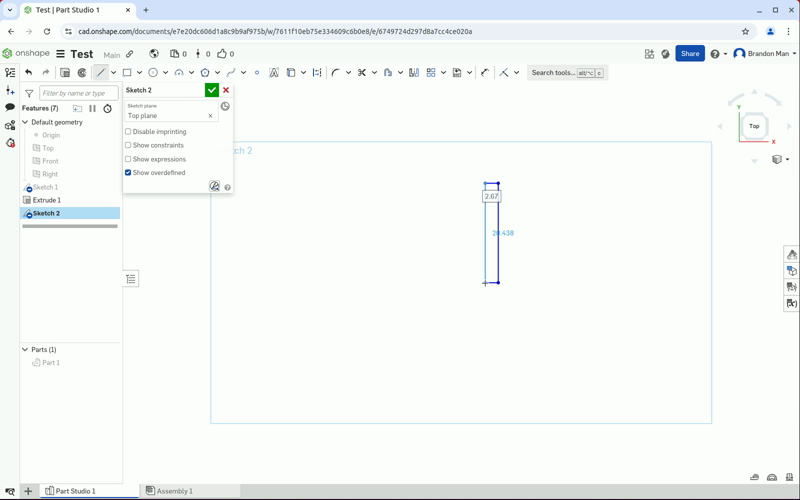
key_up(shift)
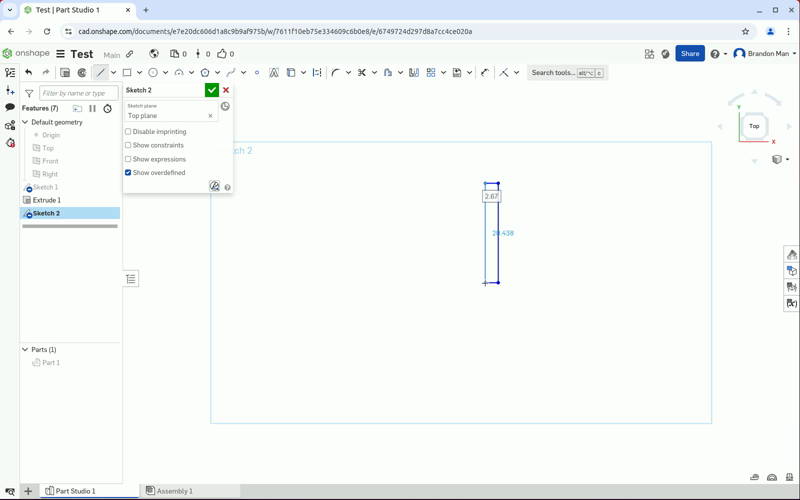
click(485, 282)
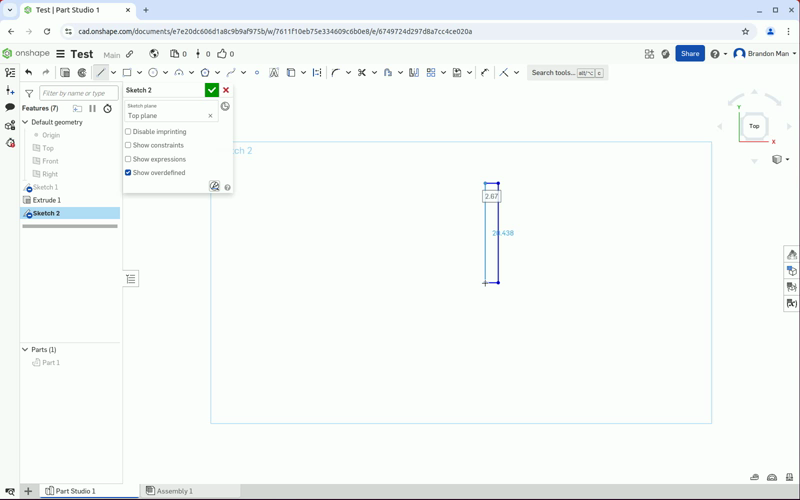
key(esc)
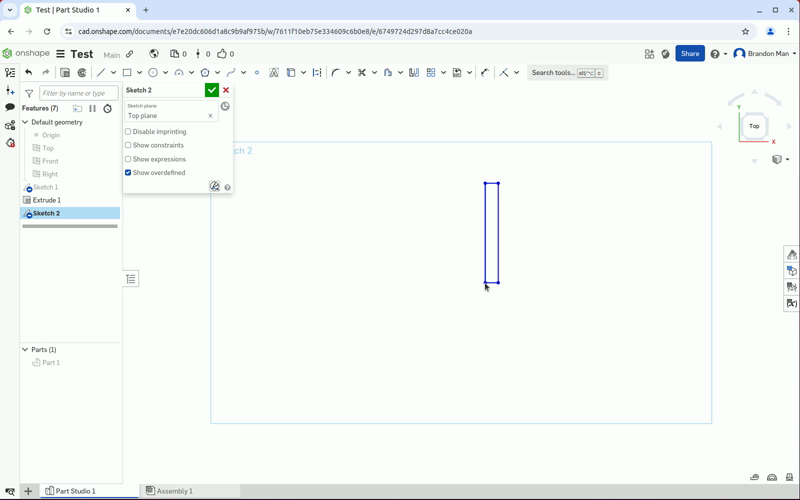
mouse_move(491, 218)
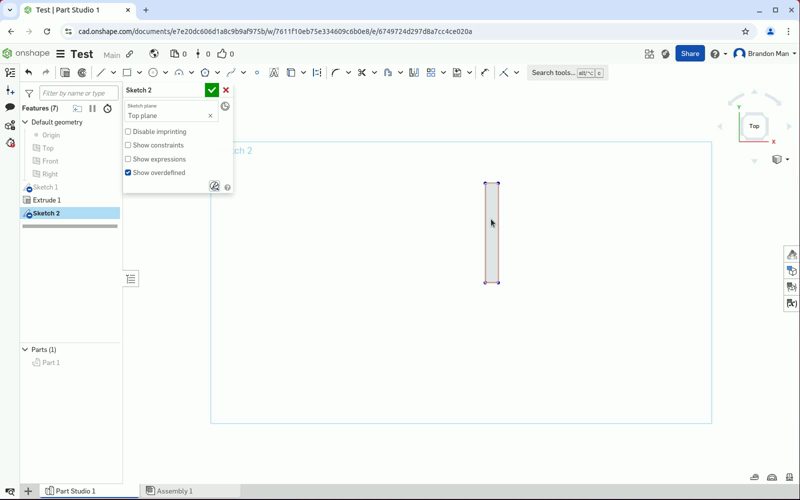
scroll(6)
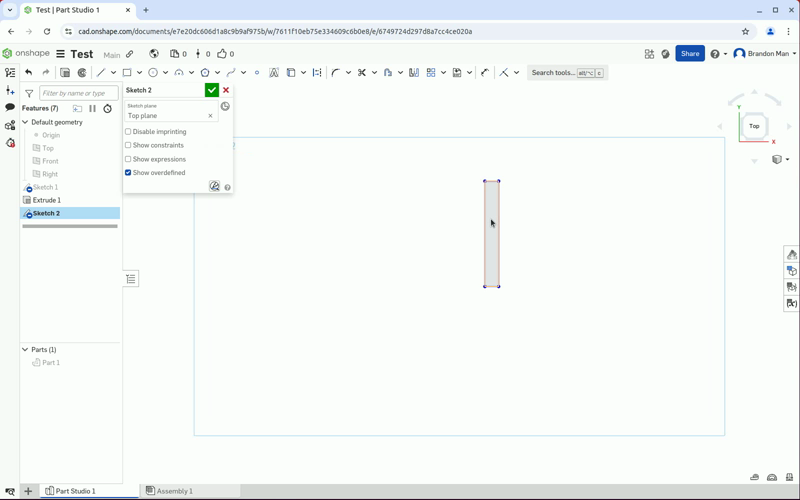
scroll(6)
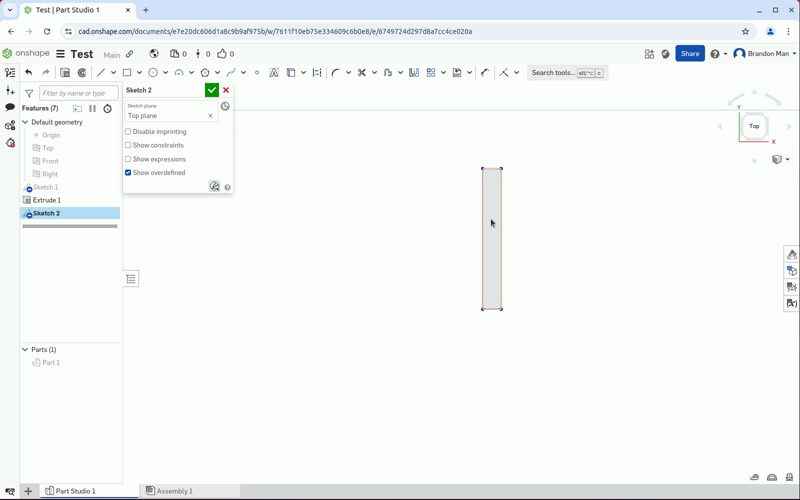
scroll(6)
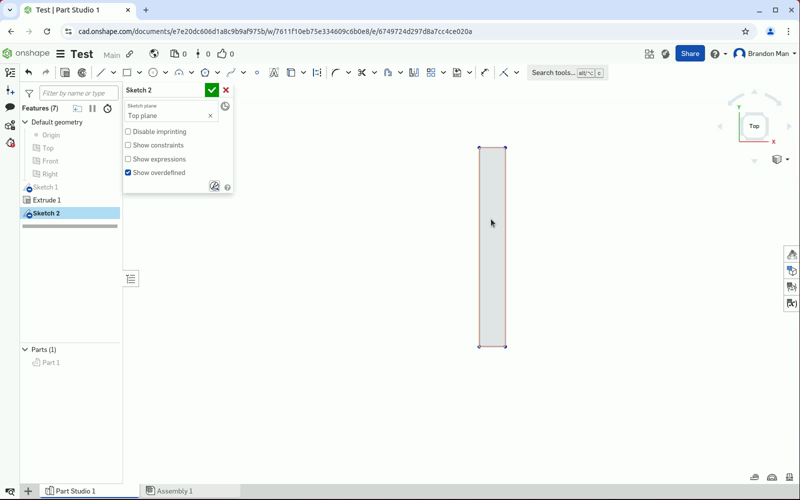
scroll(6)
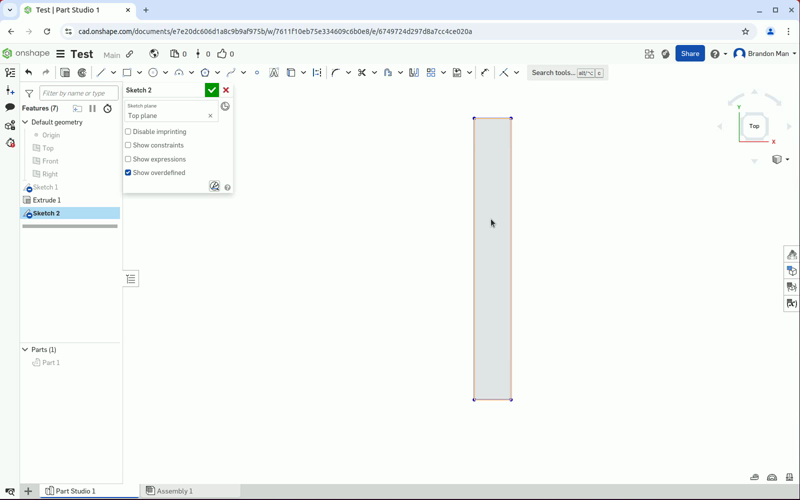
scroll(6)
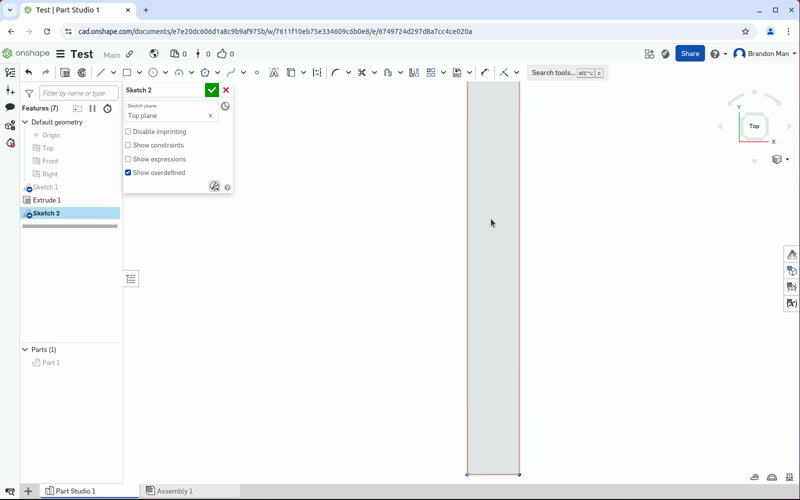
scroll(6)
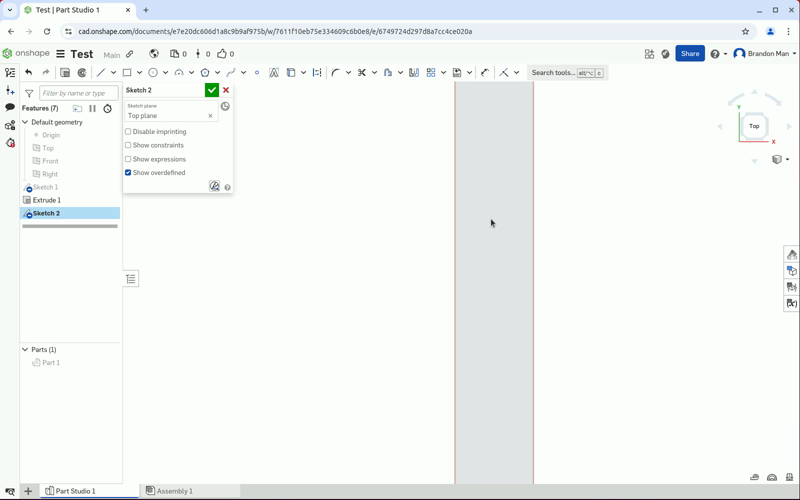
scroll(6)
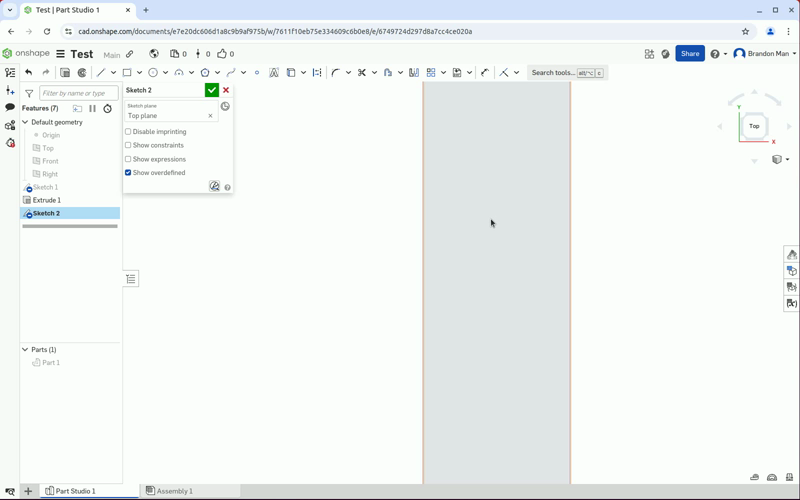
click(491, 218)
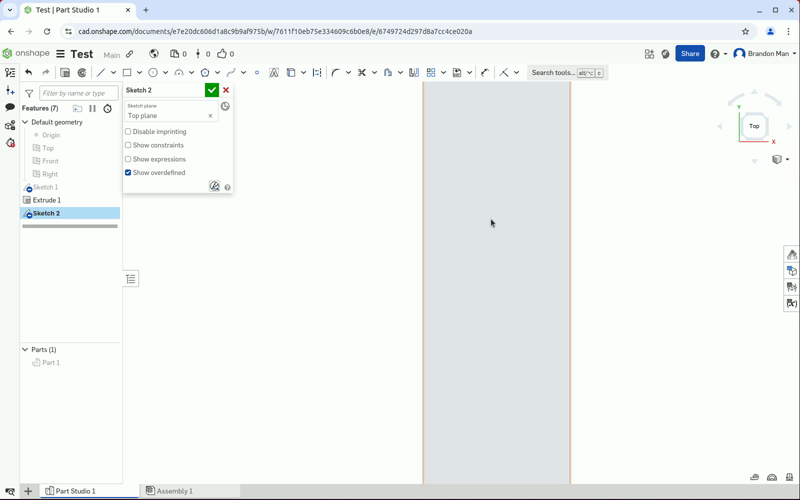
scroll(-6)
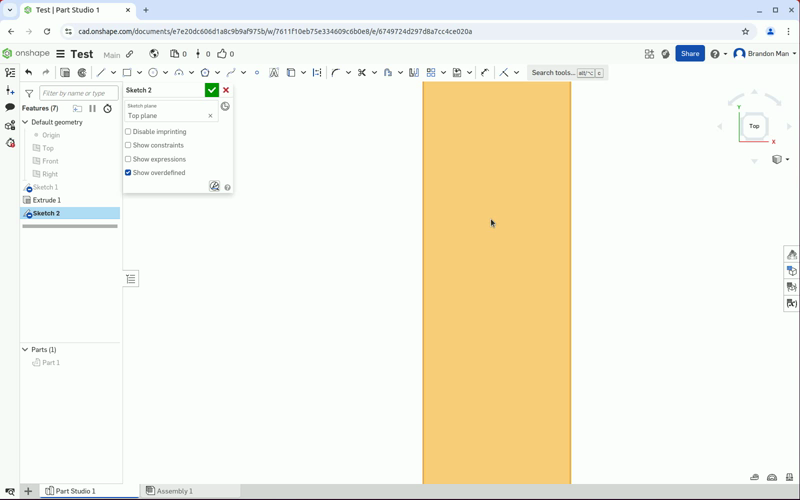
scroll(-6)
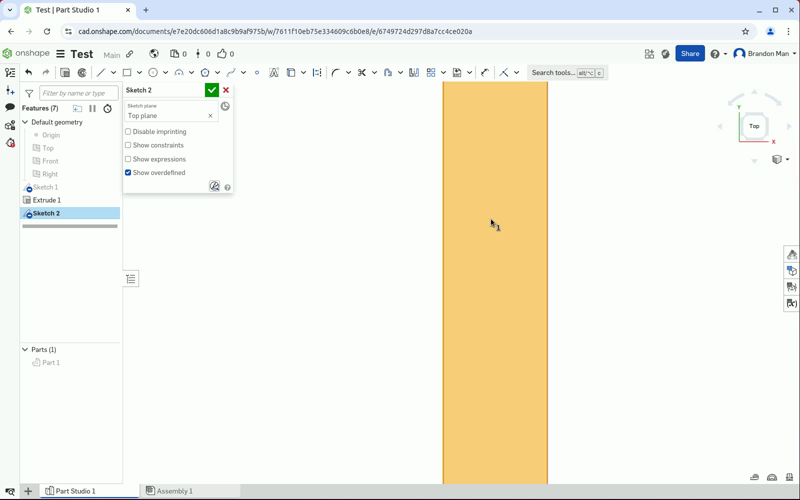
scroll(-6)
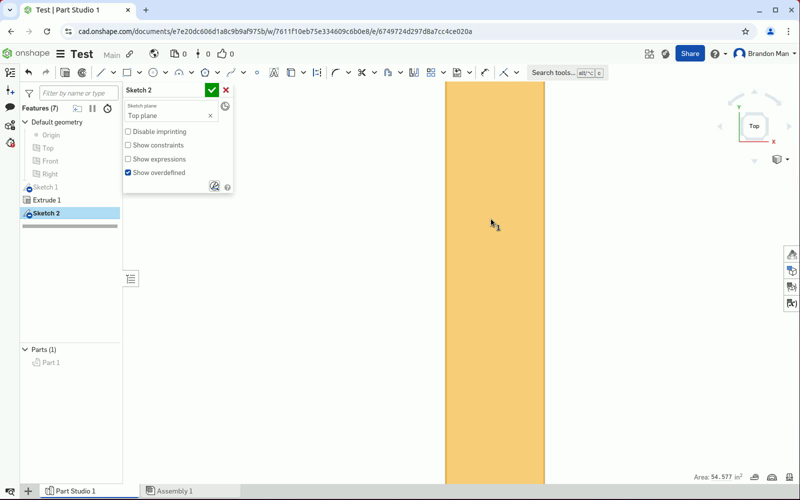
scroll(-6)
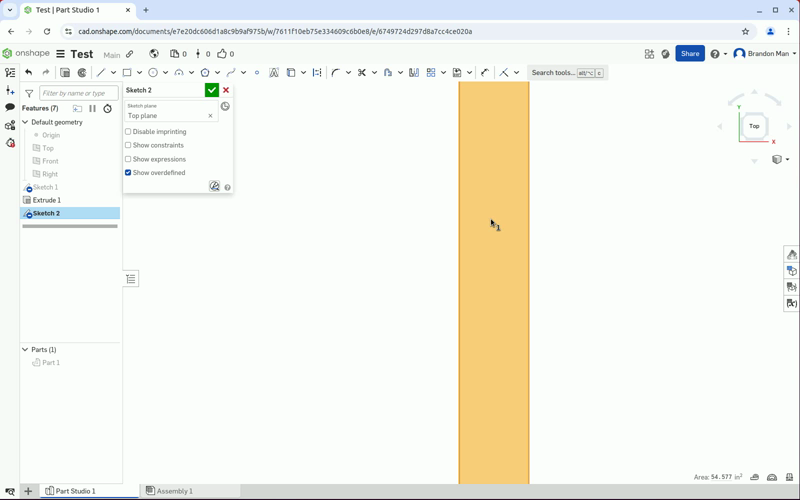
scroll(-6)
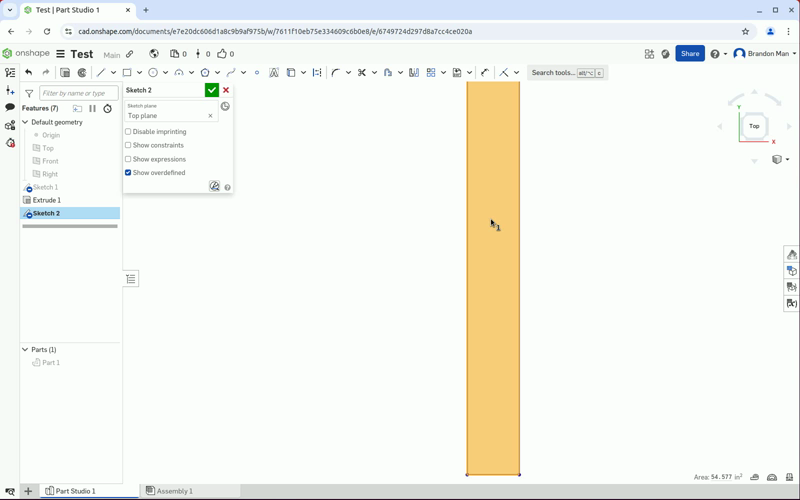
scroll(-6)
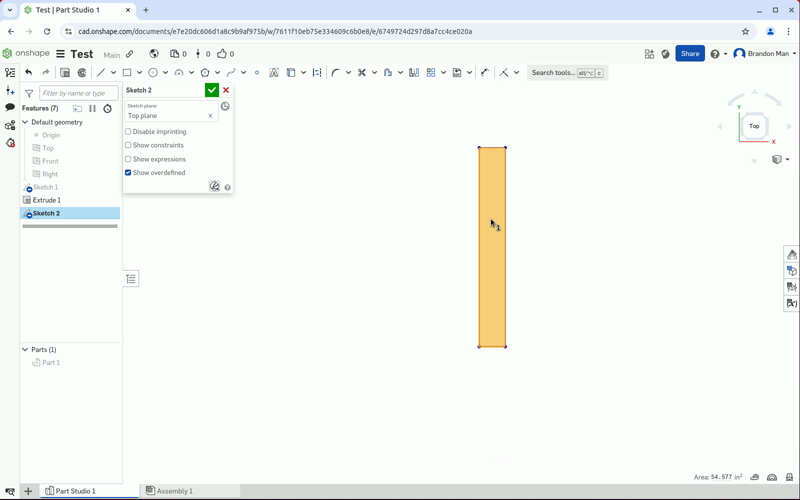
scroll(-6)
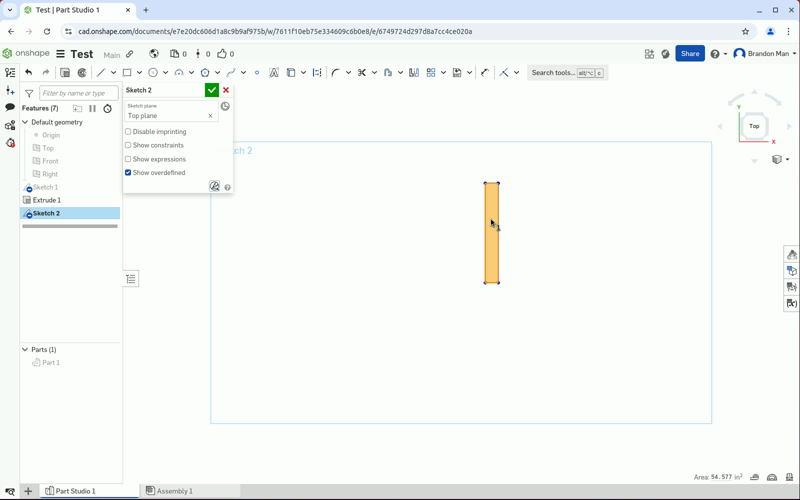
mouse_move(73, 352)
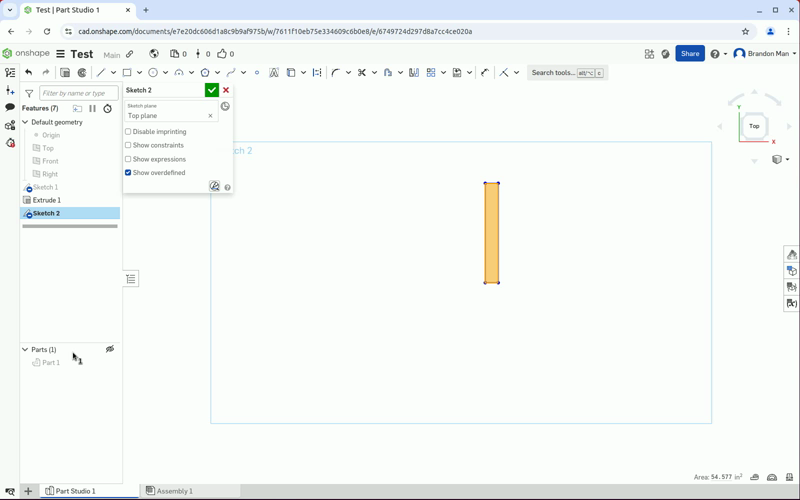
key(shift+y)
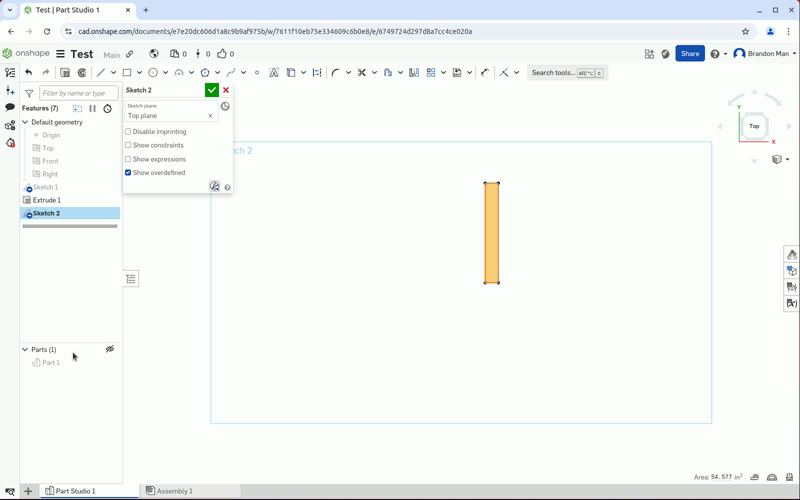
key(shift+e)
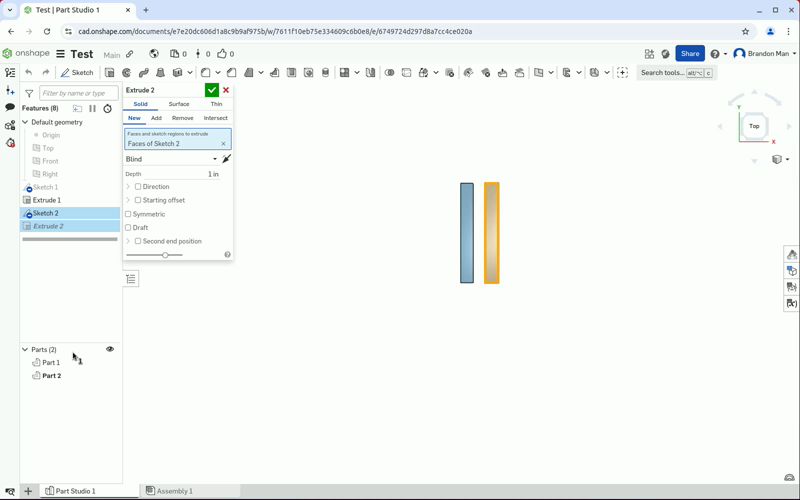
mouse_move(143, 106)
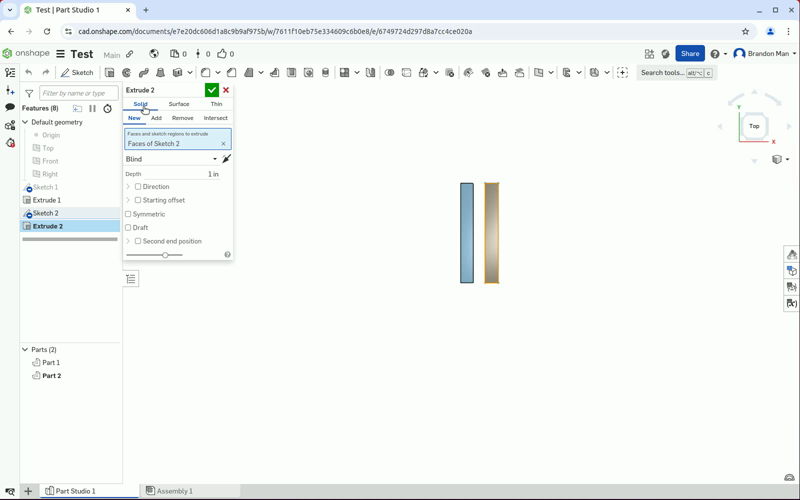
click(143, 106)
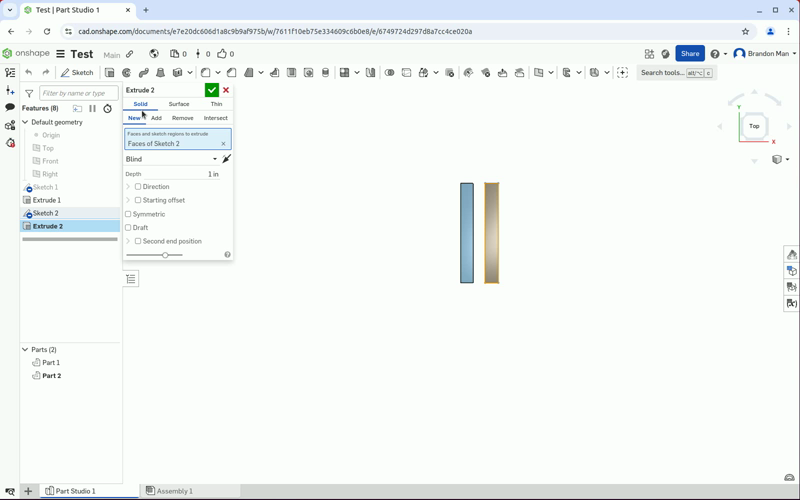
mouse_move(137, 120)
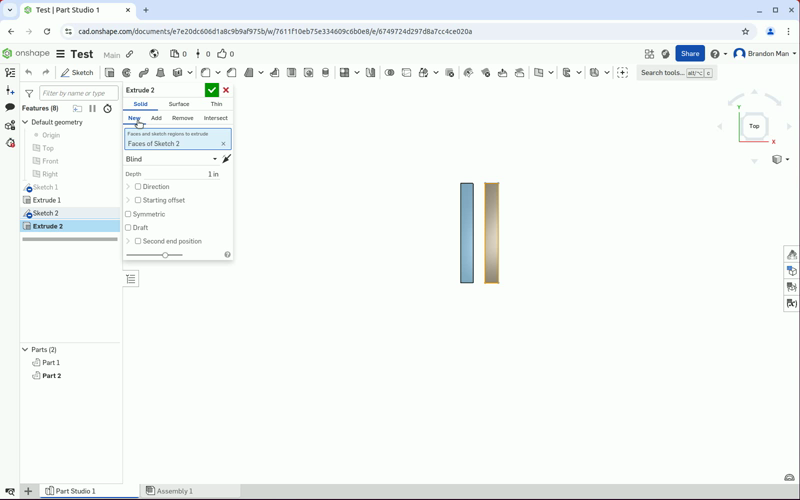
click(137, 120)
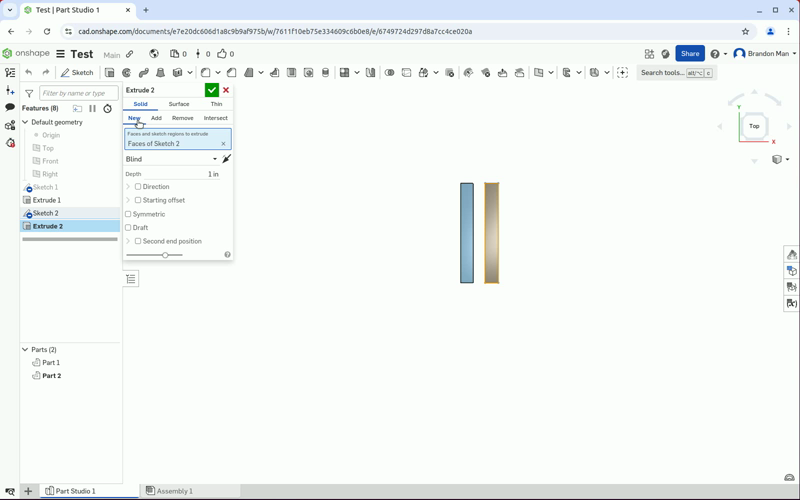
key(tab, 4)
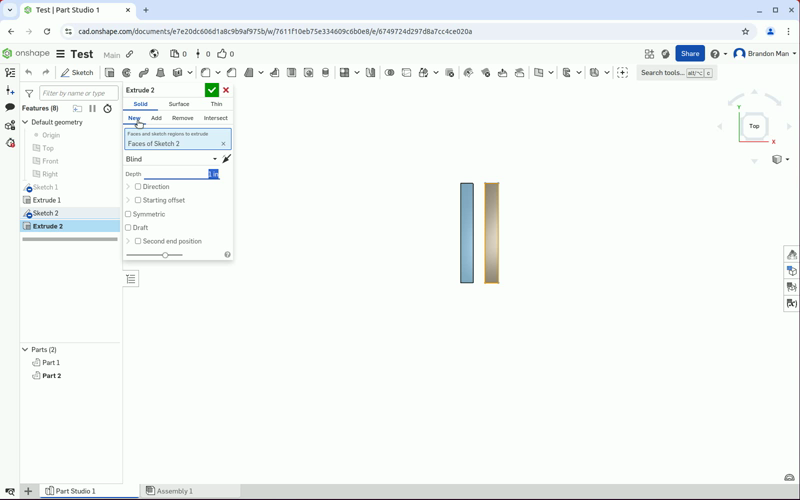
text(0.241)
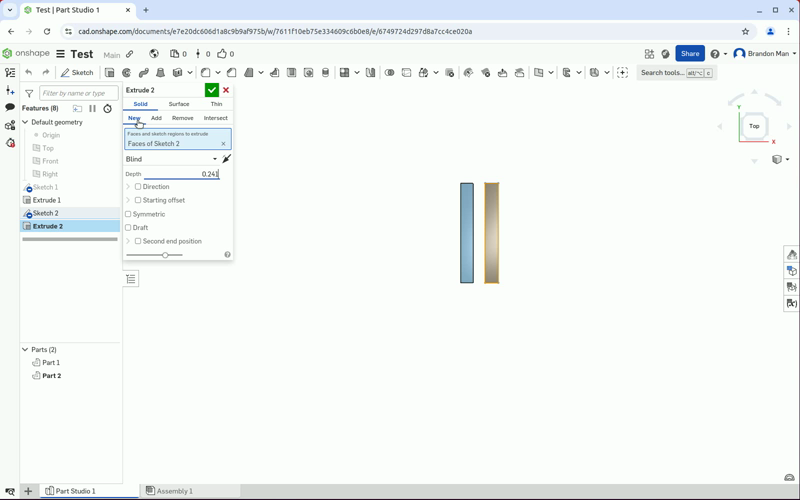
key(enter)
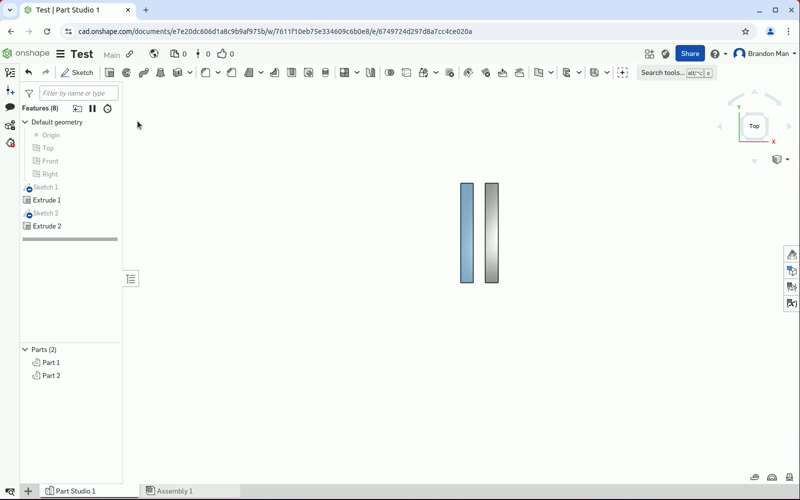
key(shift+h)
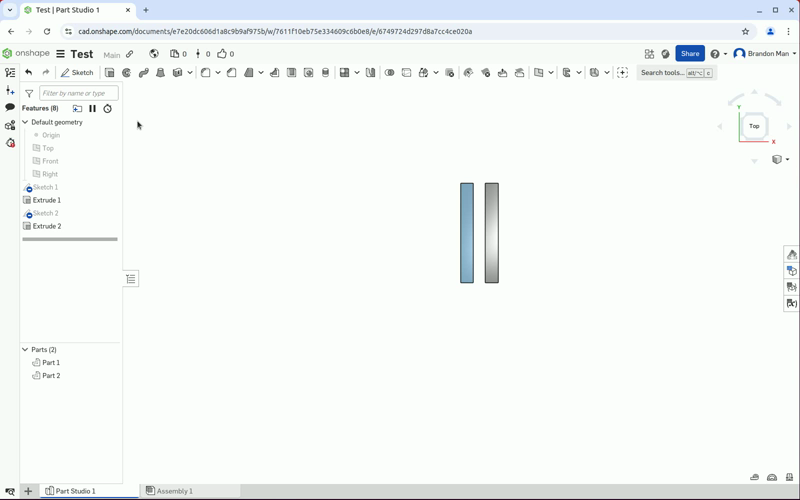
key(shift+h)
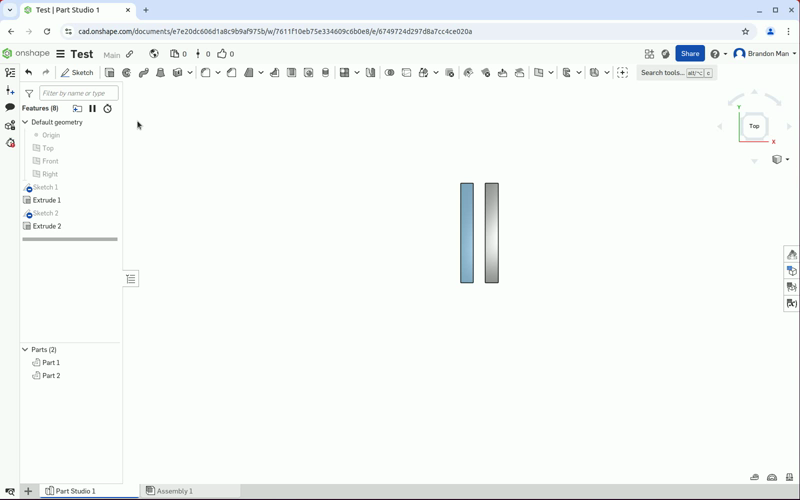
mouse_move(73, 189)
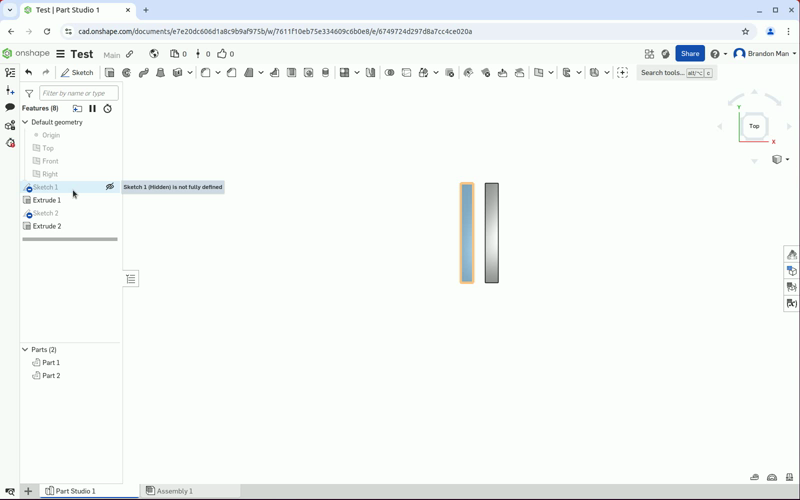
click(73, 189)
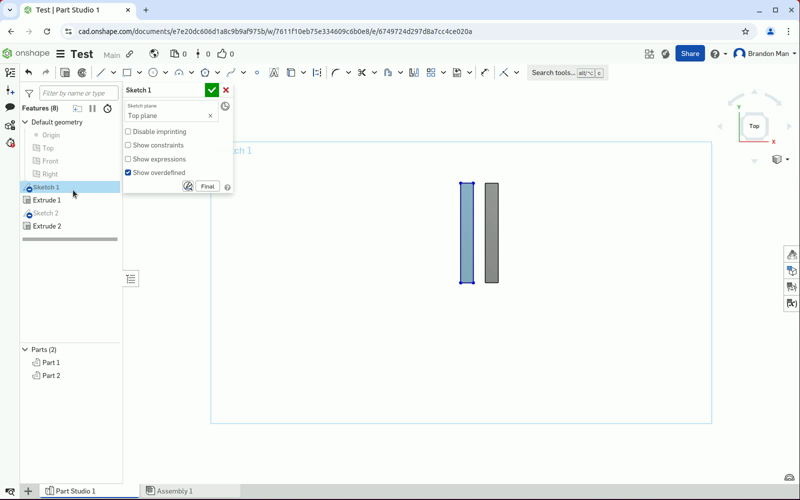
mouse_move(229, 92)
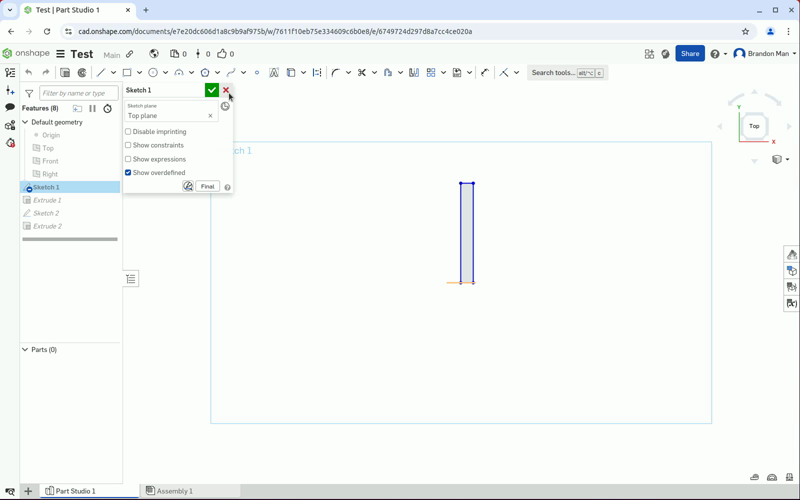
click(229, 92)
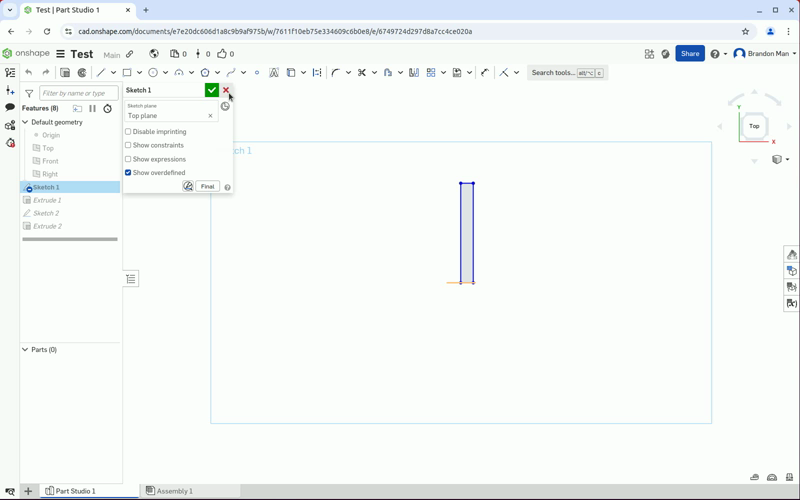
key(shift+s)
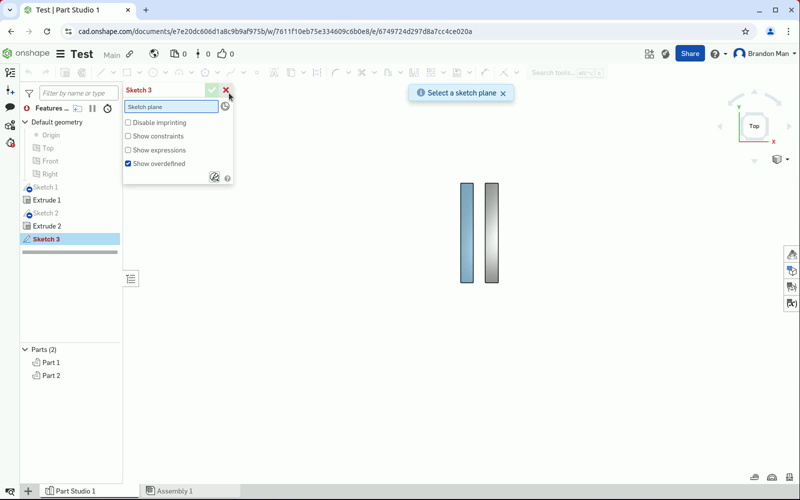
mouse_move(73, 150)
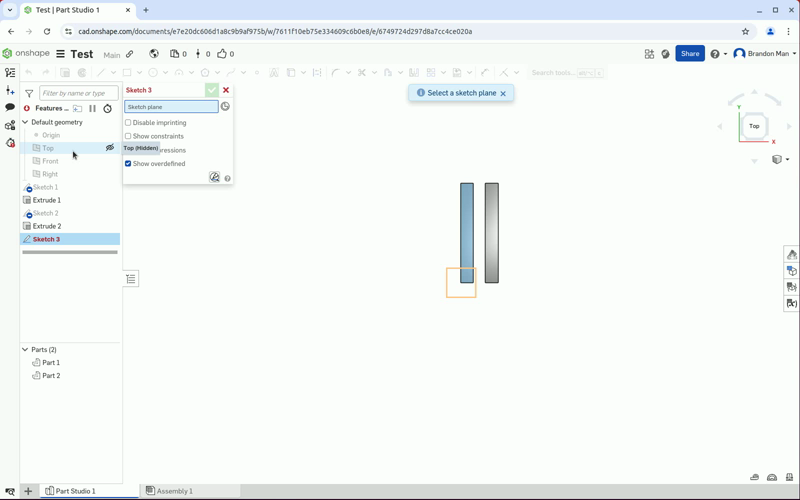
click(73, 150)
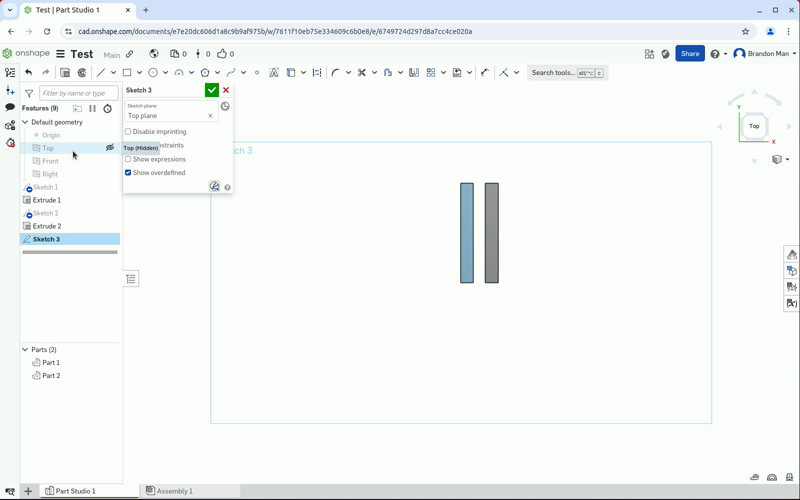
mouse_move(73, 352)
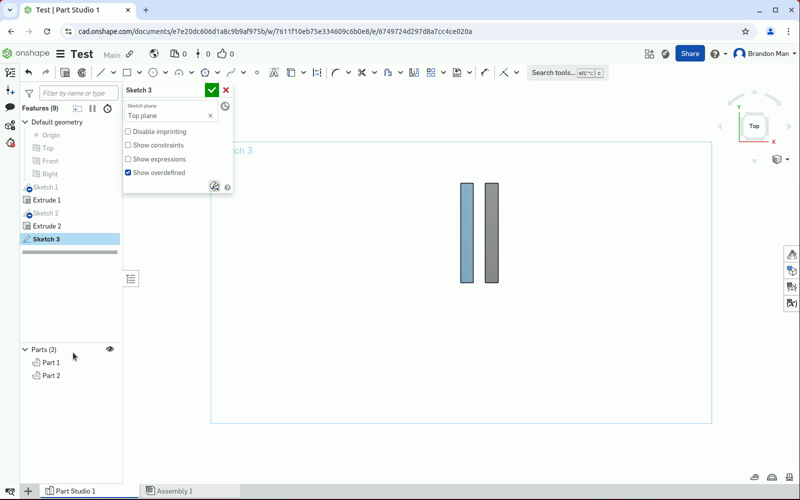
key(y)
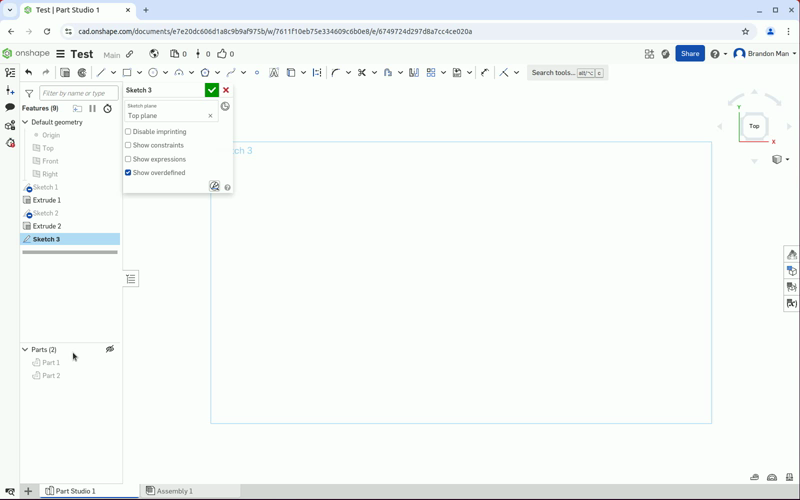
key(l)
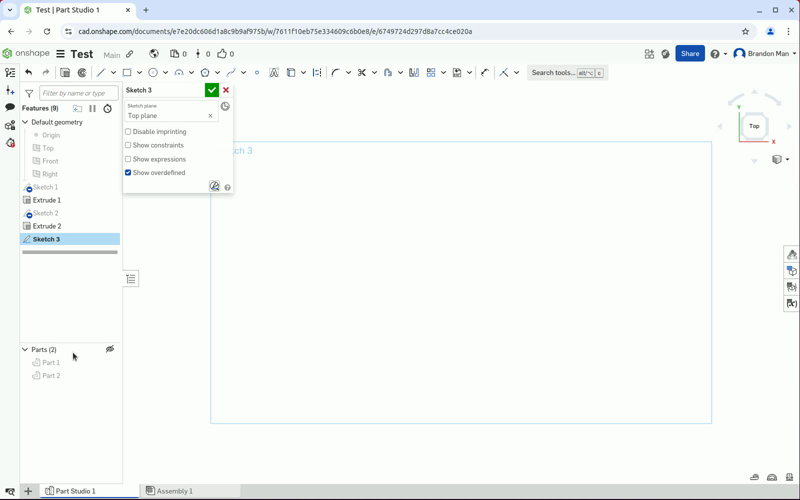
key_down(shift)
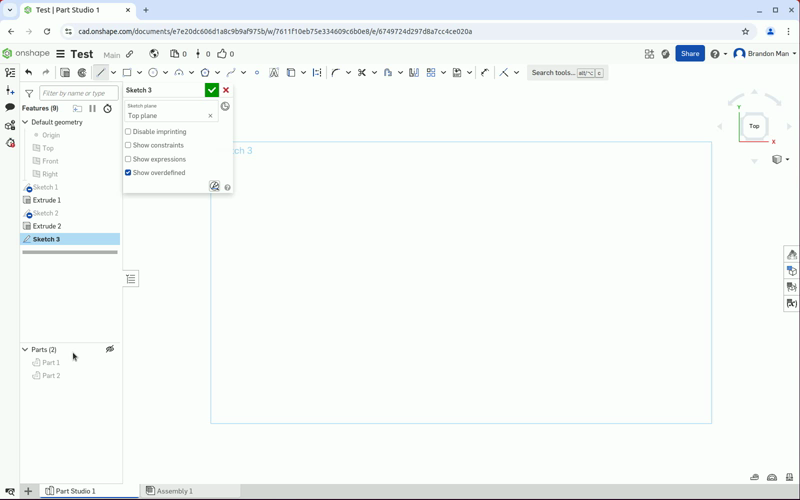
mouse_move(511, 282)
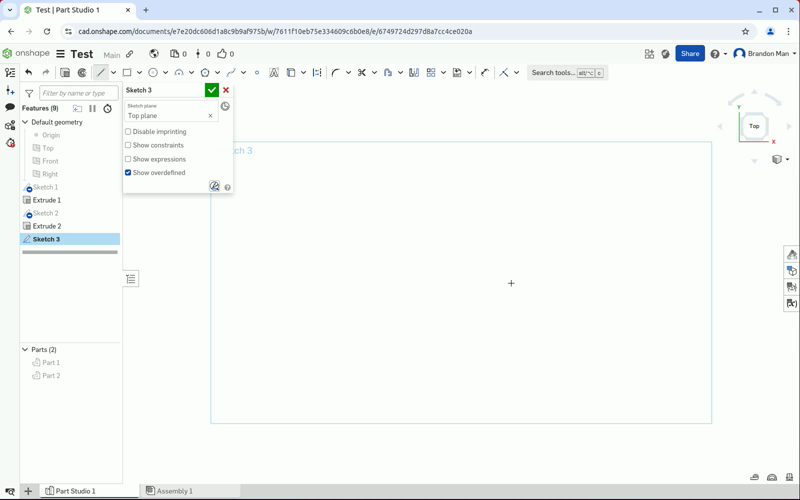
click(511, 282)
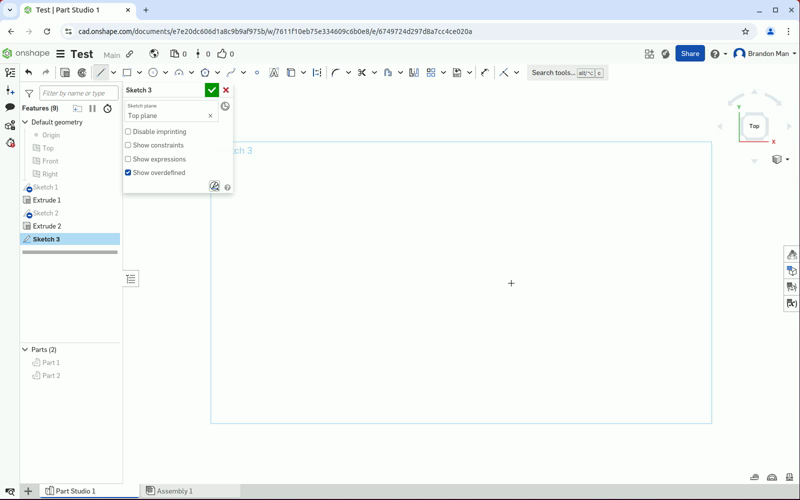
key_up(shift)
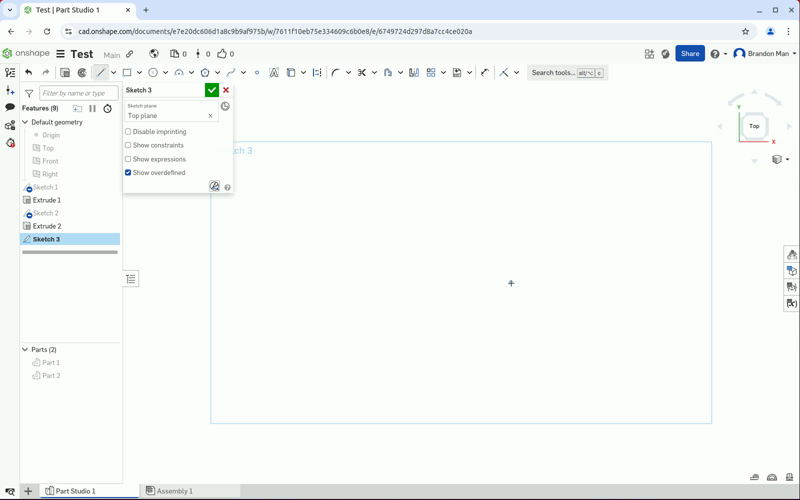
key_down(shift)
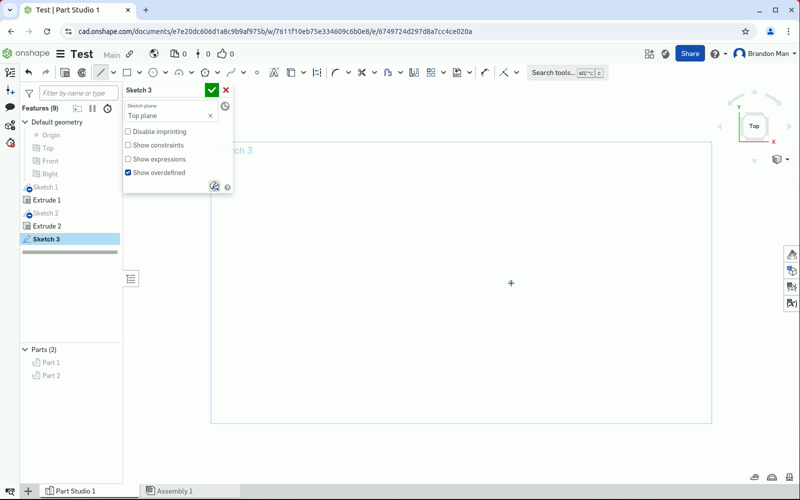
mouse_move(541, 282)
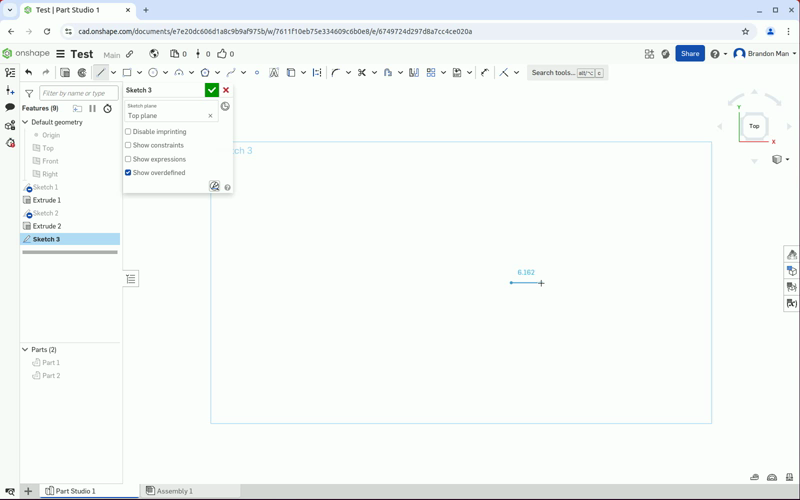
mouse_move(523, 282)
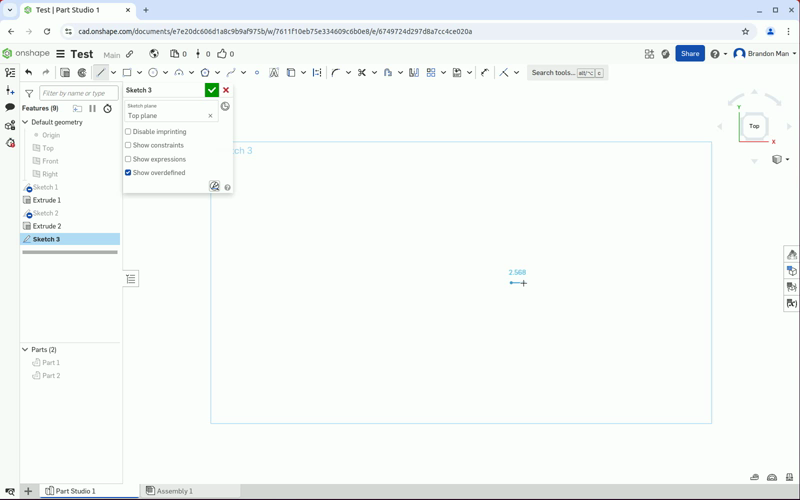
click(523, 282)
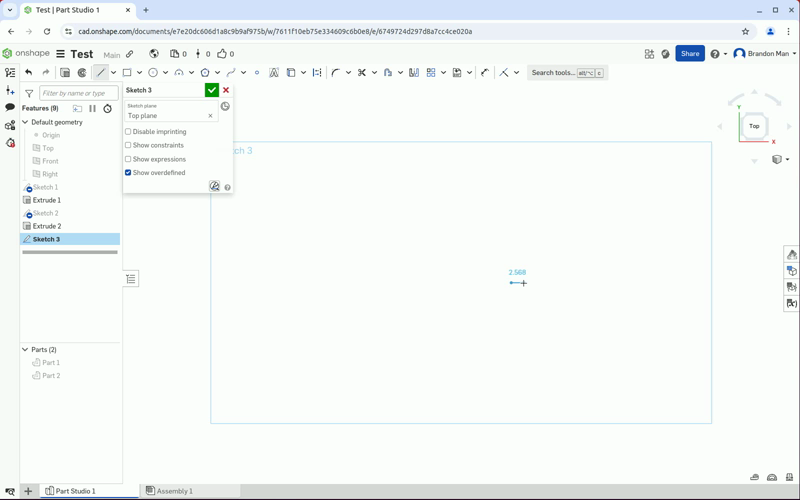
key_up(shift)
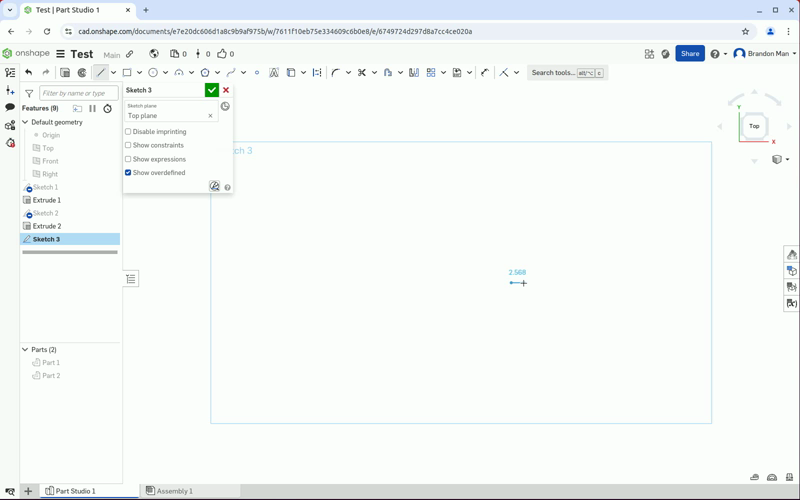
key_down(shift)
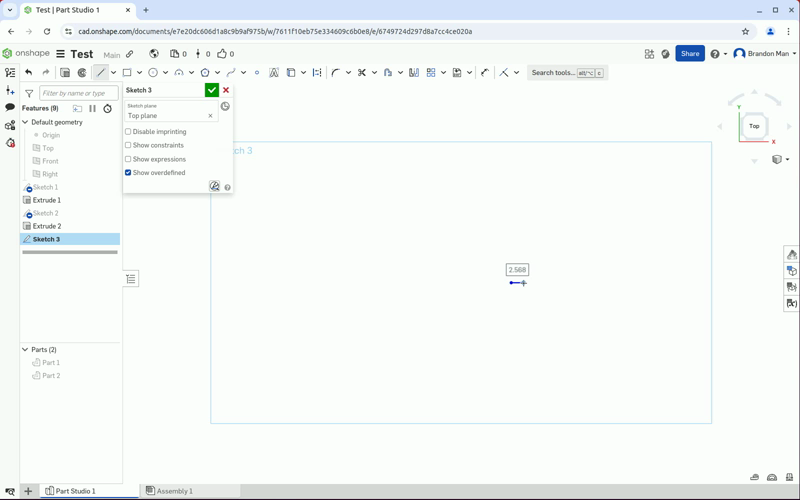
mouse_move(523, 183)
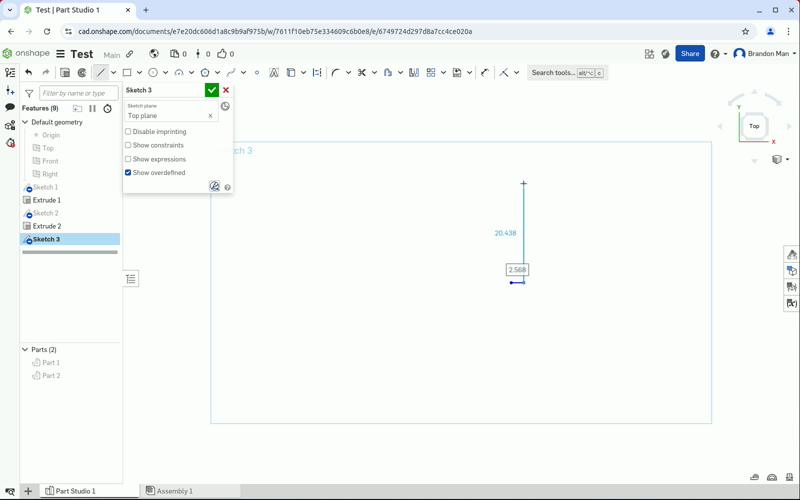
click(523, 183)
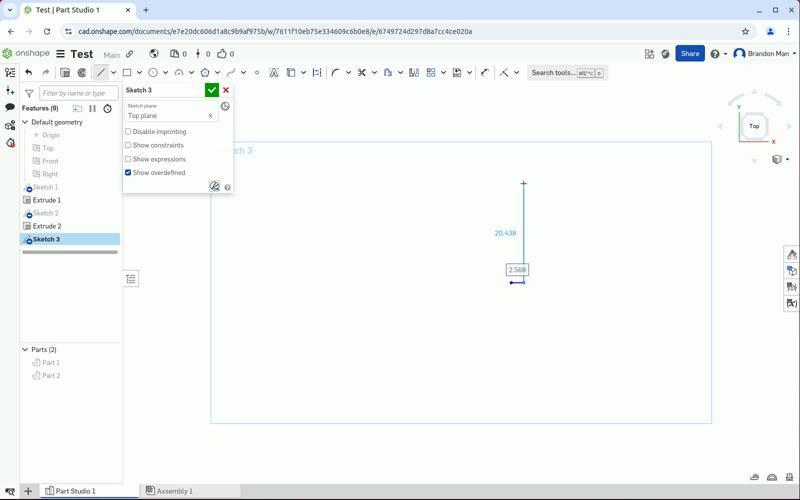
key_up(shift)
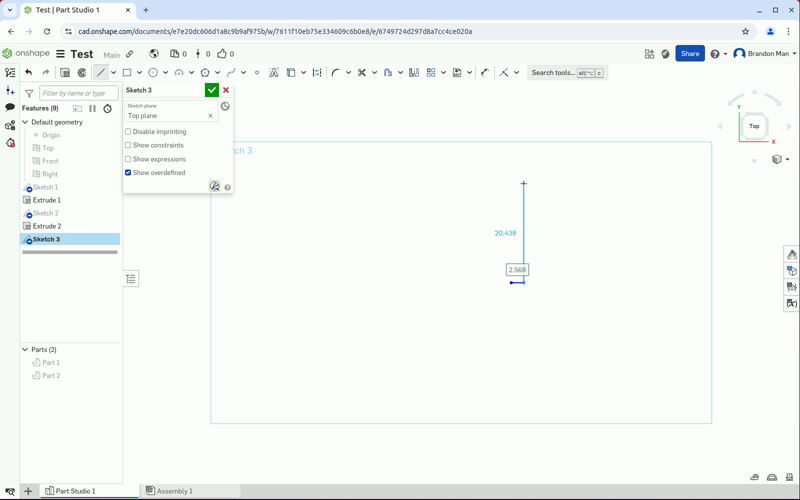
key_down(shift)
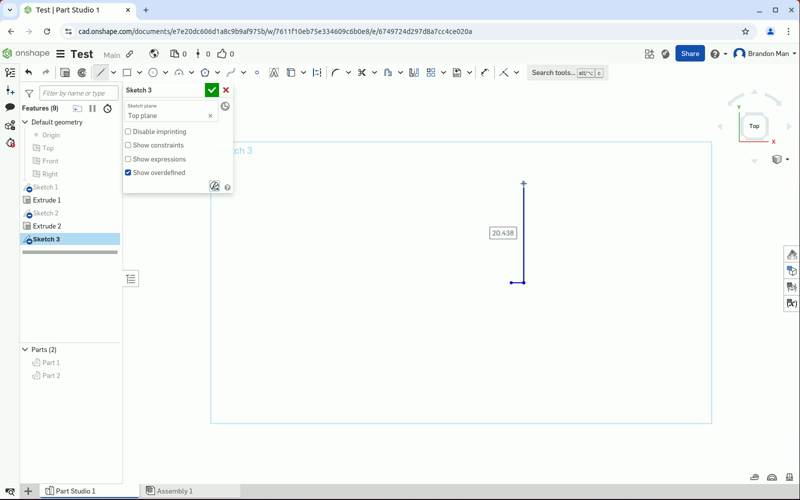
mouse_move(553, 183)
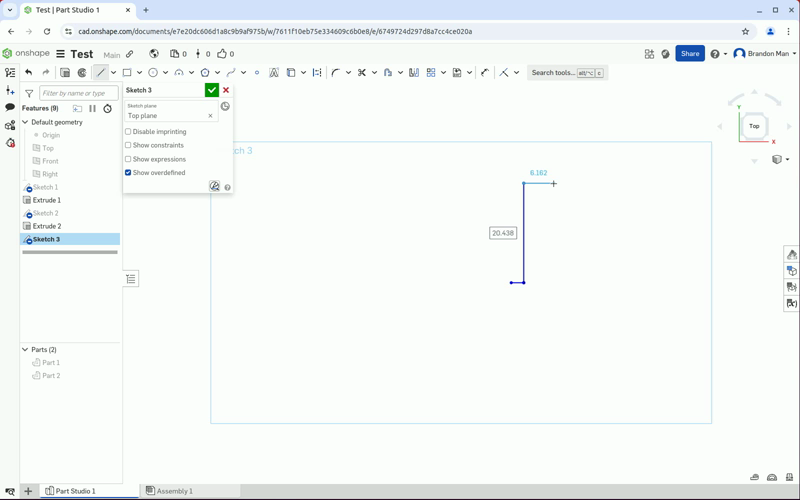
mouse_move(511, 183)
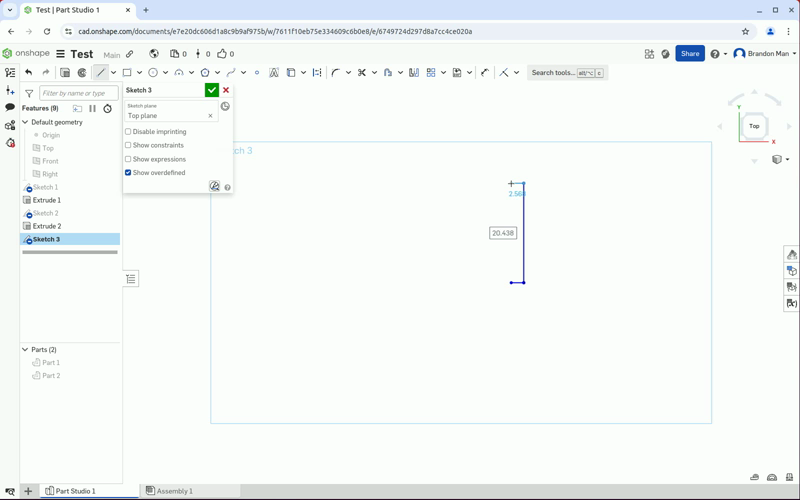
click(511, 183)
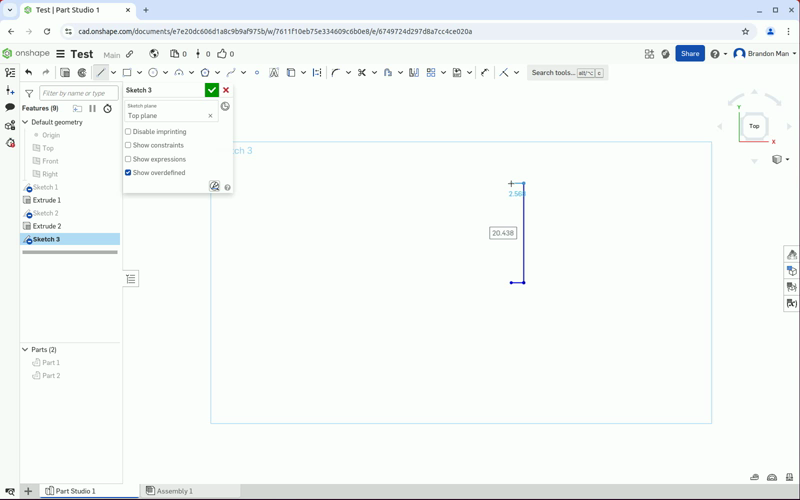
key_up(shift)
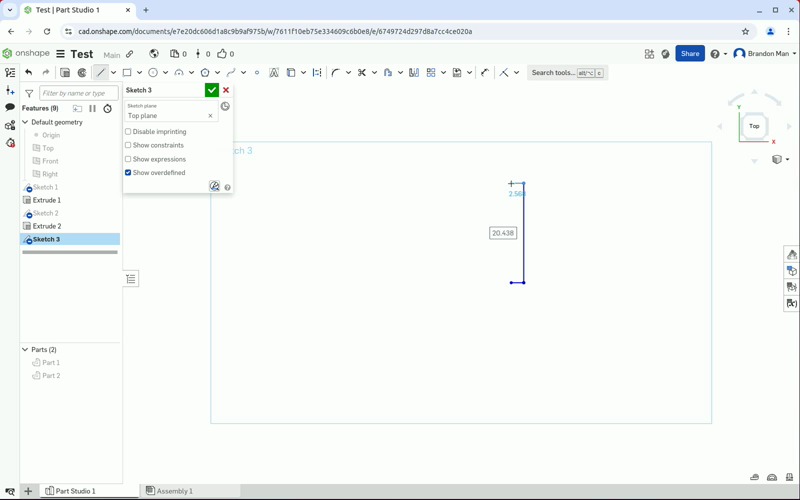
key_down(shift)
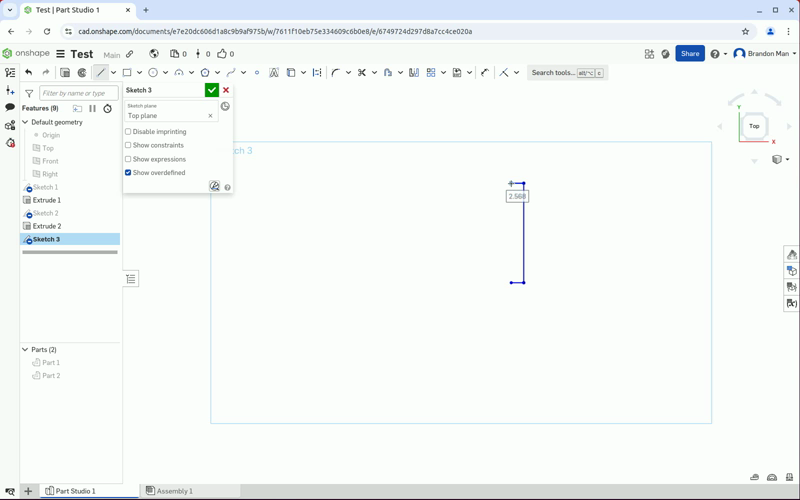
mouse_move(511, 282)
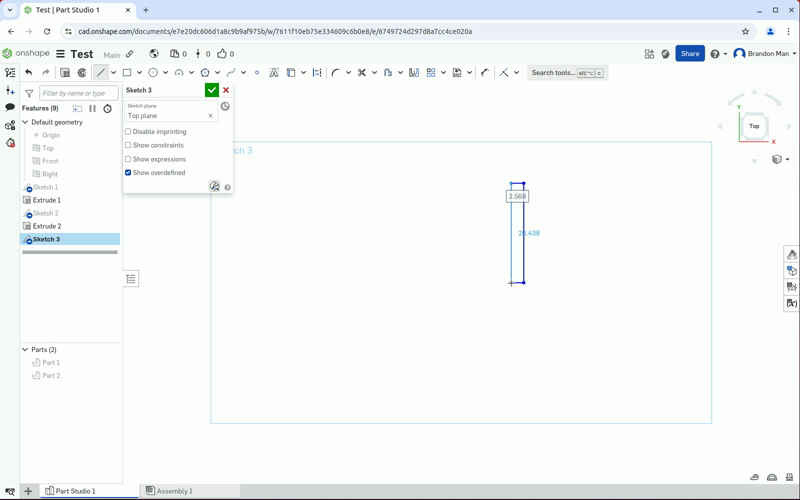
key_up(shift)
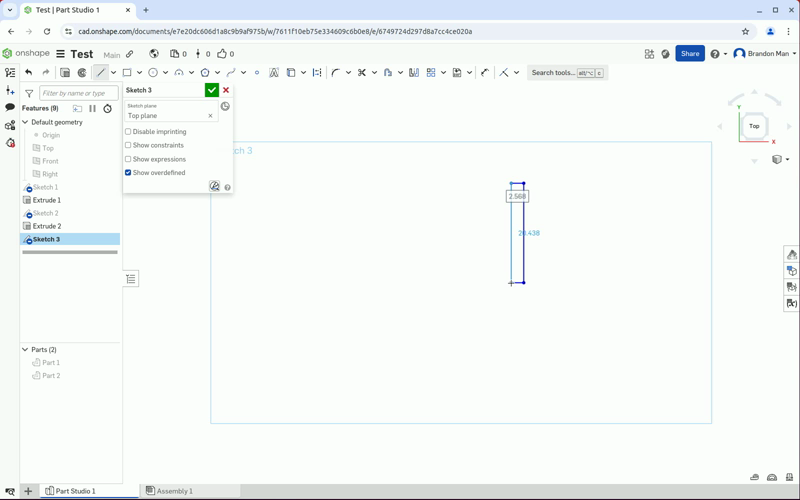
click(511, 282)
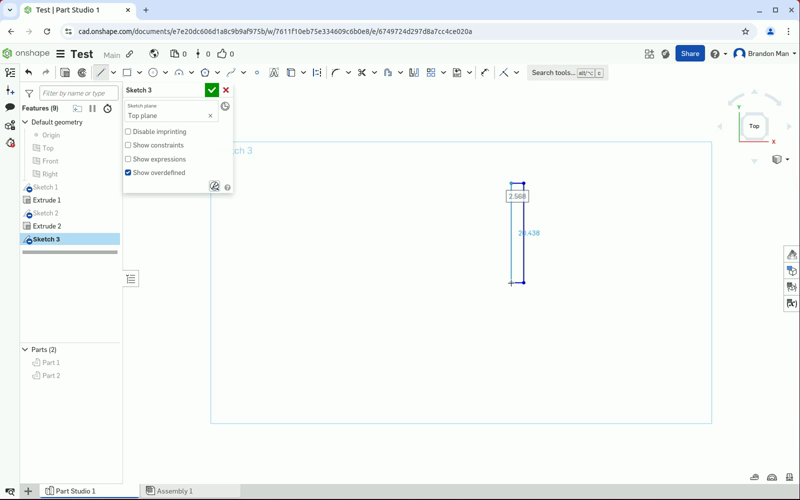
key(esc)
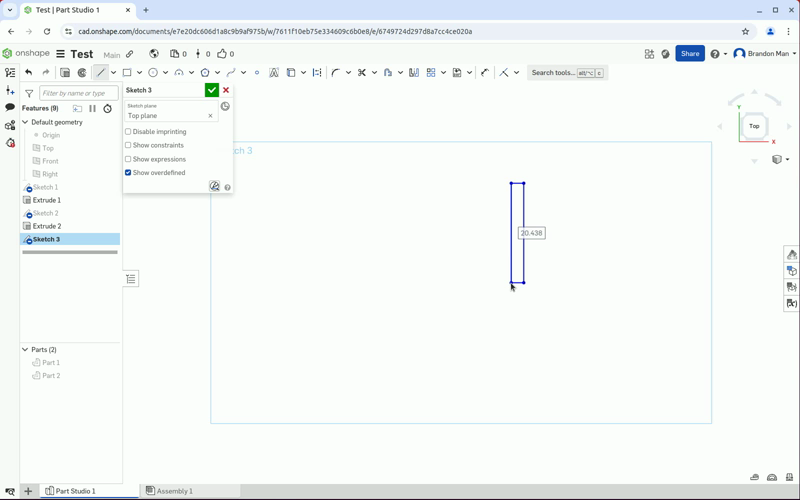
mouse_move(515, 230)
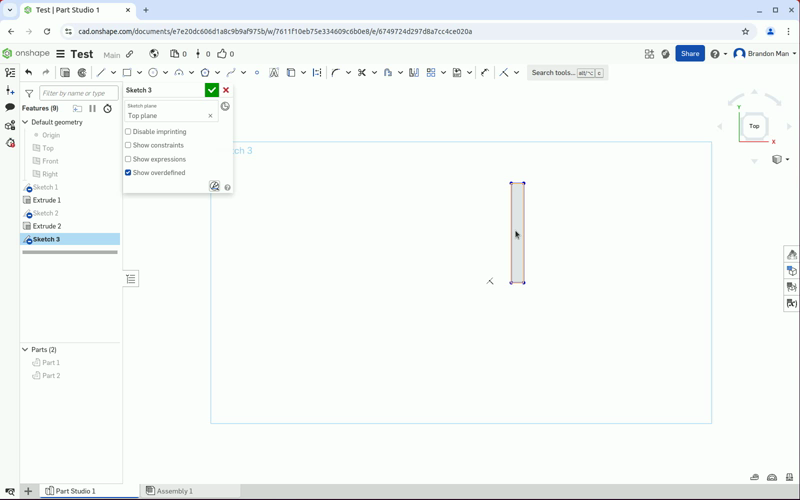
scroll(6)
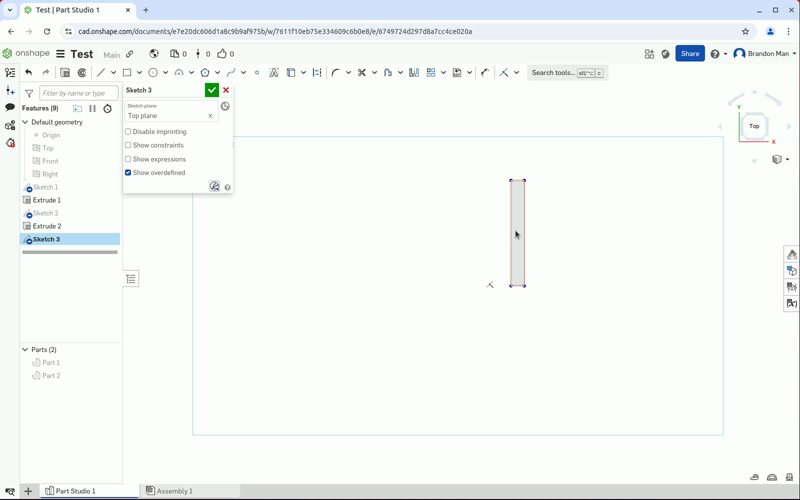
scroll(6)
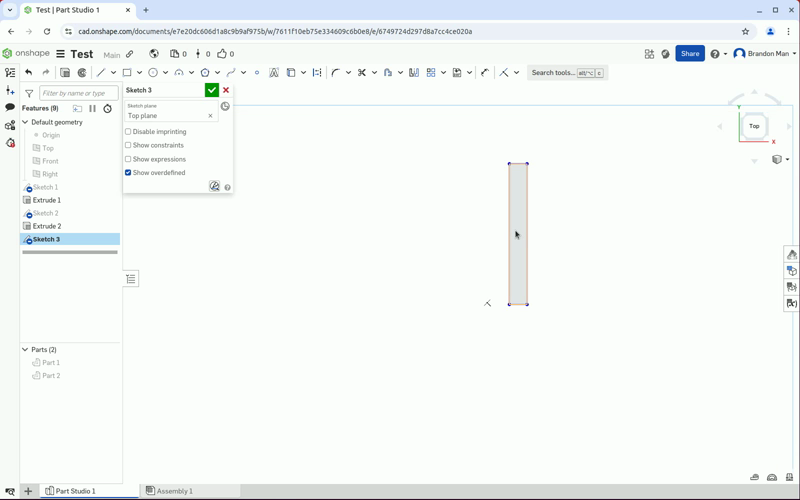
scroll(6)
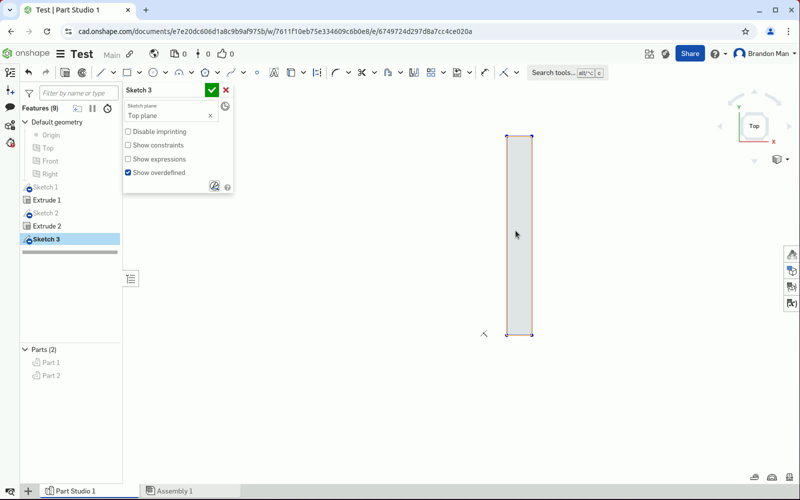
scroll(6)
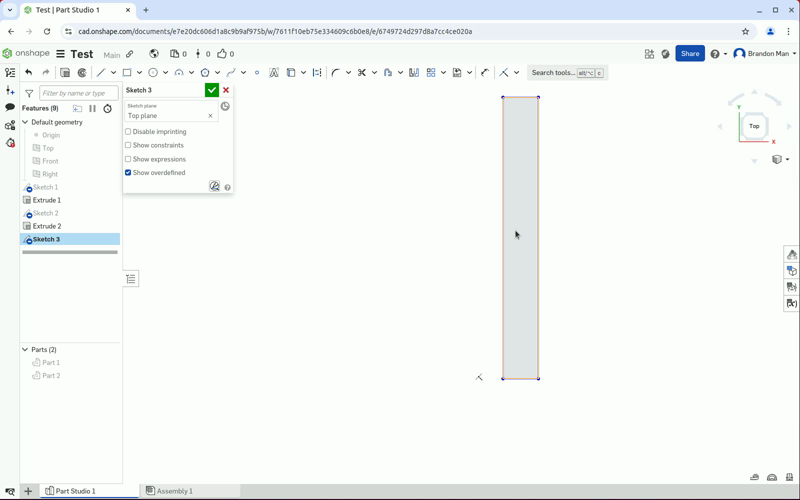
scroll(6)
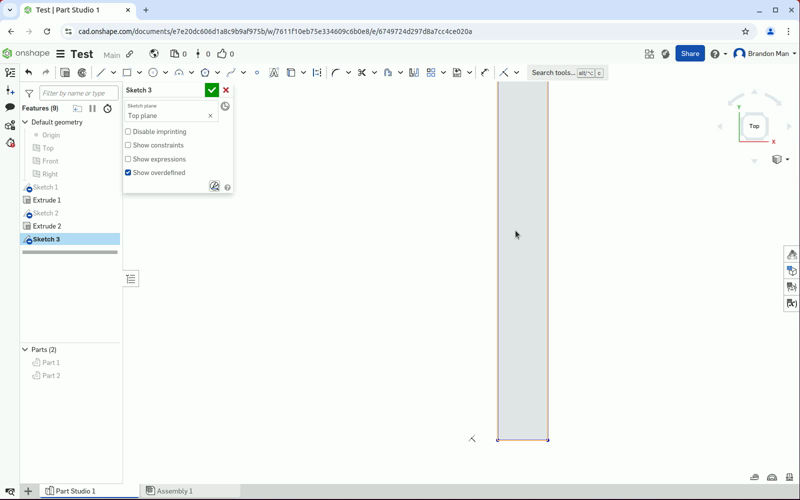
scroll(6)
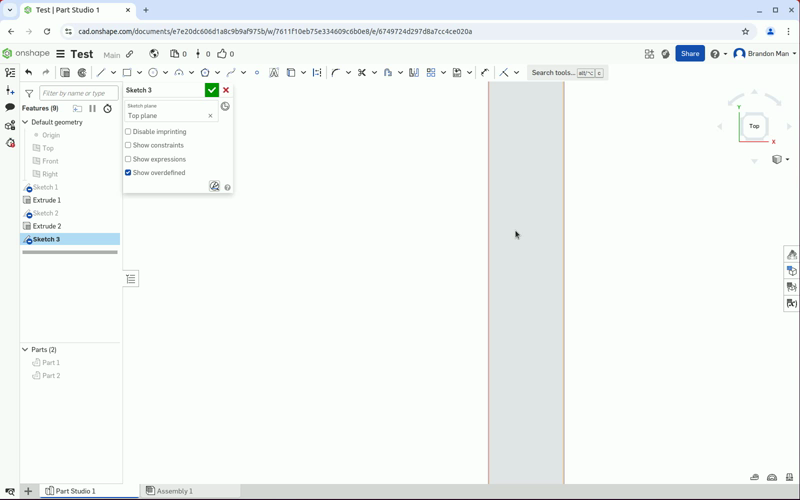
scroll(6)
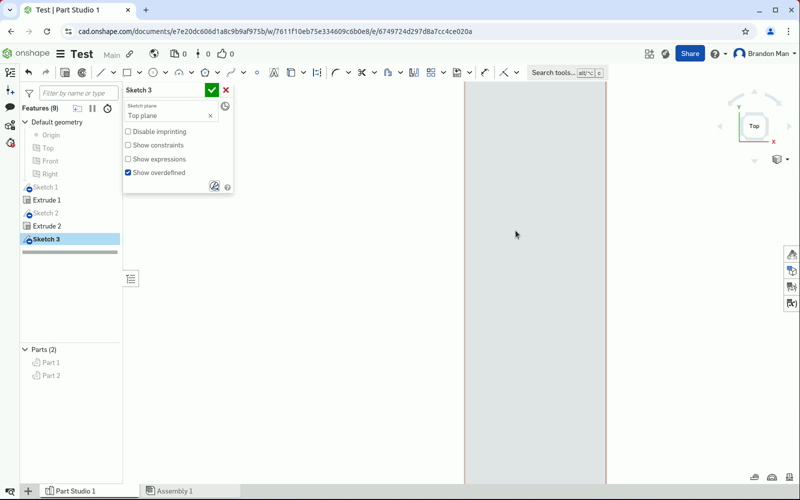
click(515, 230)
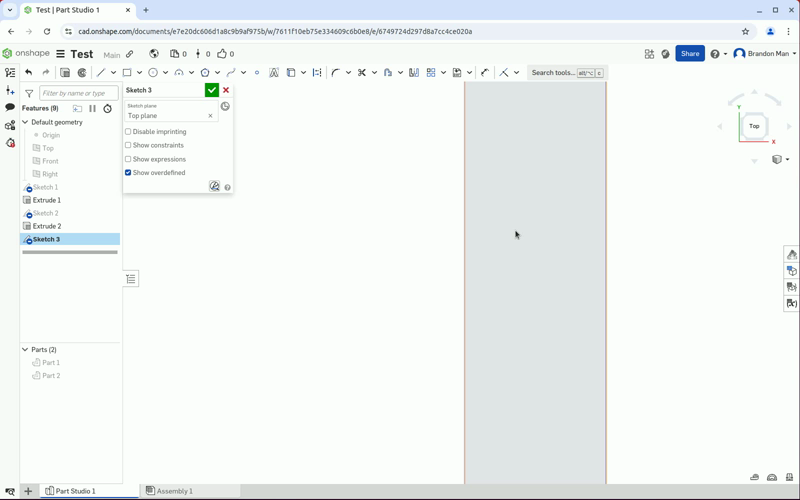
scroll(-6)
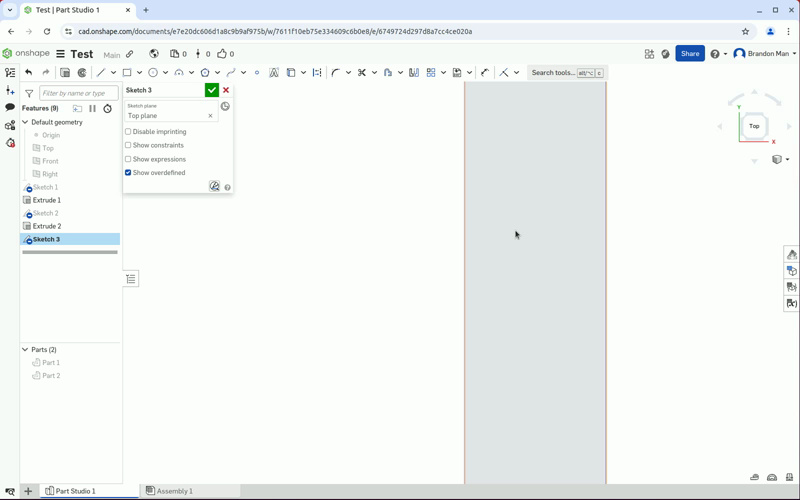
scroll(-6)
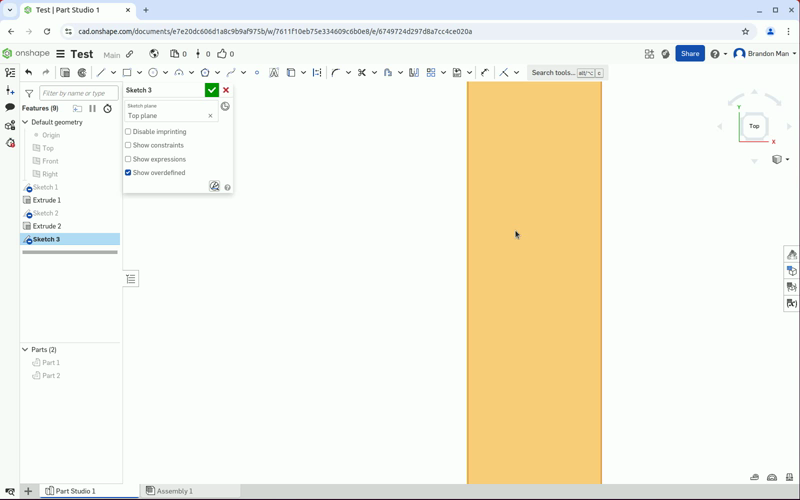
scroll(-6)
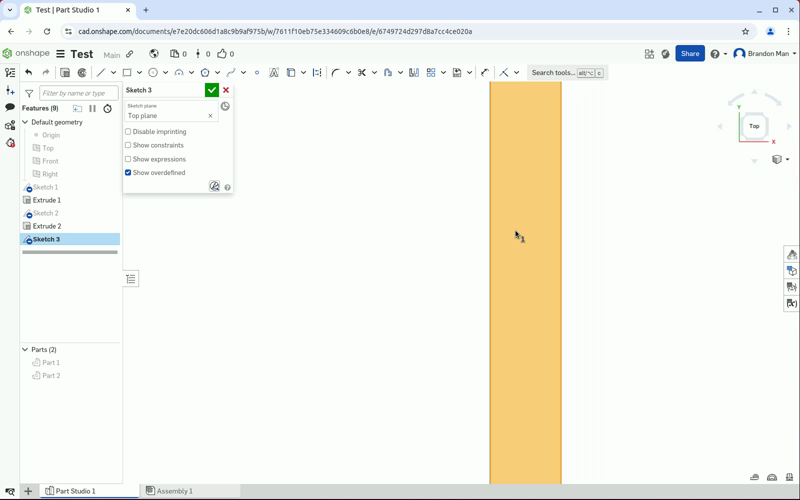
scroll(-6)
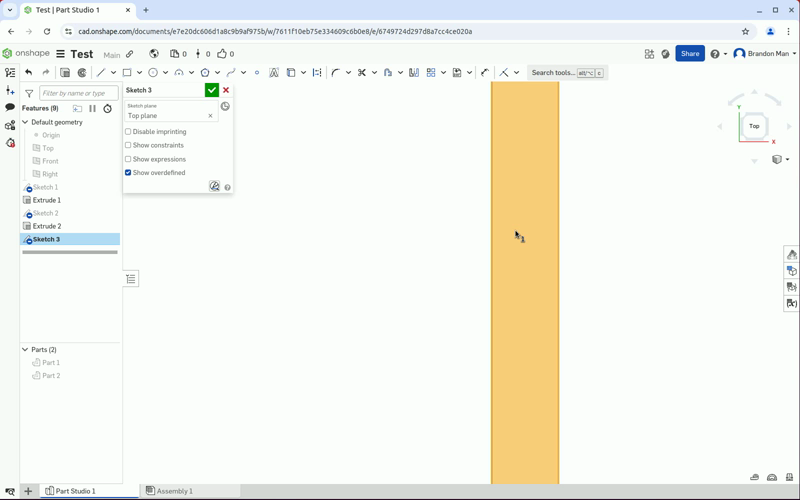
scroll(-6)
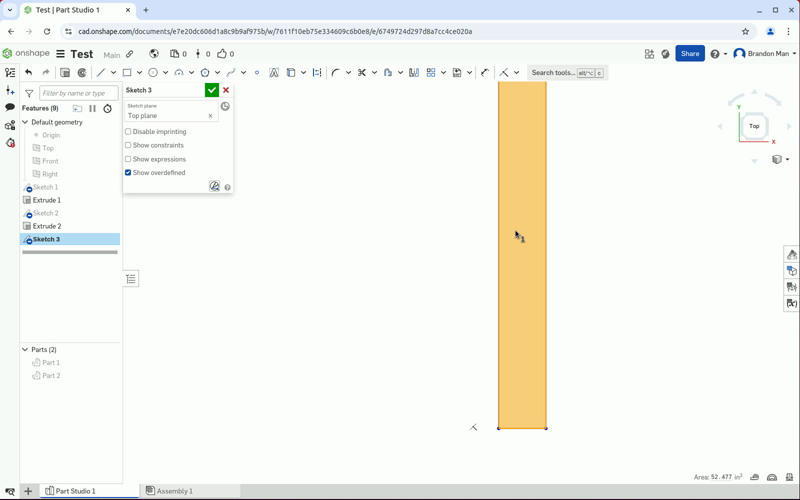
scroll(-6)
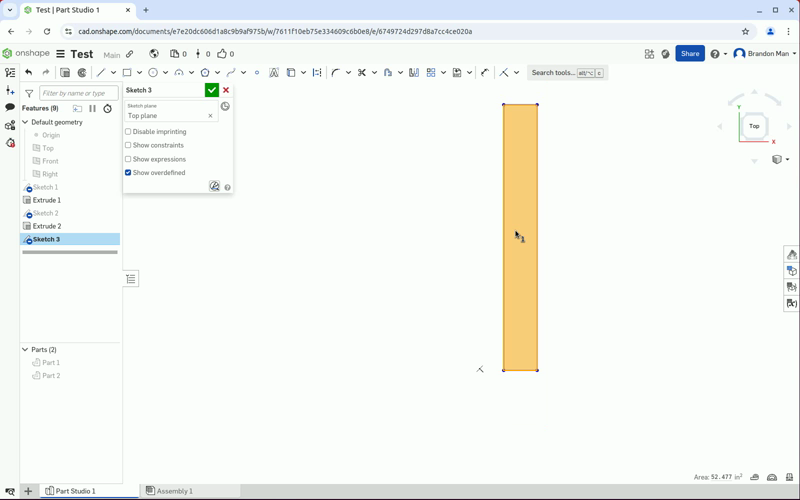
scroll(-6)
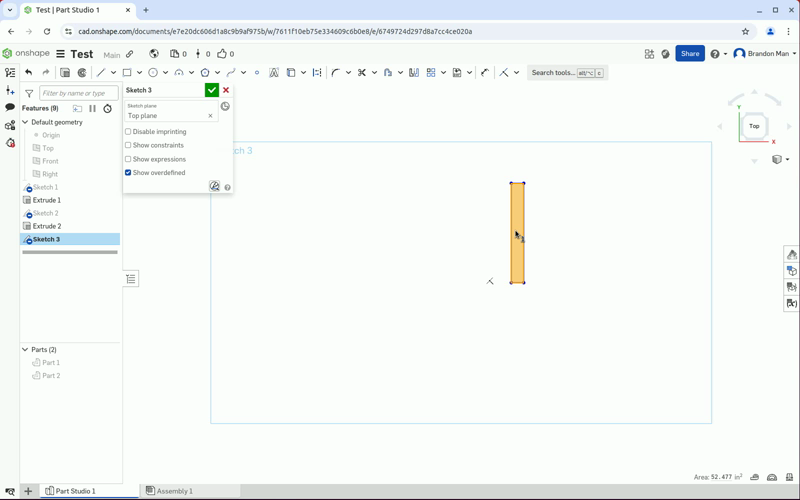
mouse_move(73, 352)
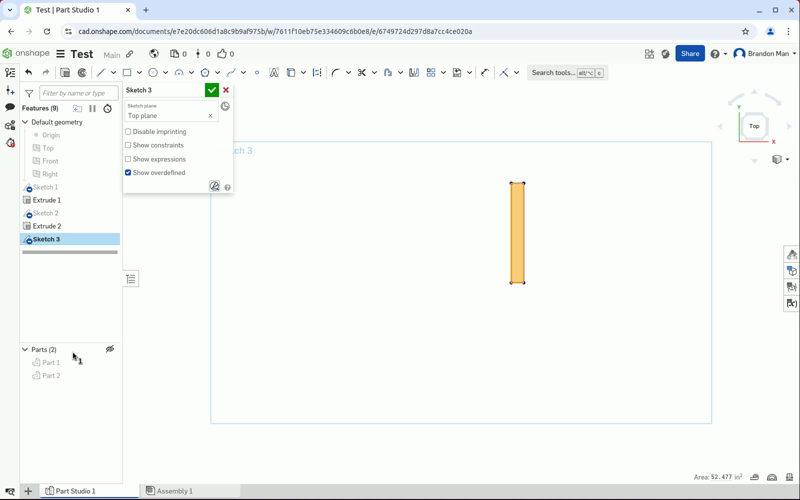
key(shift+y)
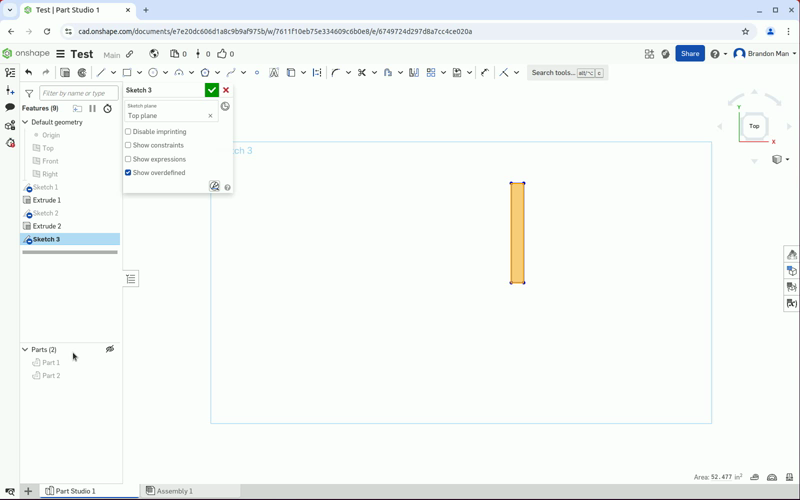
key(shift+e)
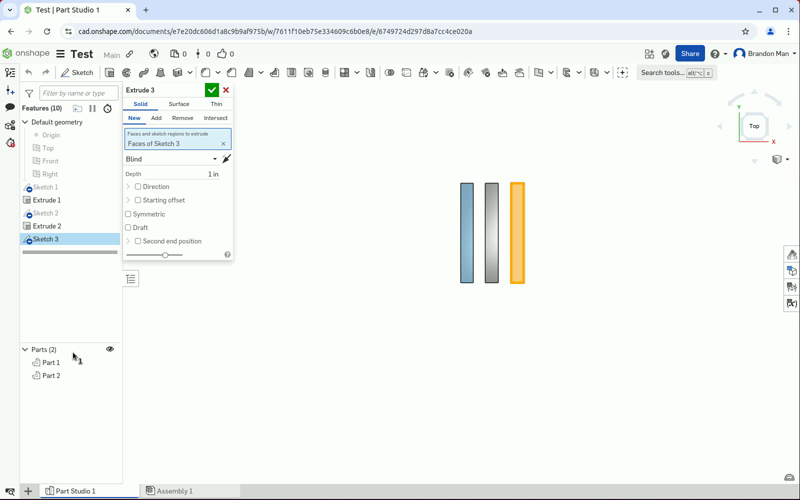
mouse_move(143, 106)
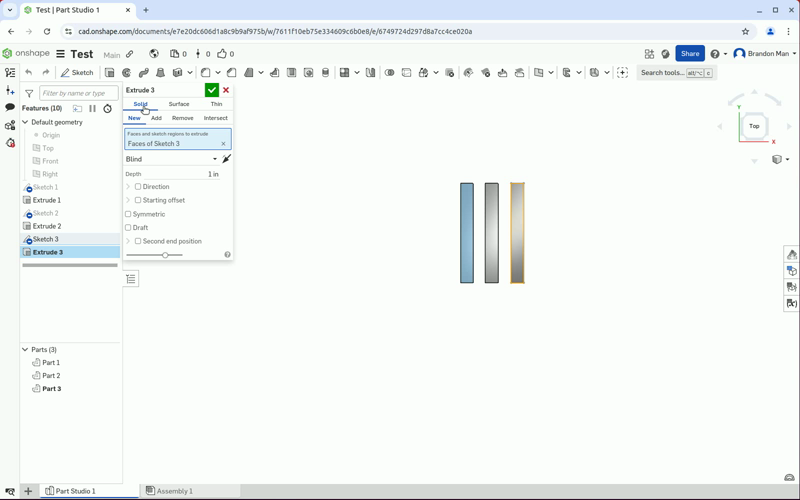
click(143, 106)
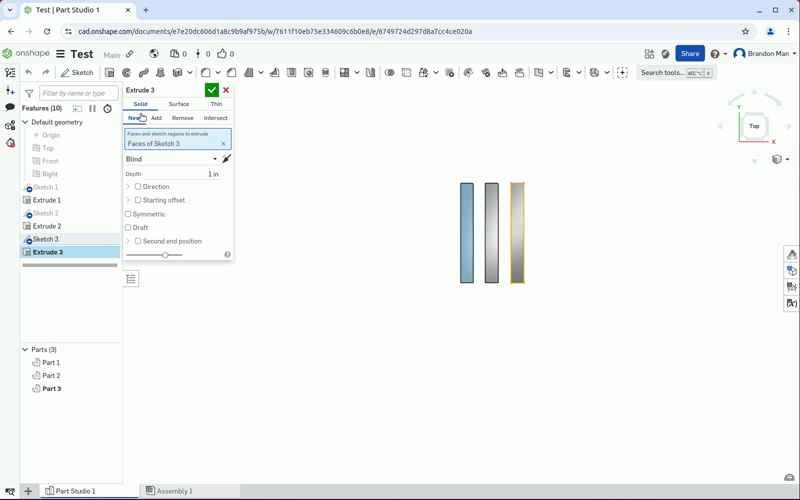
mouse_move(137, 120)
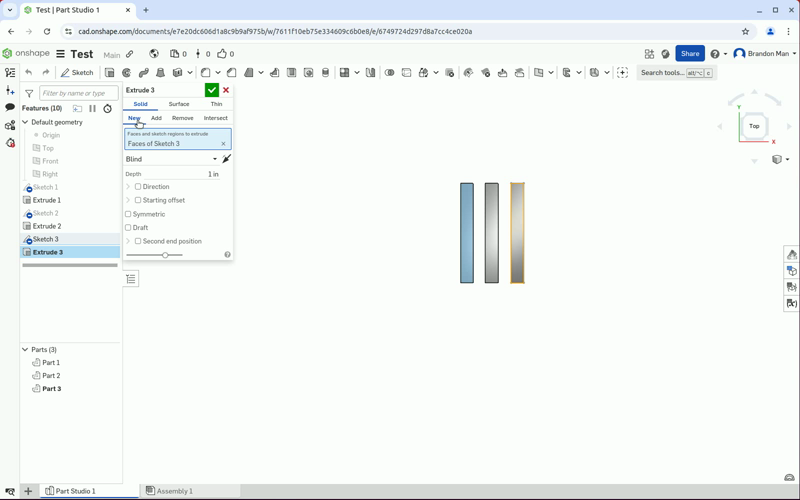
click(137, 120)
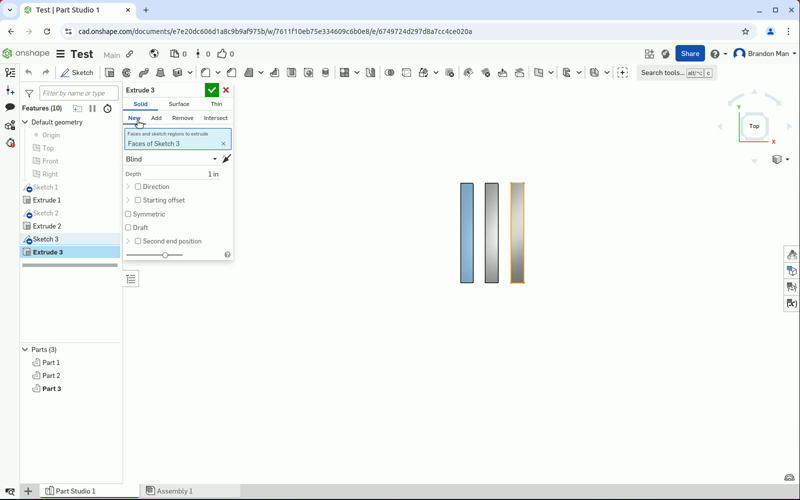
key(tab, 4)
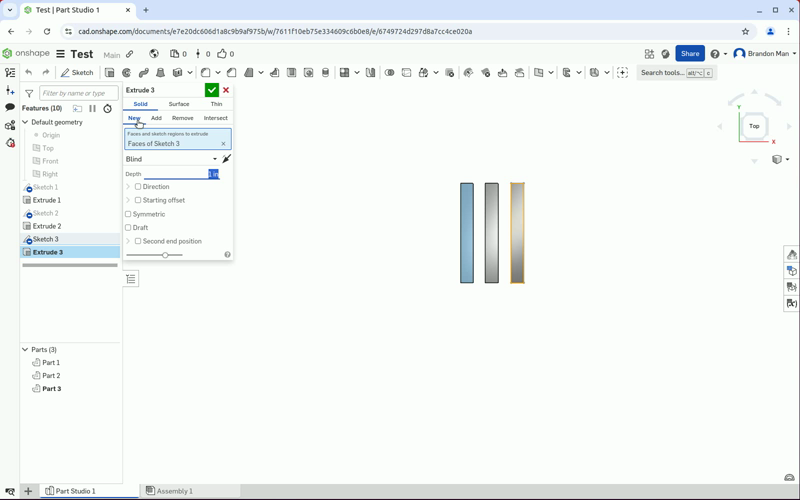
text(0.241)
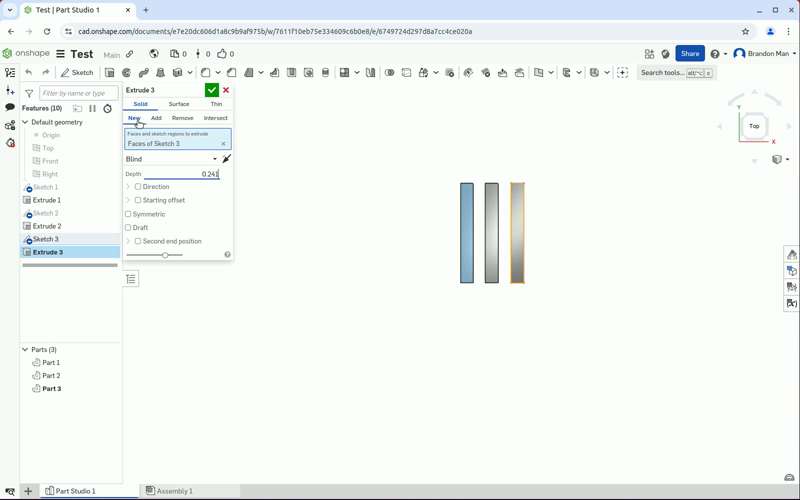
key(enter)
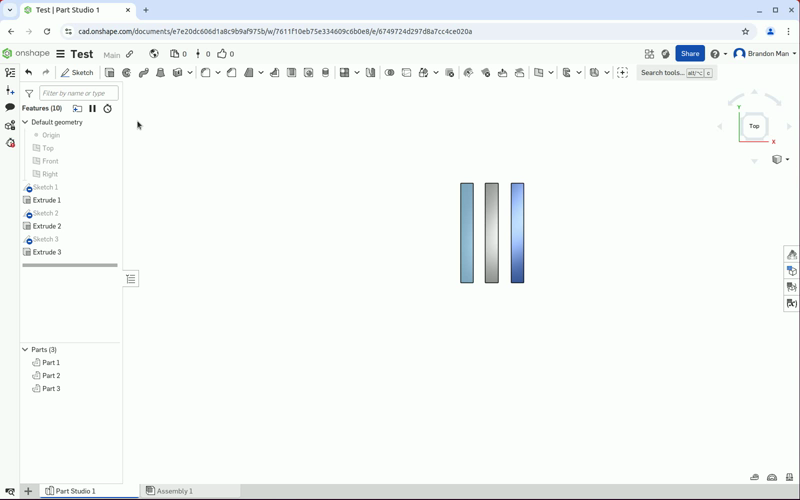
key(shift+h)
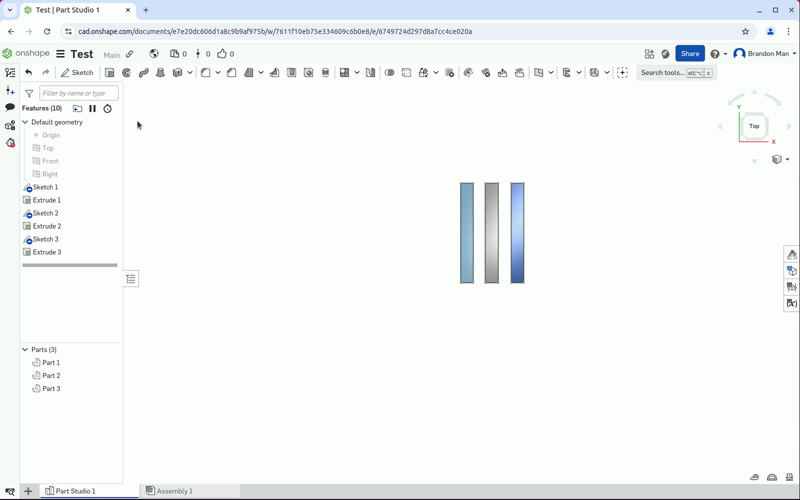
key(shift+h)
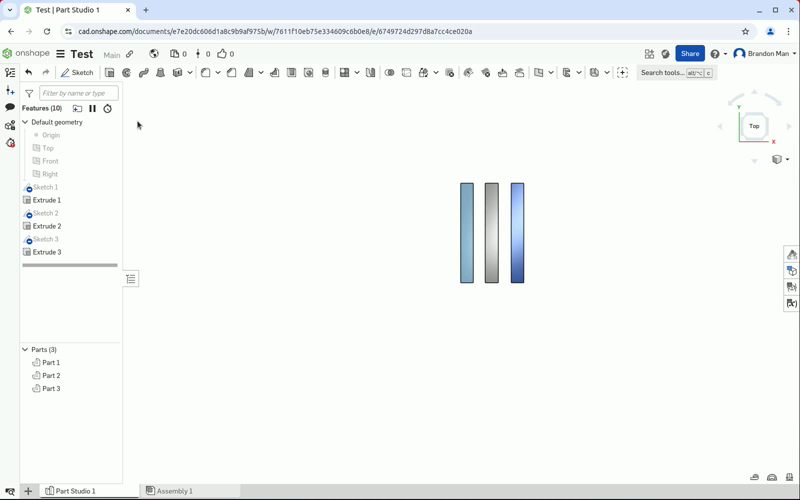
mouse_move(73, 189)
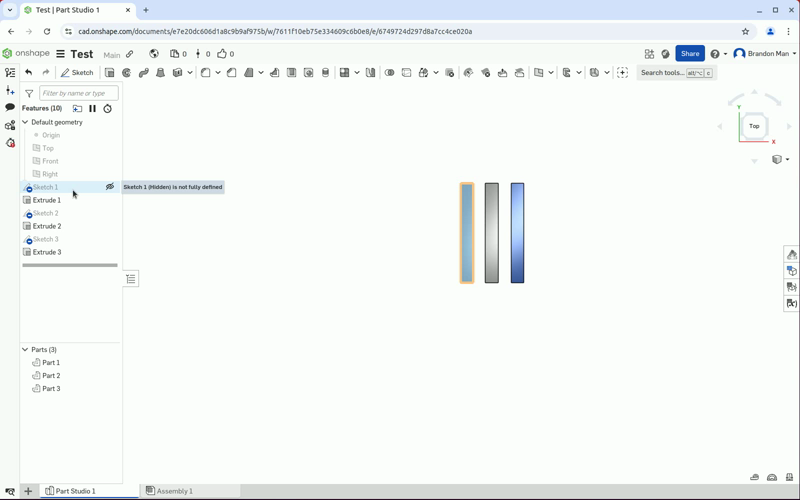
click(73, 189)
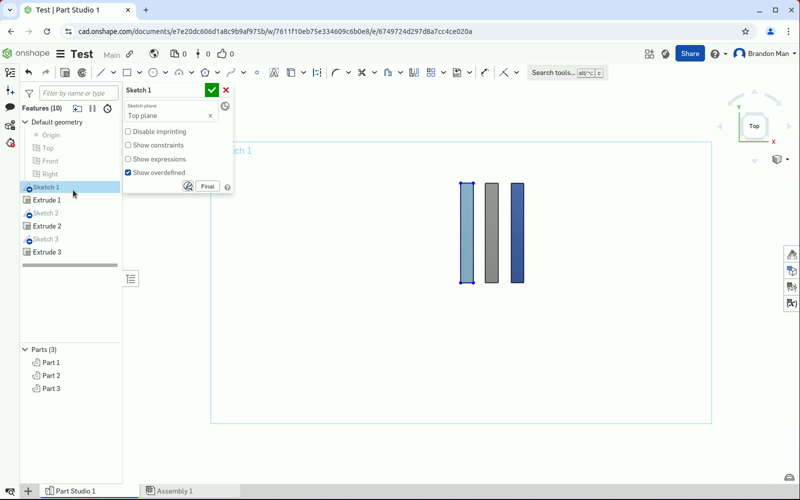
mouse_move(229, 92)
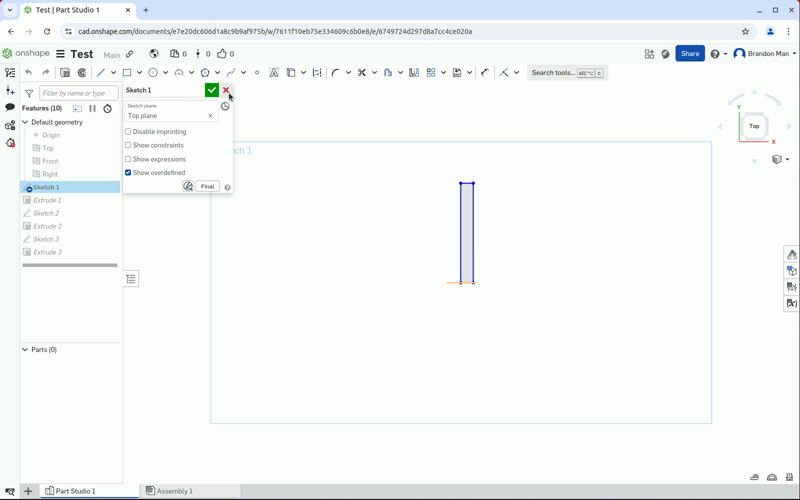
click(229, 92)
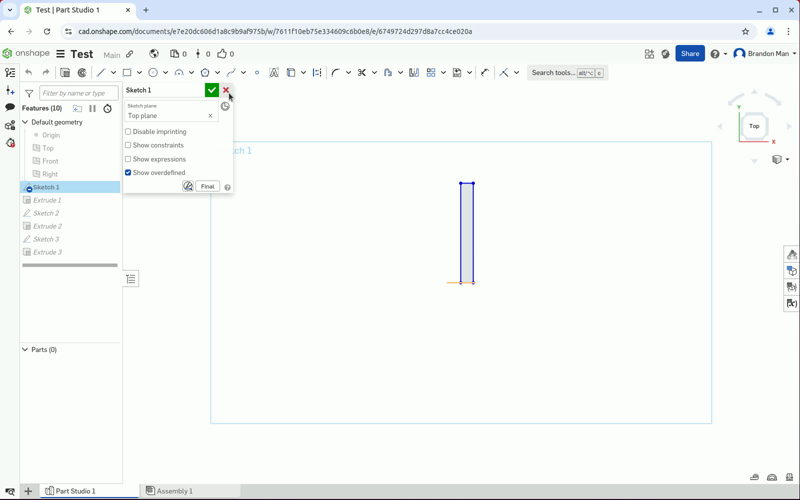
key(shift+s)
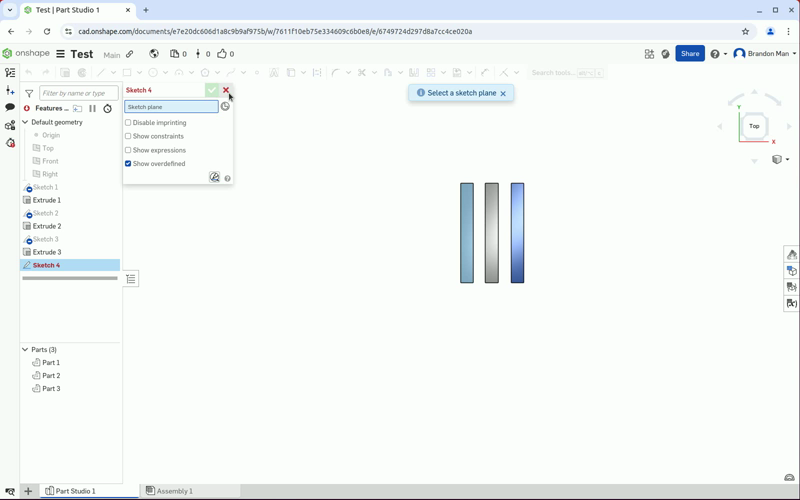
mouse_move(73, 150)
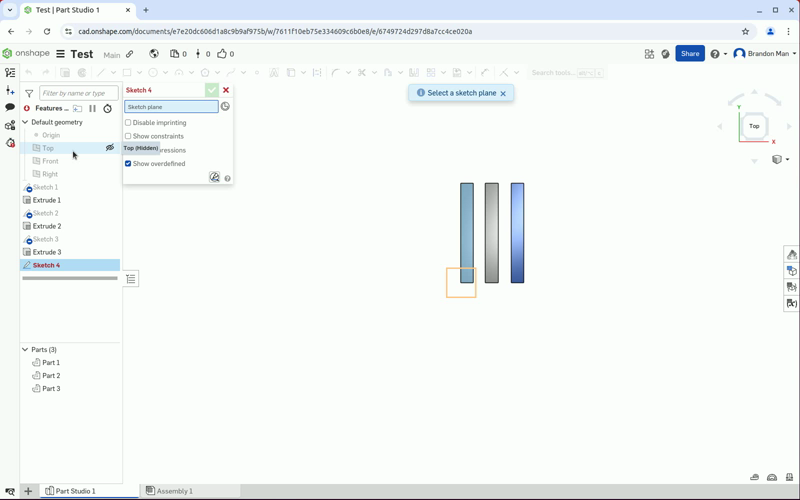
click(73, 150)
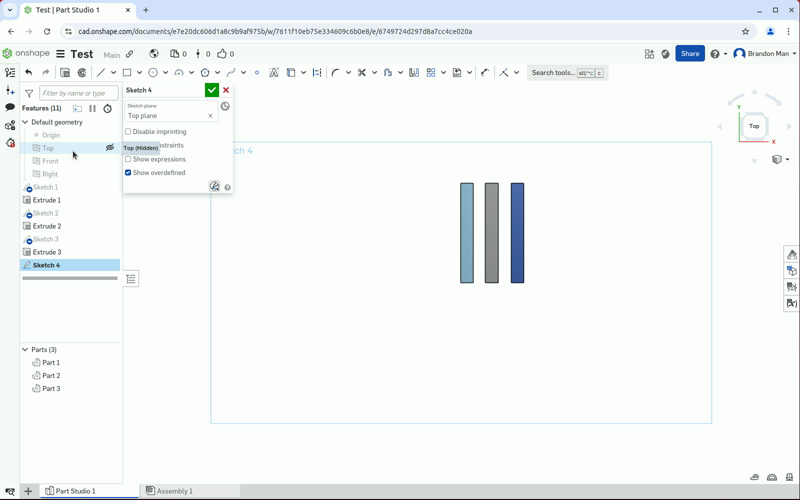
mouse_move(73, 352)
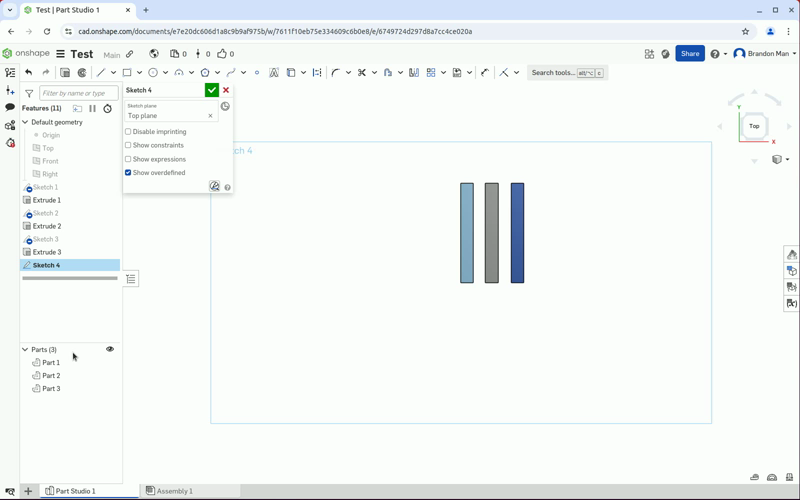
key(y)
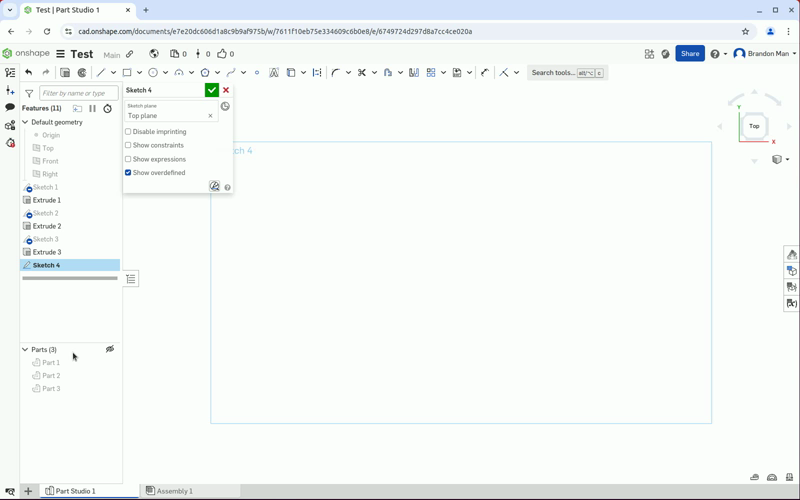
key(l)
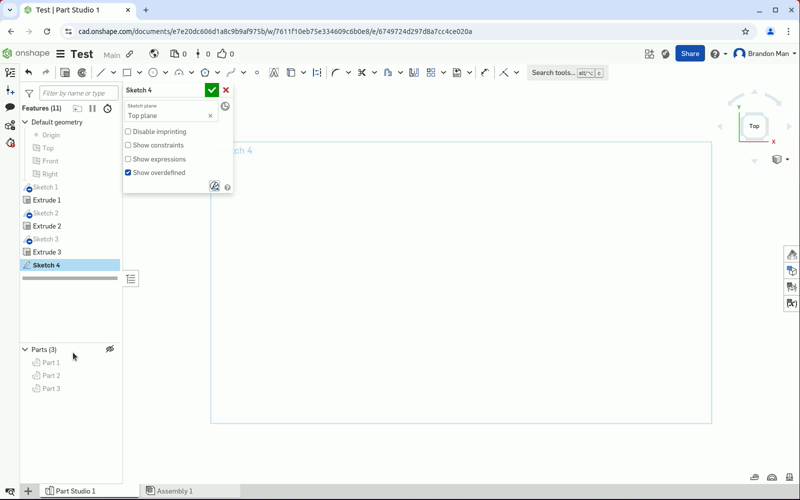
key_down(shift)
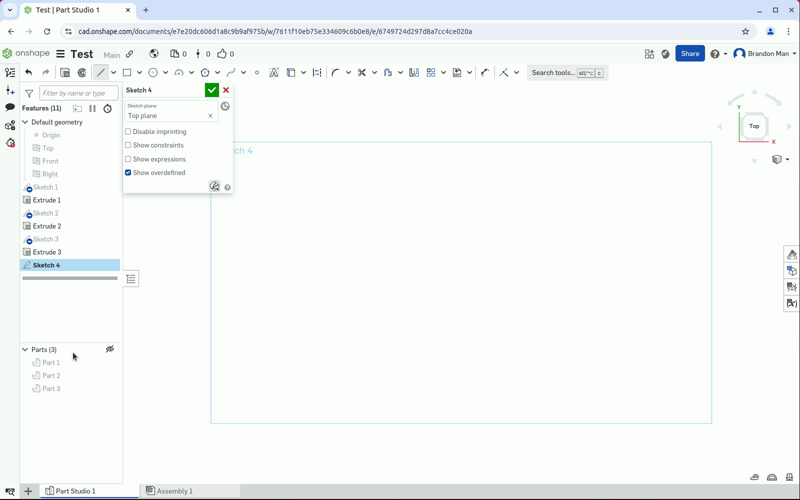
mouse_move(535, 282)
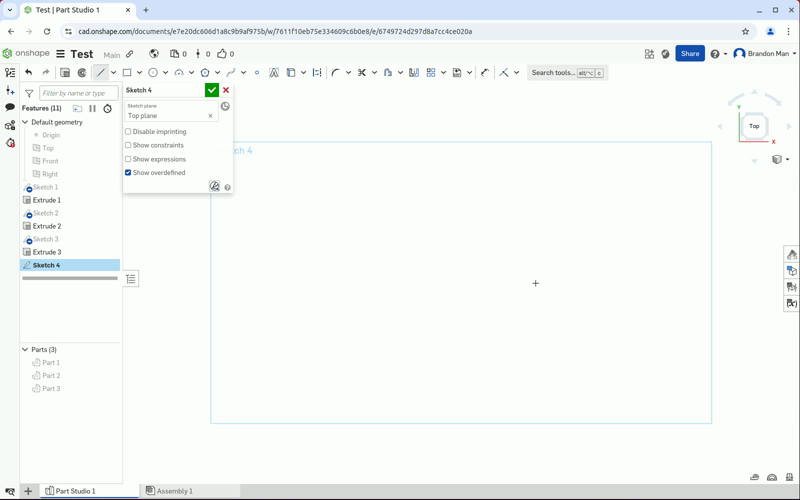
click(535, 282)
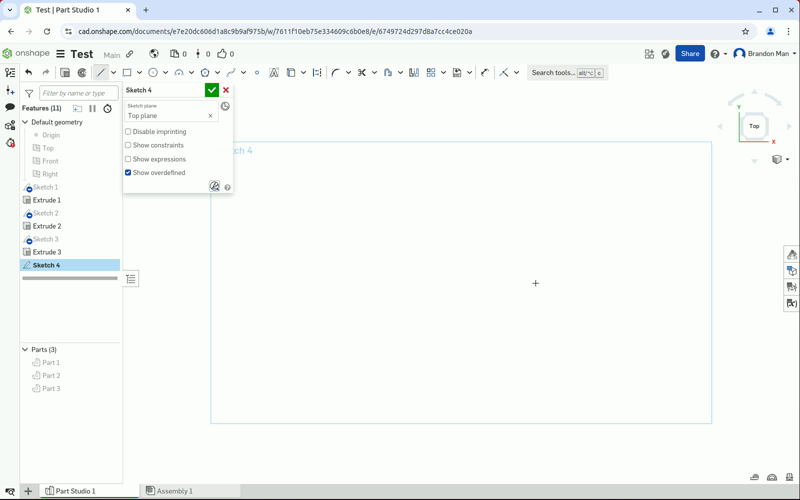
key_up(shift)
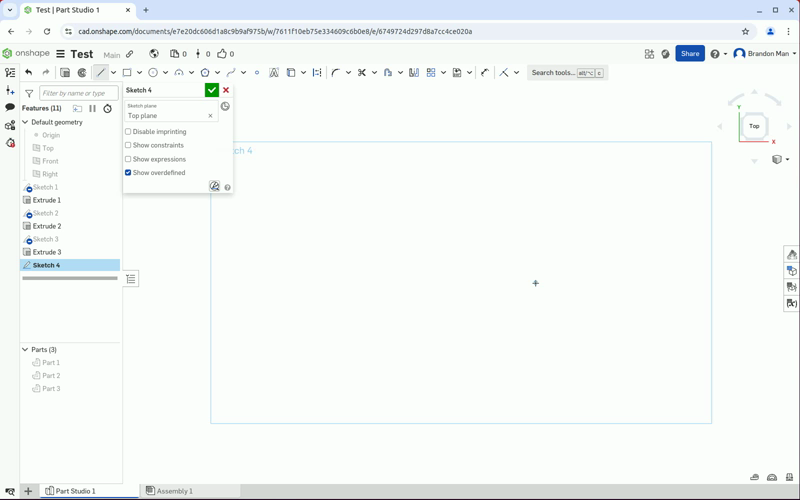
key_down(shift)
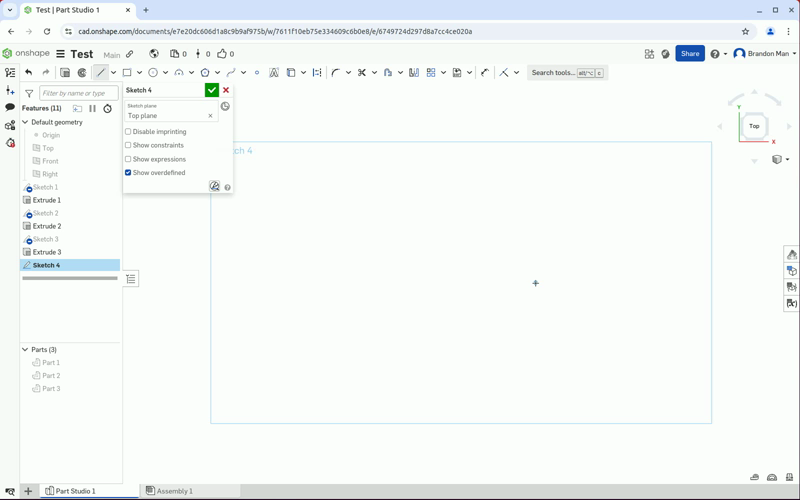
mouse_move(565, 282)
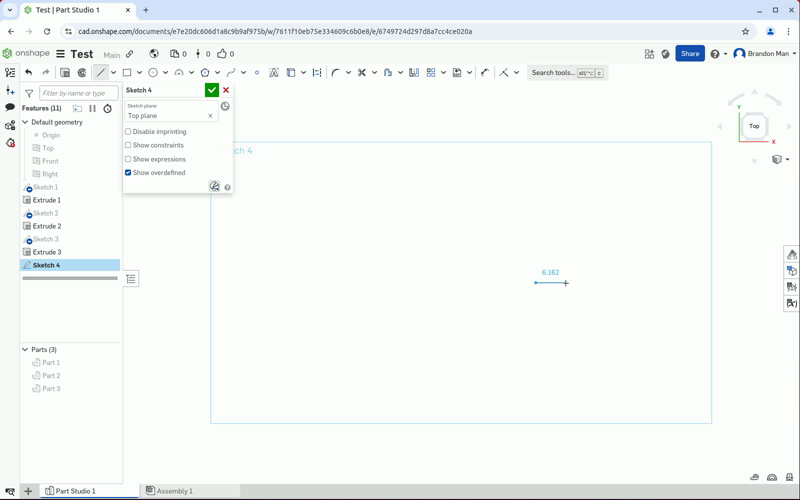
mouse_move(548, 282)
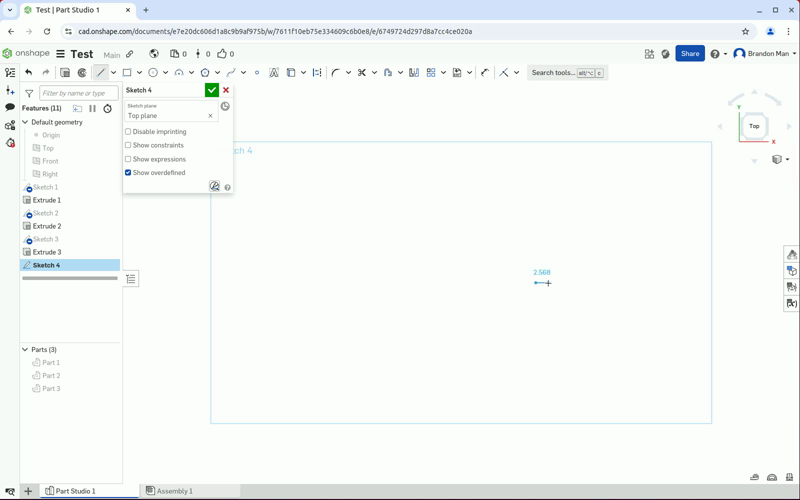
click(548, 282)
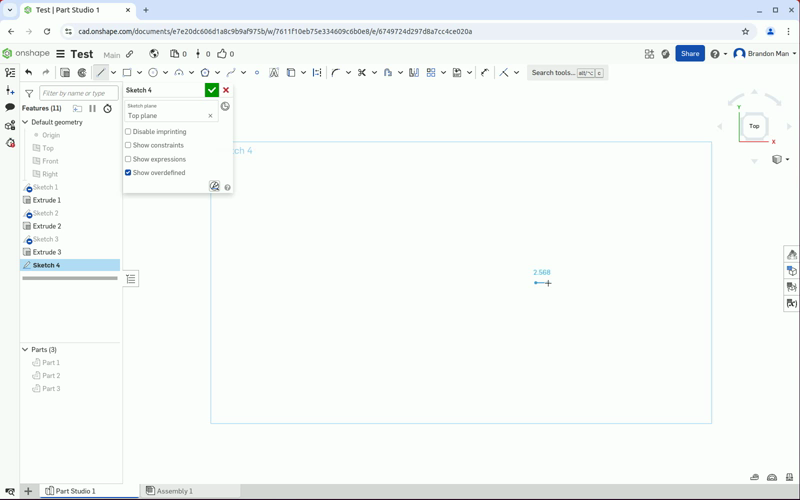
key_up(shift)
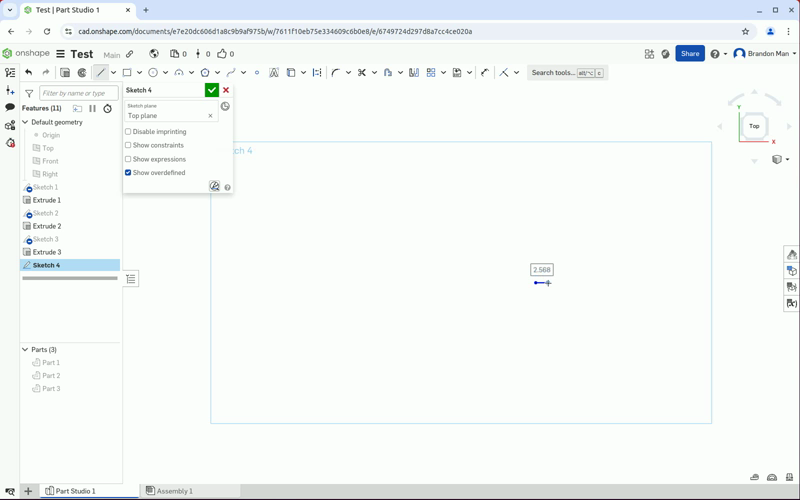
key_down(shift)
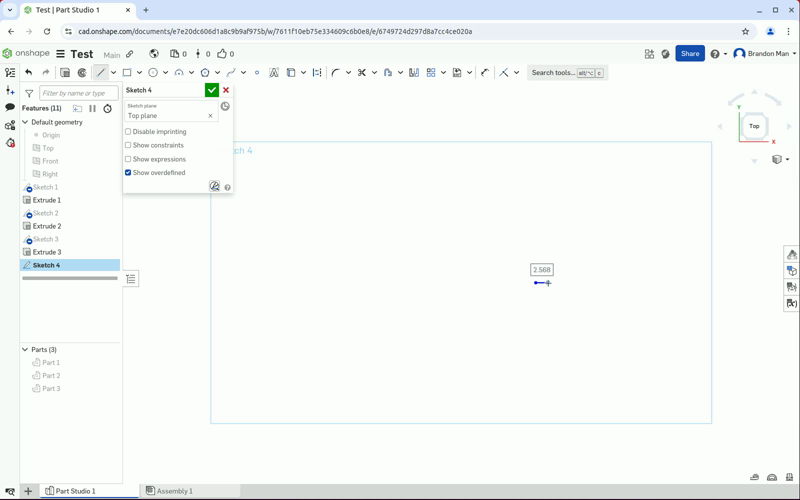
mouse_move(548, 183)
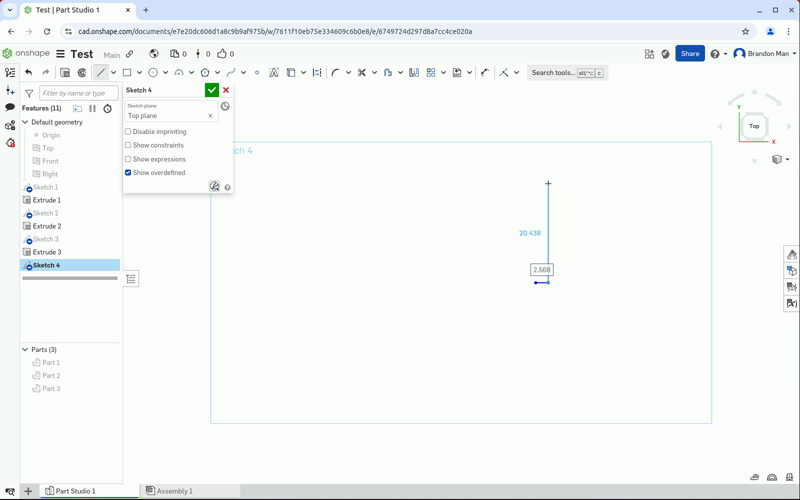
click(548, 183)
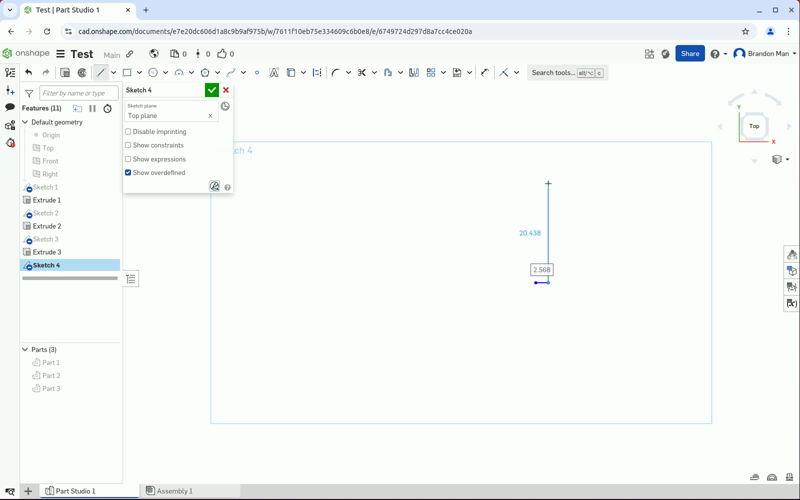
key_up(shift)
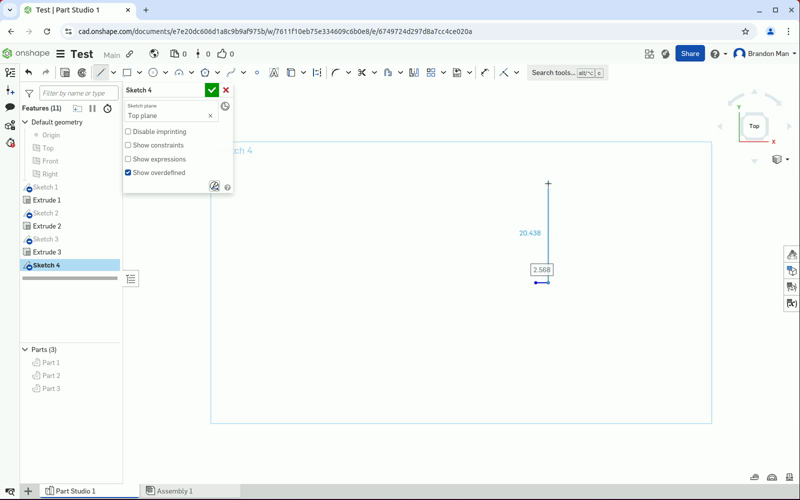
key_down(shift)
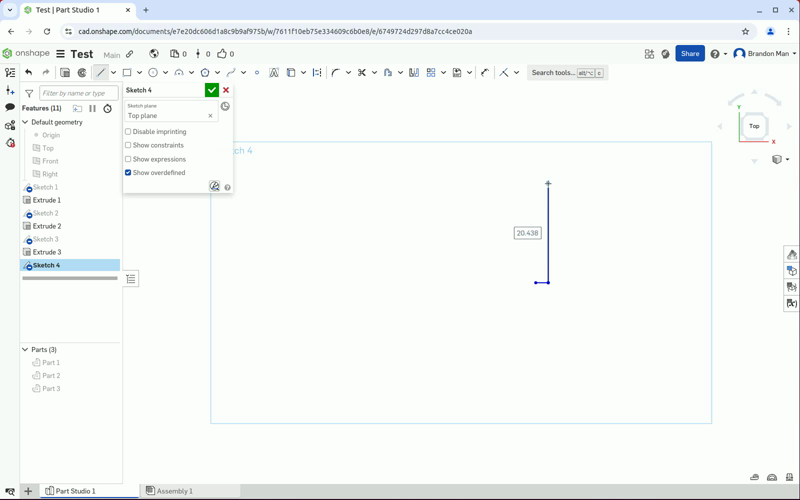
mouse_move(578, 183)
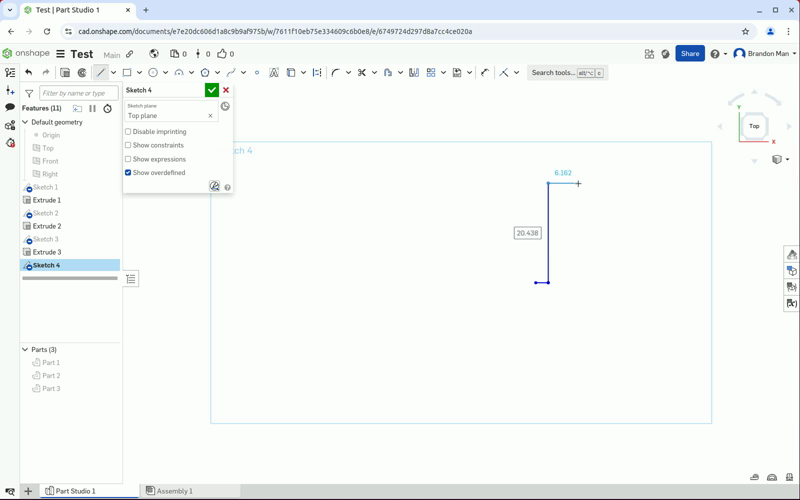
mouse_move(535, 183)
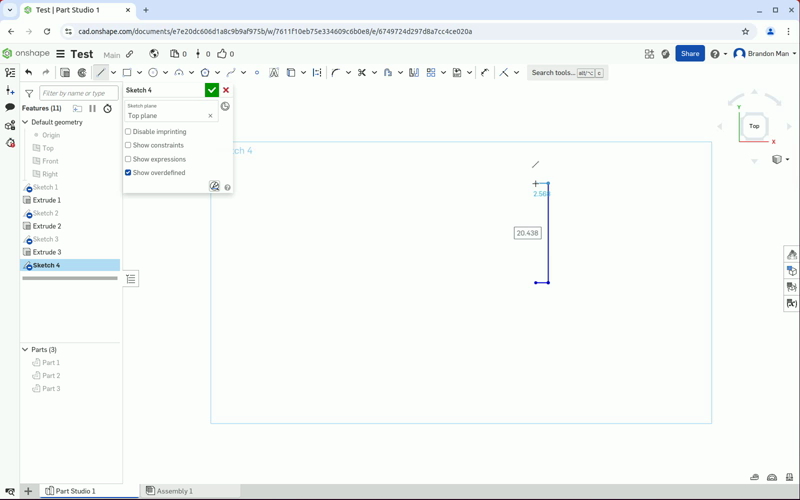
click(535, 183)
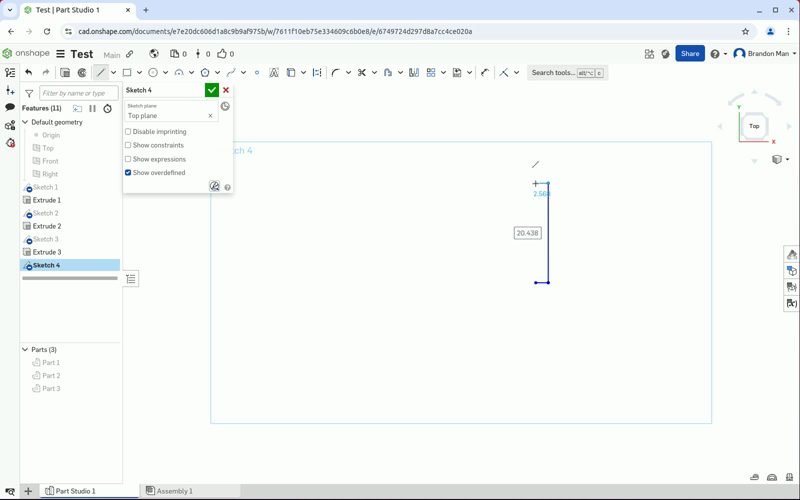
key_up(shift)
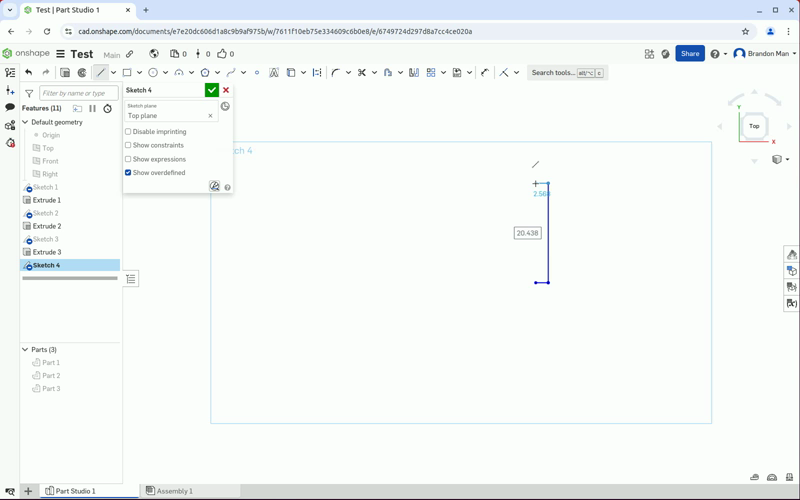
key_down(shift)
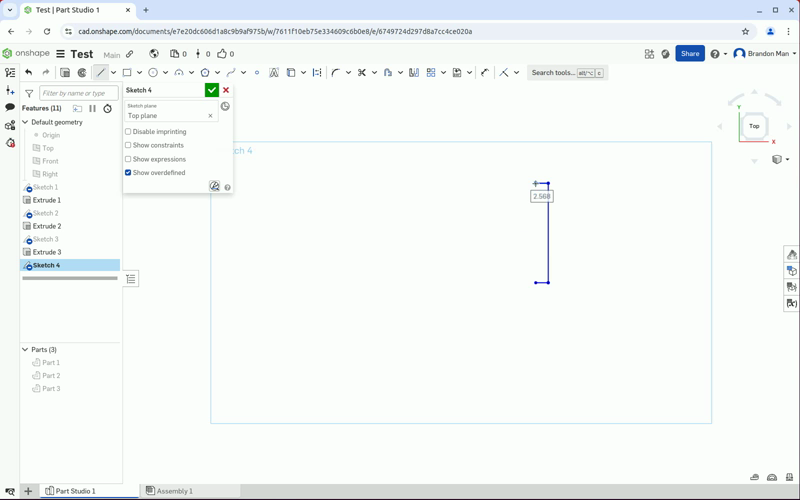
mouse_move(535, 282)
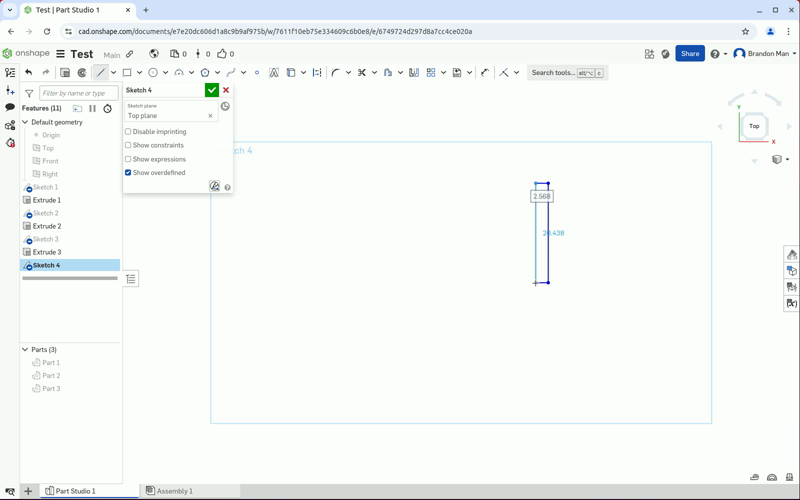
key_up(shift)
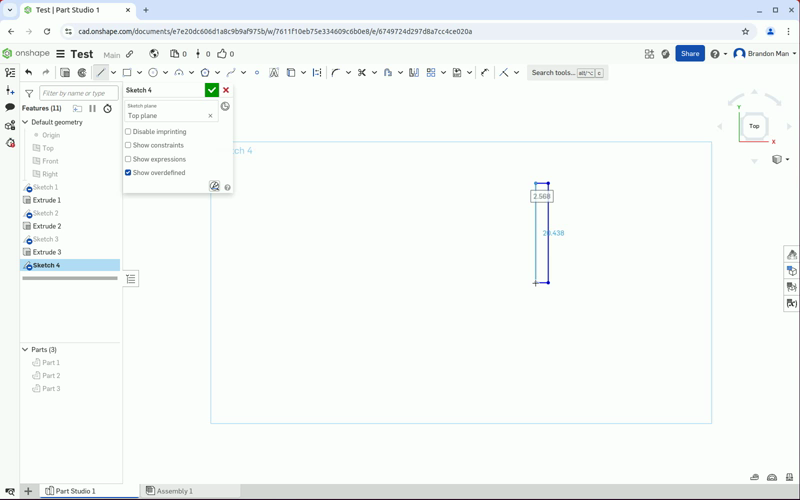
click(535, 282)
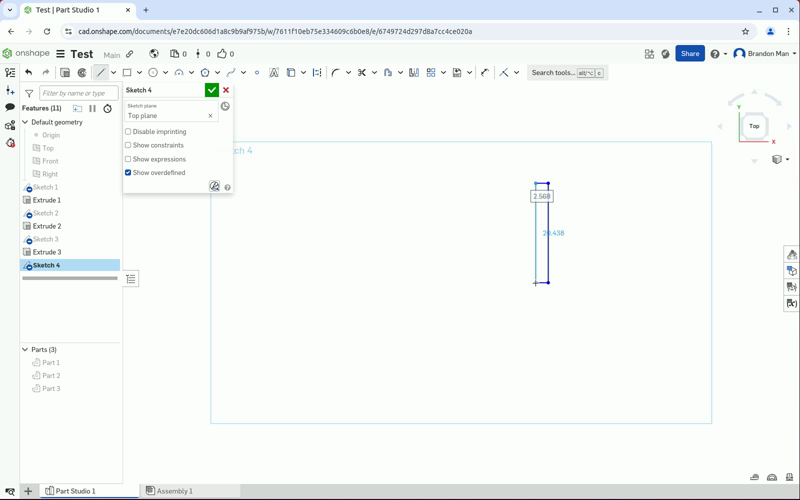
key(esc)
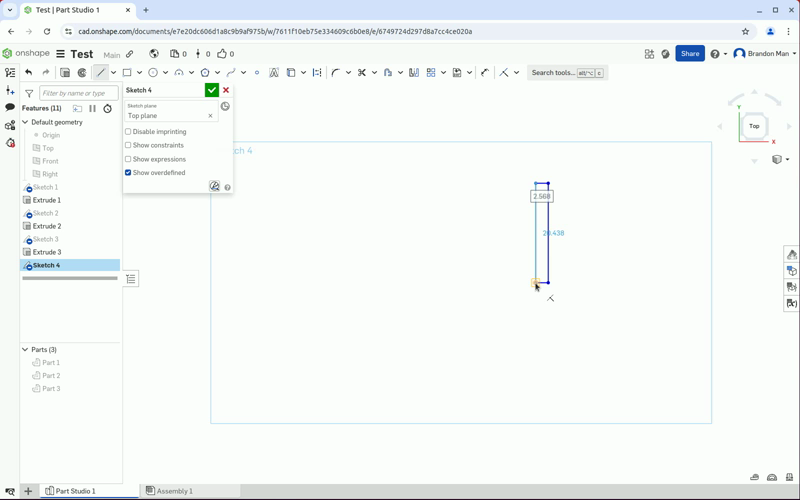
mouse_move(541, 220)
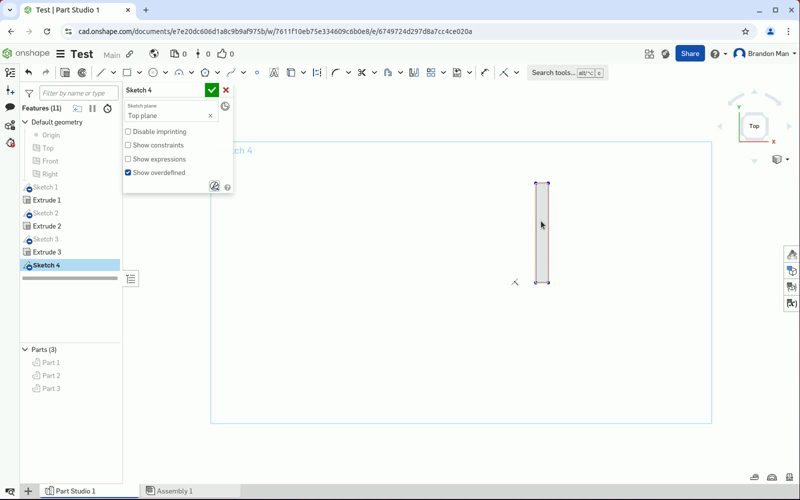
scroll(6)
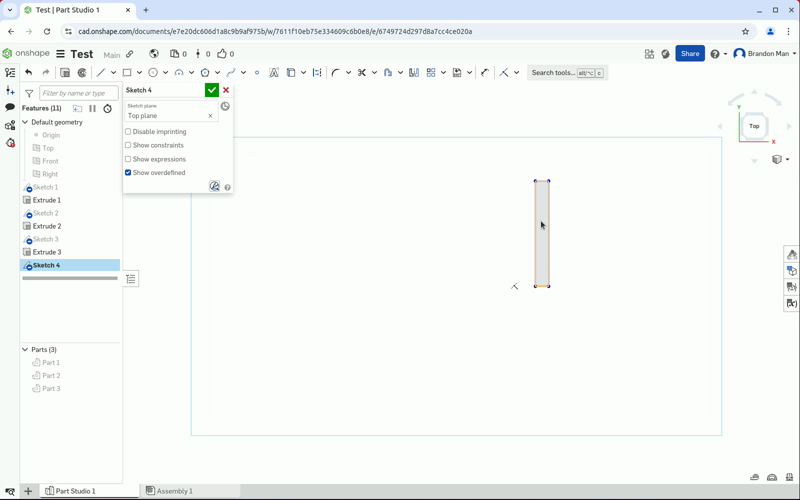
scroll(6)
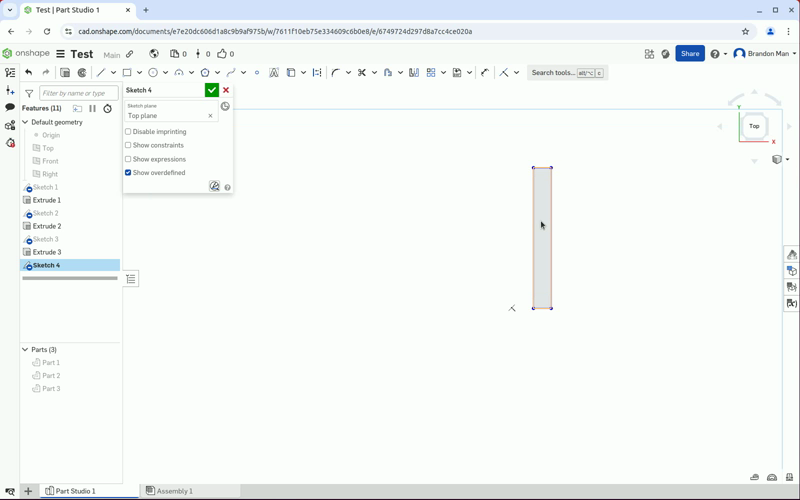
scroll(6)
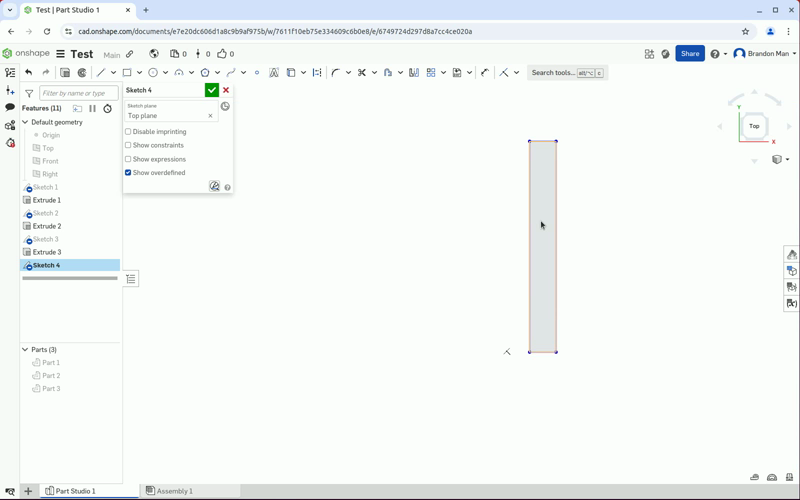
scroll(6)
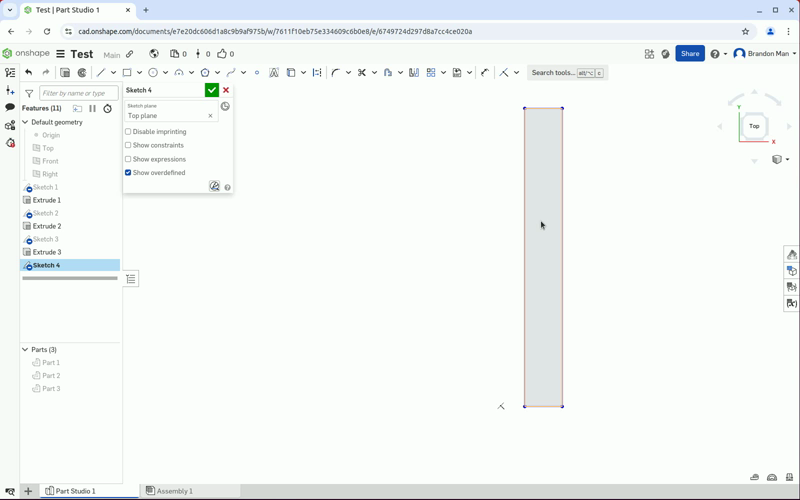
scroll(6)
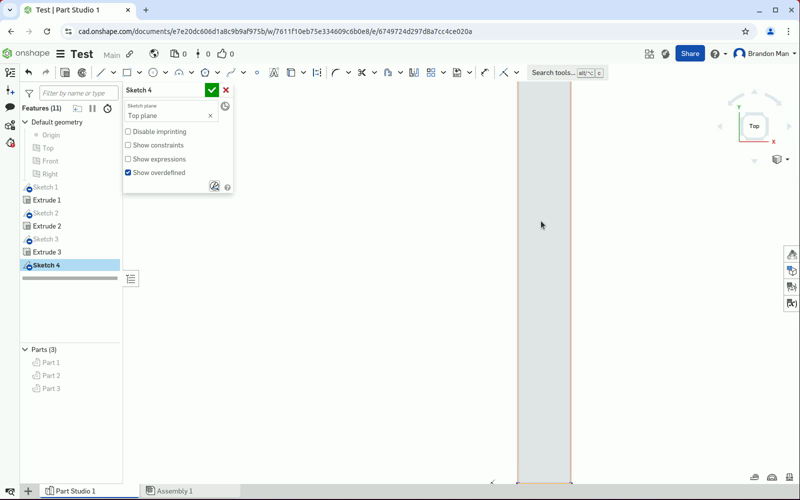
scroll(6)
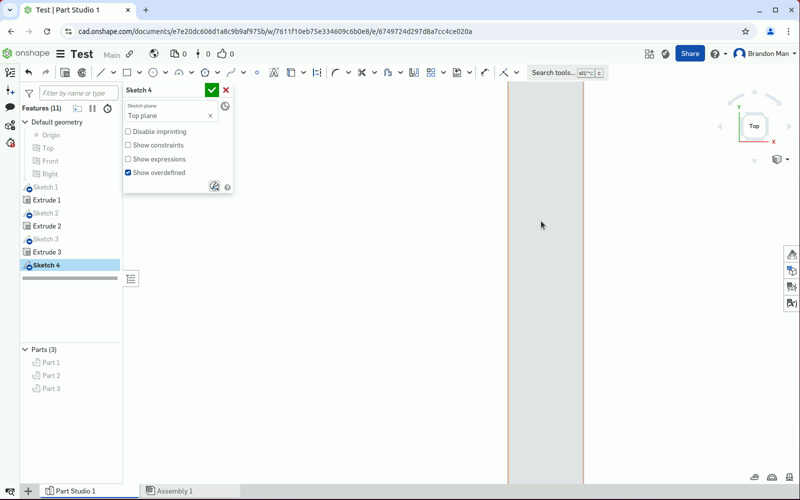
scroll(6)
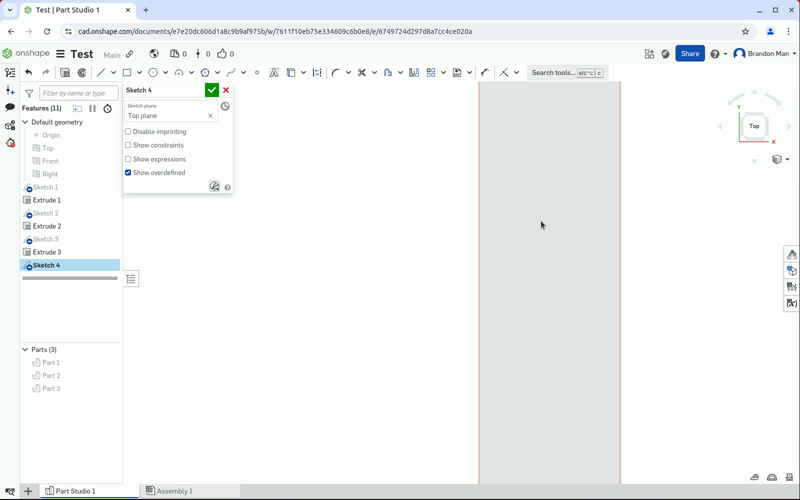
click(541, 220)
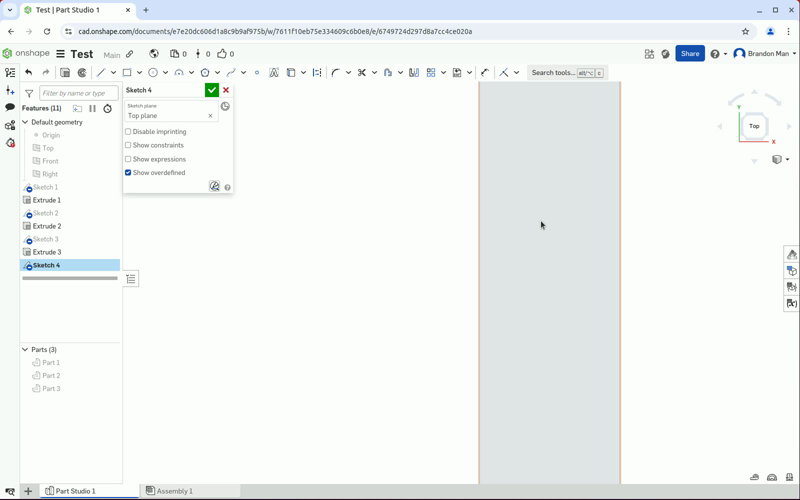
scroll(-6)
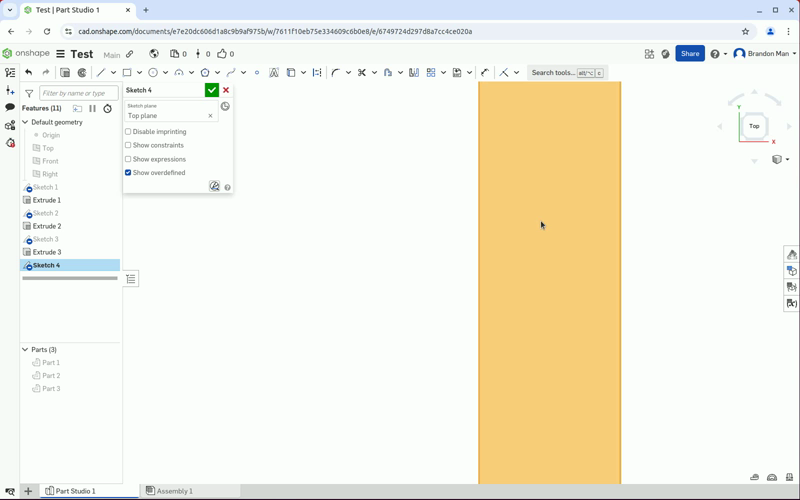
scroll(-6)
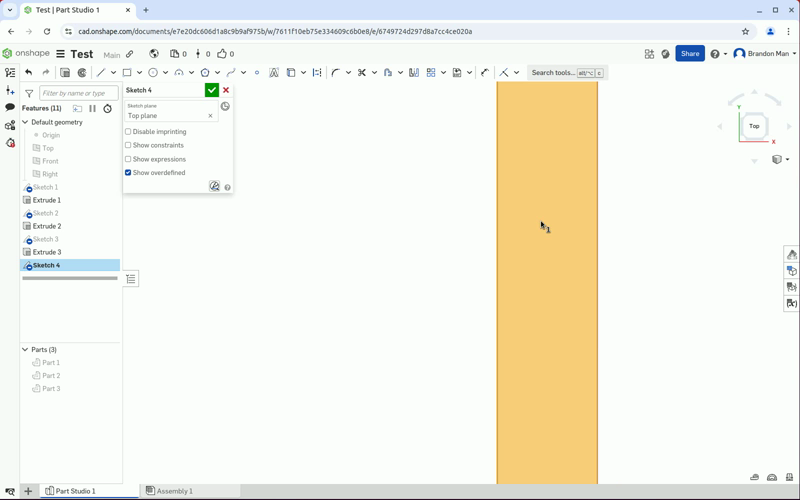
scroll(-6)
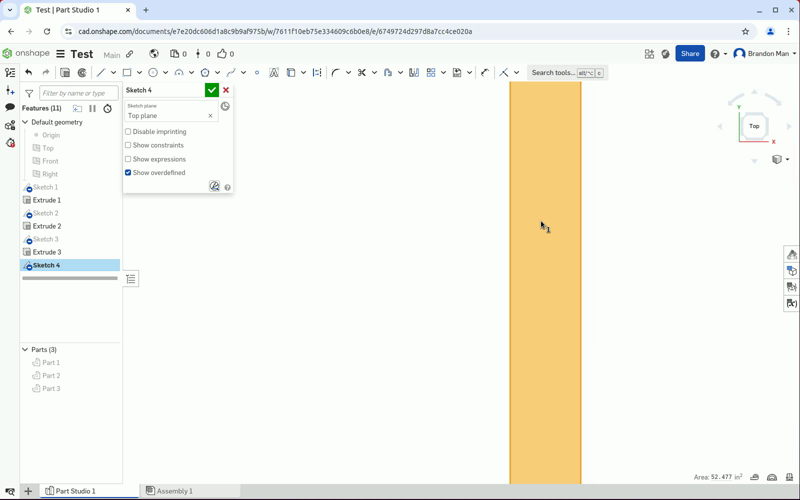
scroll(-6)
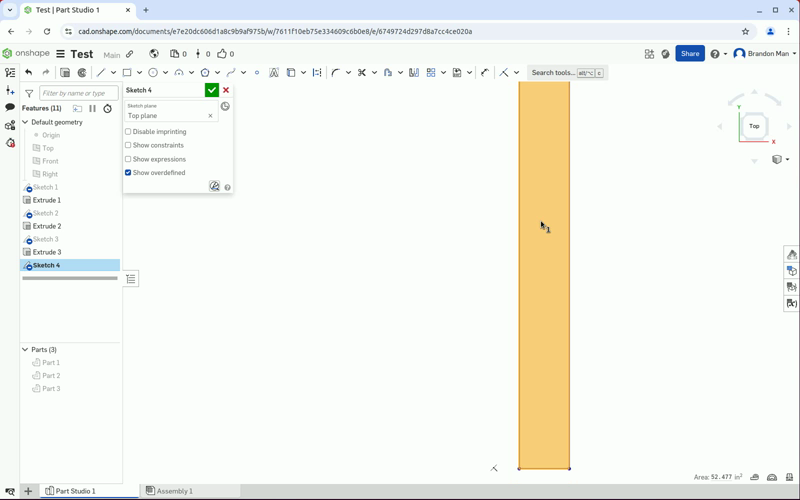
scroll(-6)
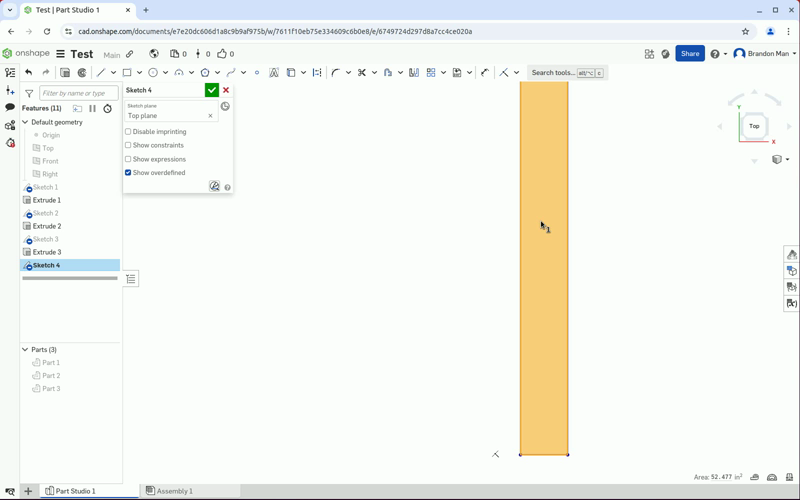
scroll(-6)
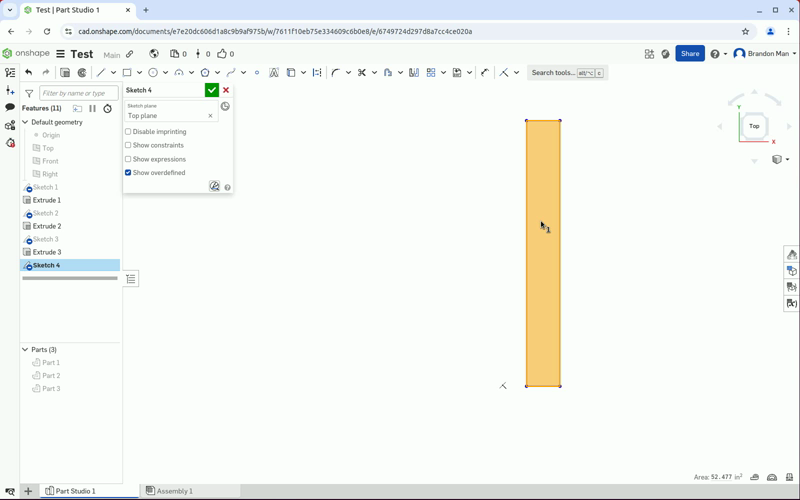
scroll(-6)
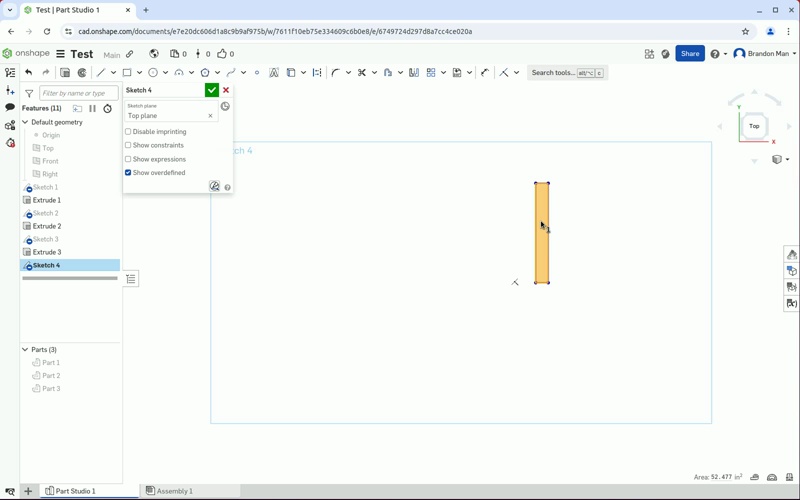
mouse_move(73, 352)
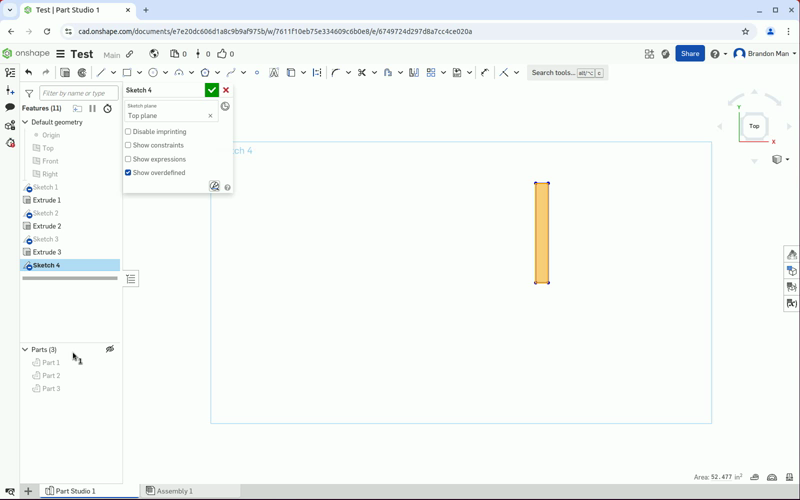
key(shift+y)
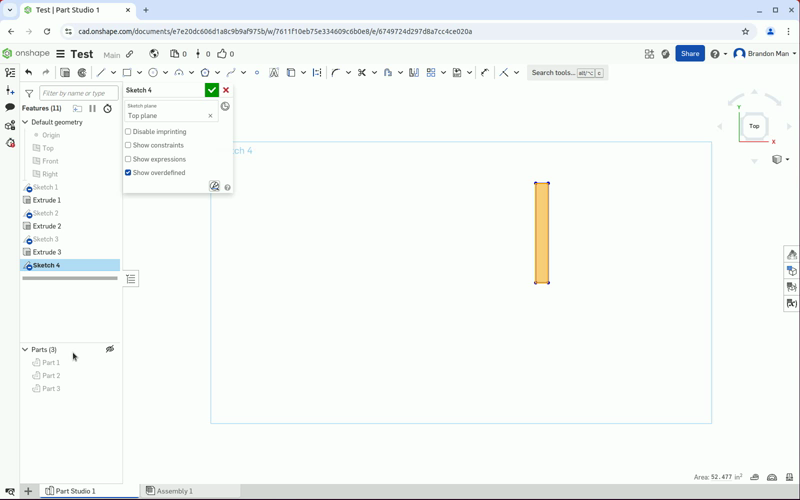
key(shift+e)
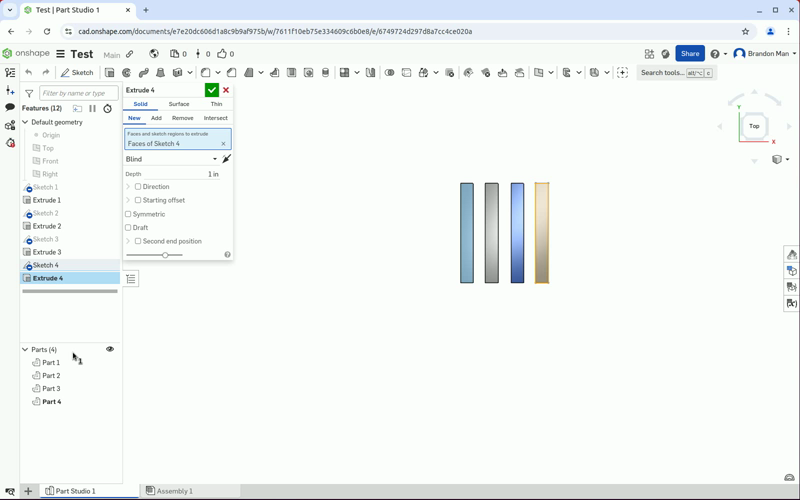
mouse_move(143, 106)
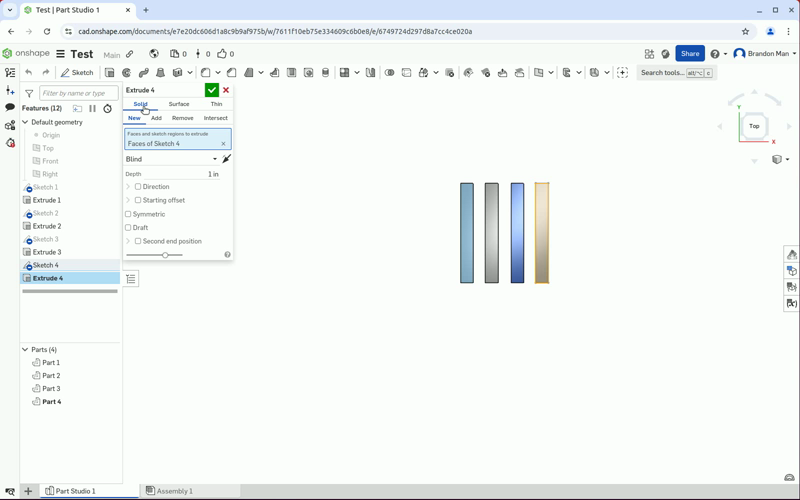
click(143, 106)
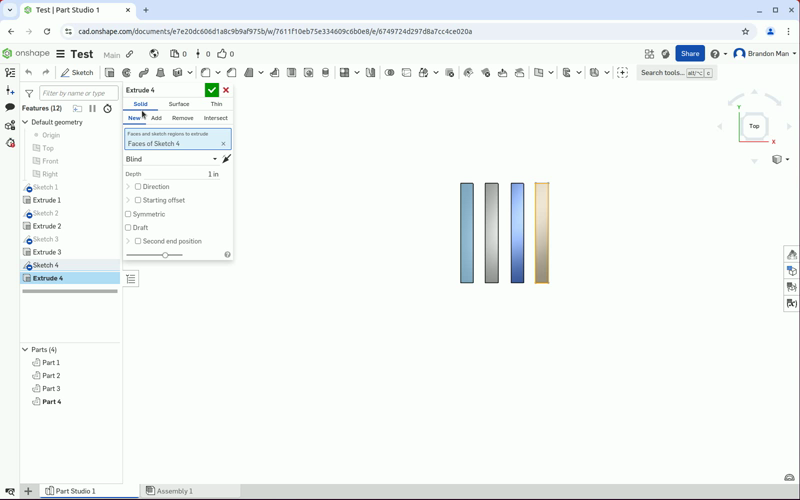
mouse_move(137, 120)
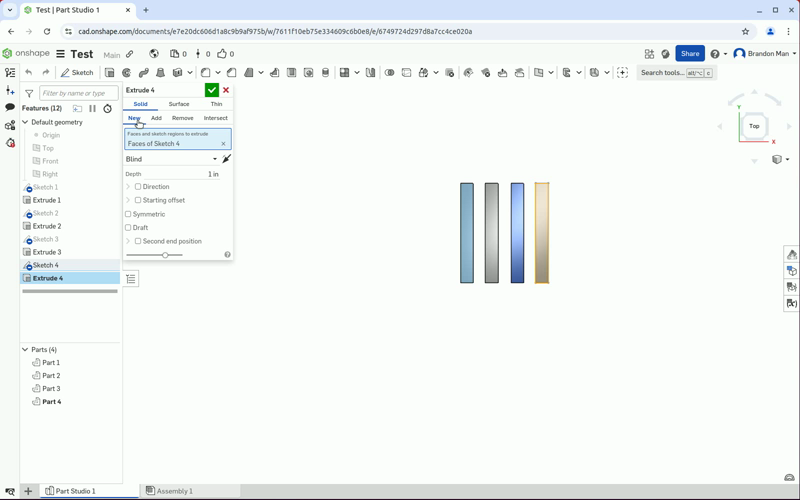
click(137, 120)
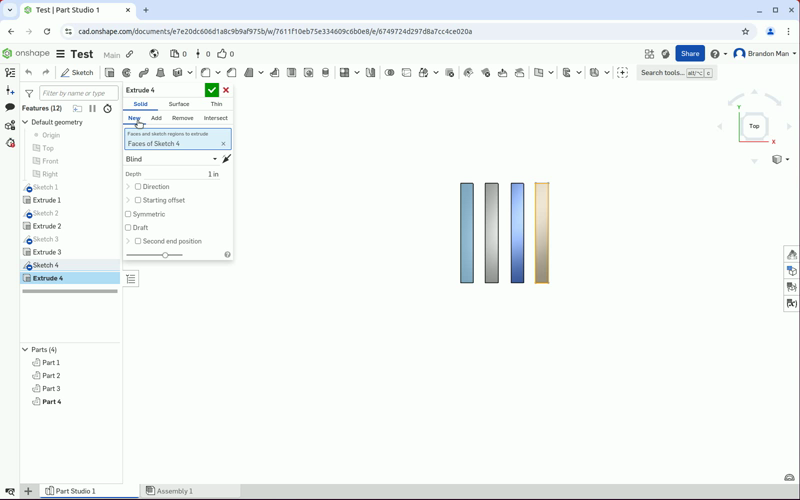
key(tab, 4)
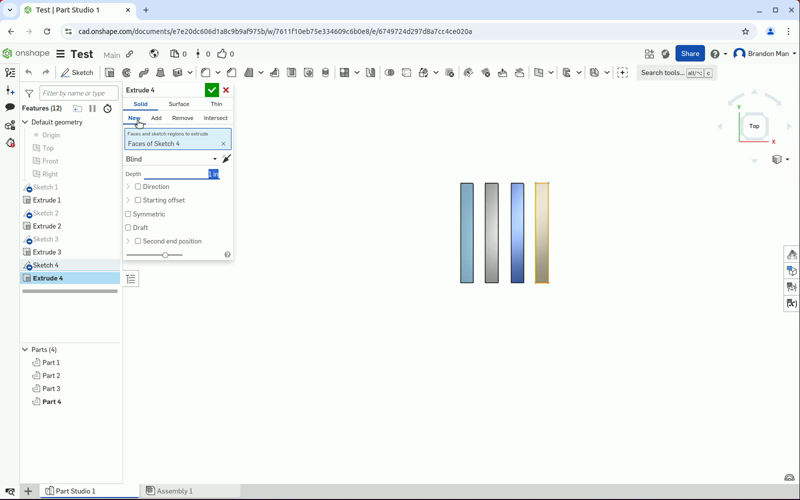
text(0.241)
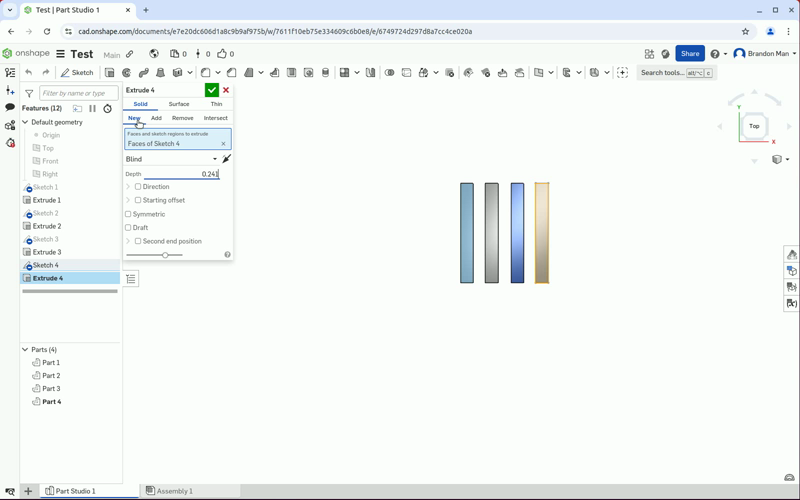
key(enter)
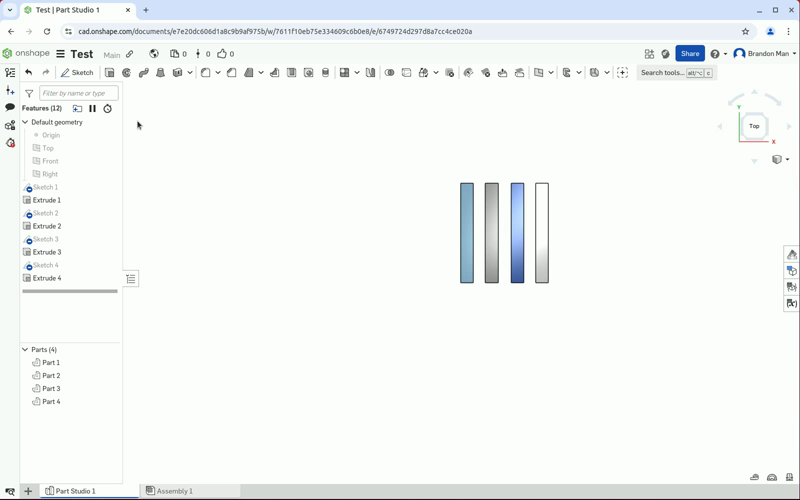
key(shift+h)
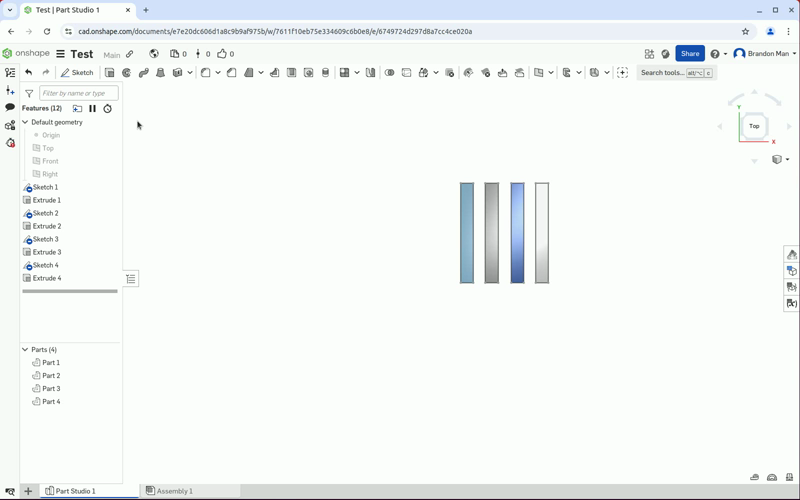
key(shift+h)
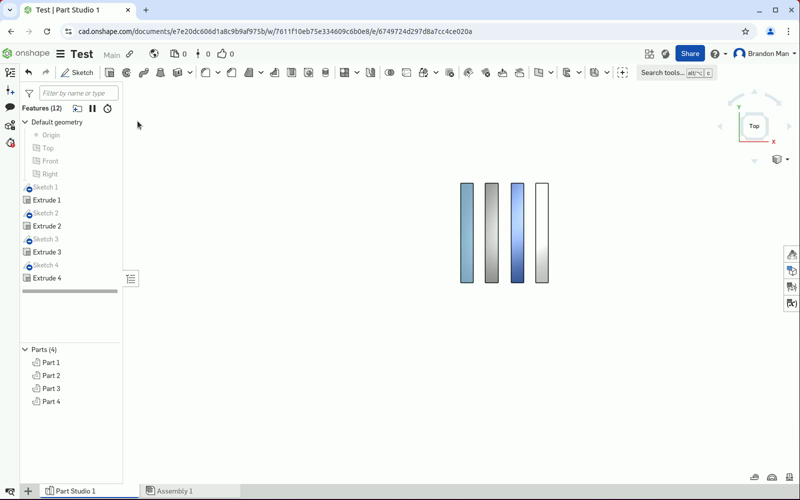
mouse_move(73, 189)
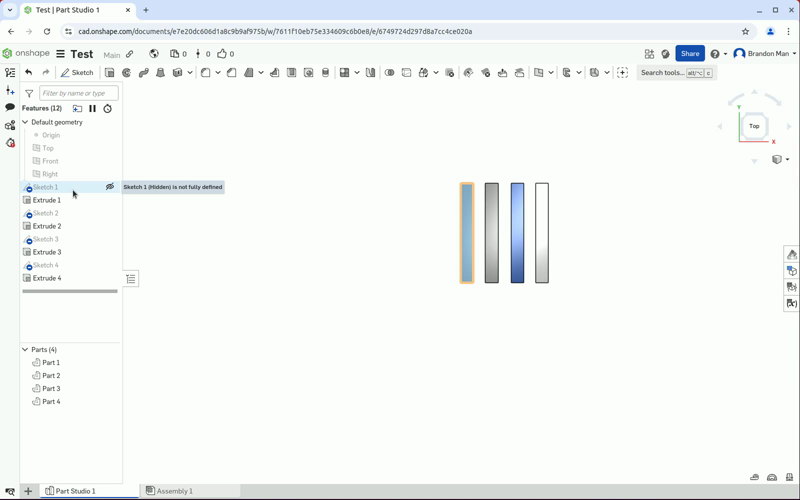
click(73, 189)
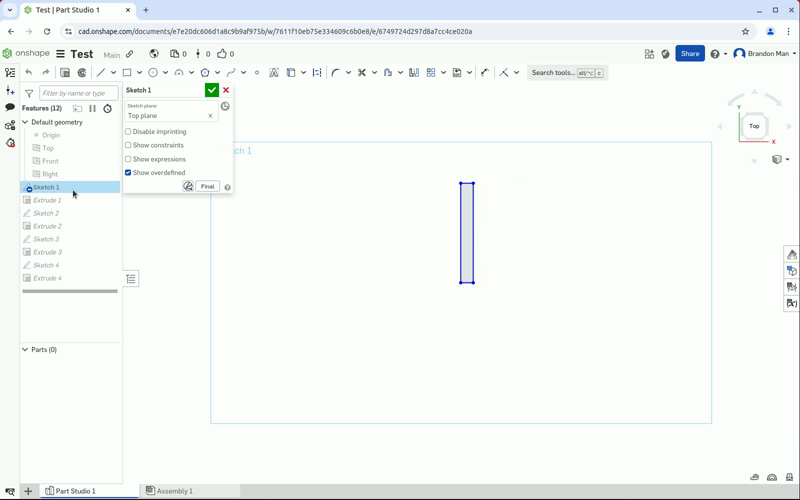
mouse_move(229, 92)
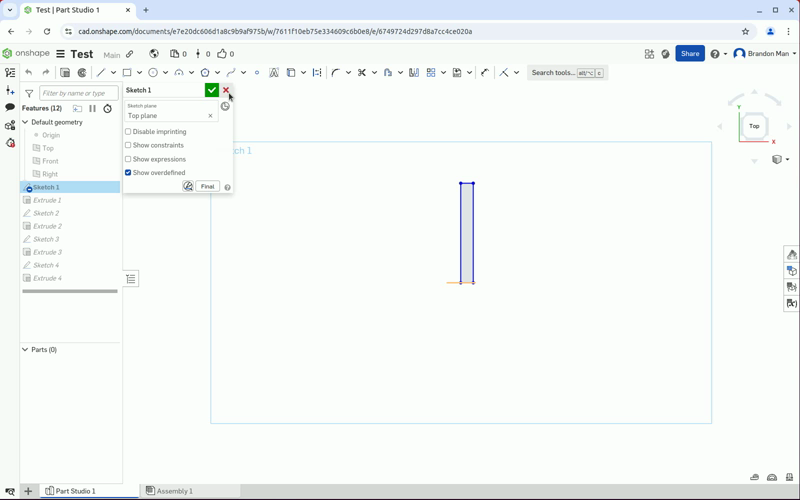
click(229, 92)
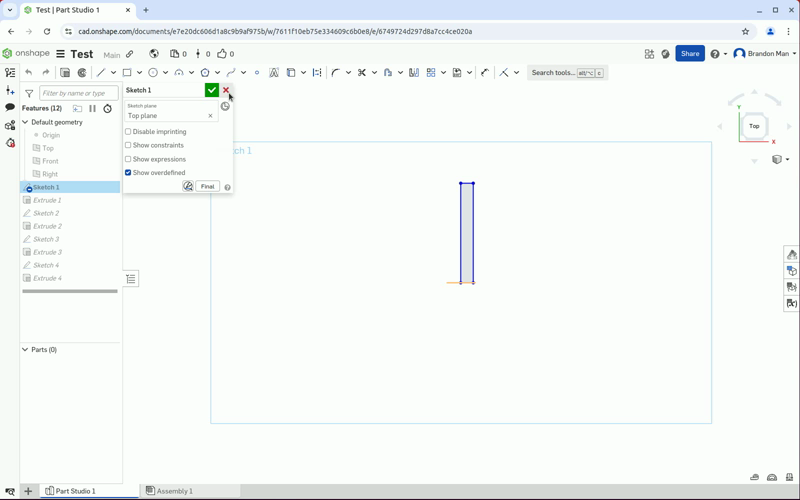
key(shift+s)
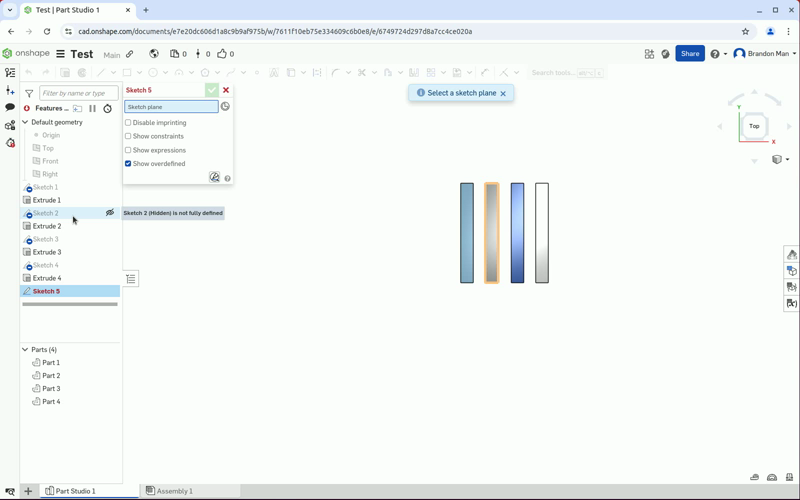
scroll(3)
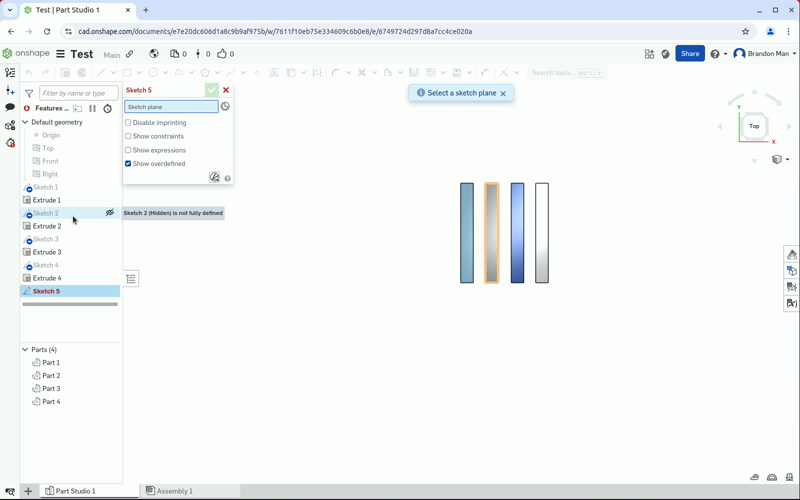
mouse_move(73, 150)
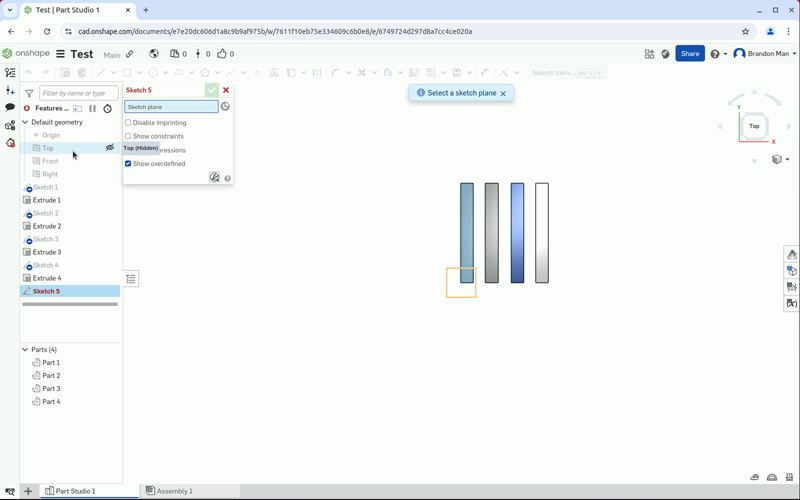
click(73, 150)
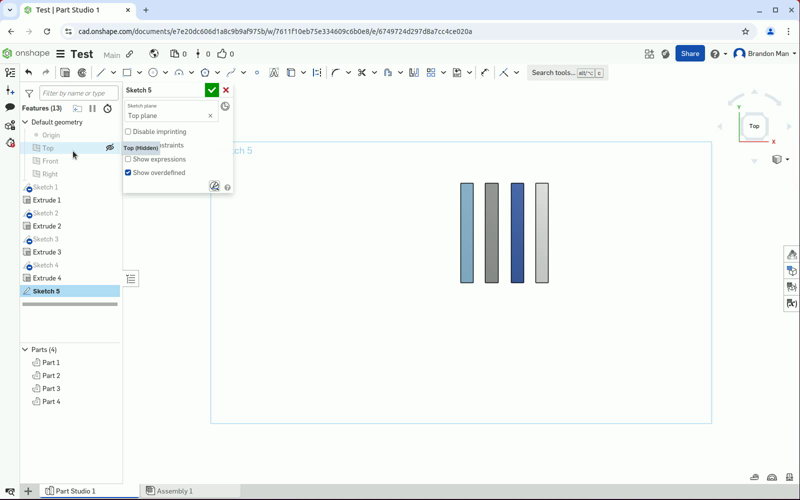
mouse_move(73, 352)
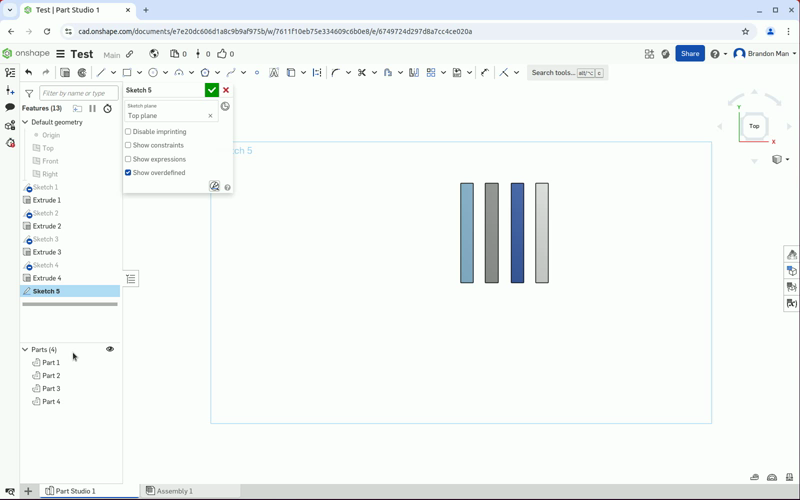
key(y)
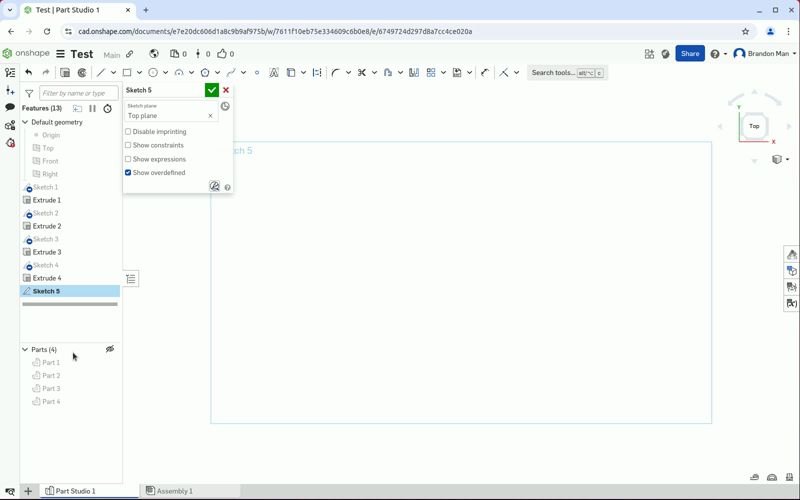
key(l)
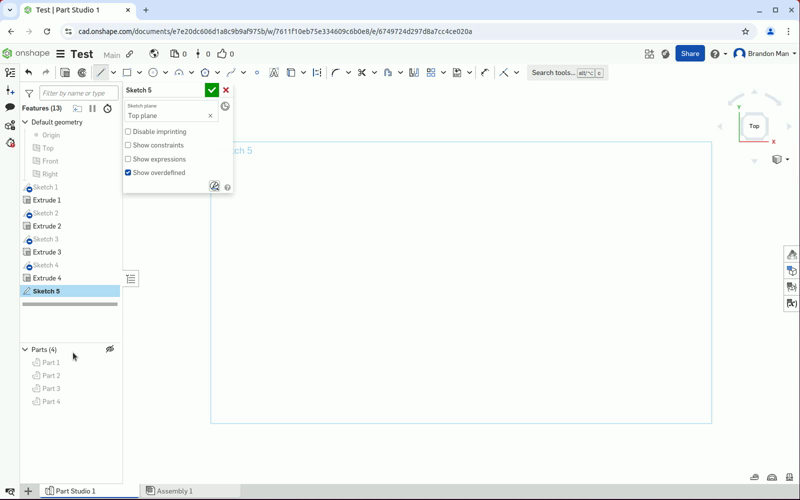
key_down(shift)
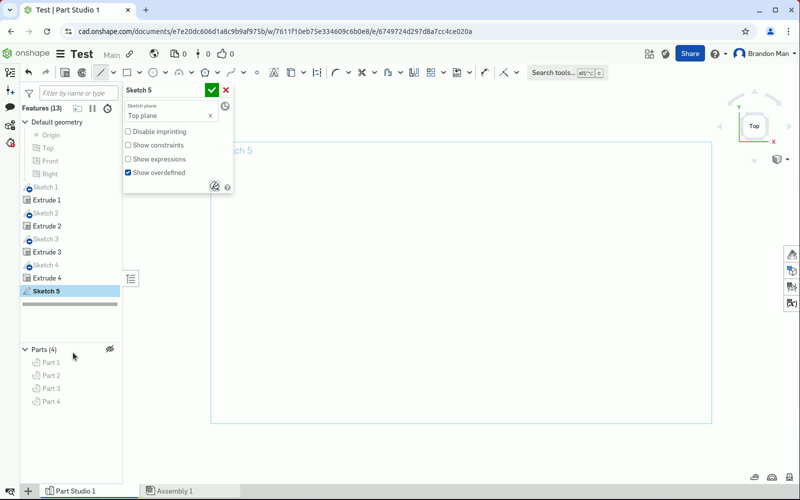
mouse_move(560, 282)
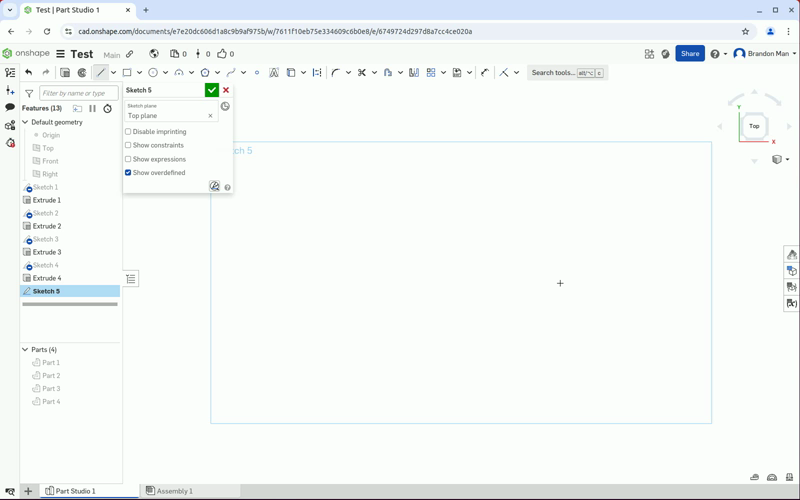
click(560, 282)
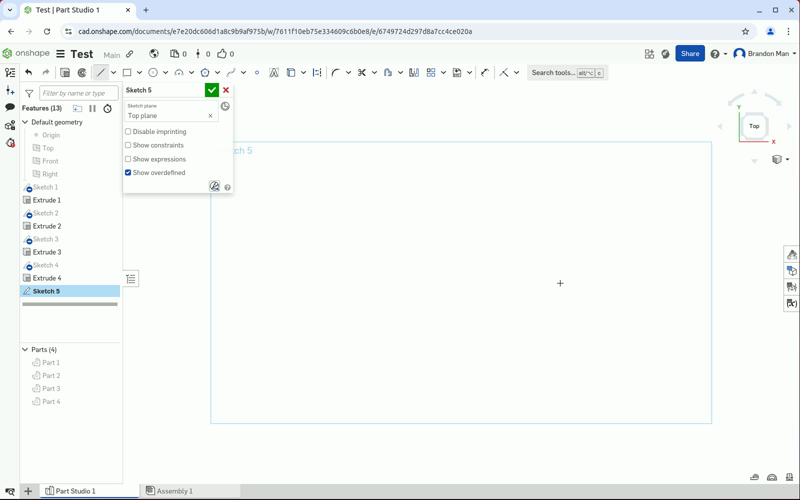
key_up(shift)
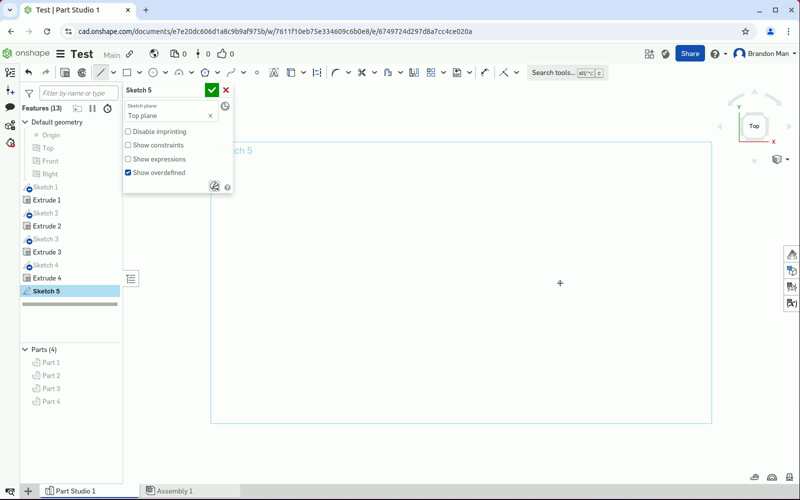
key_down(shift)
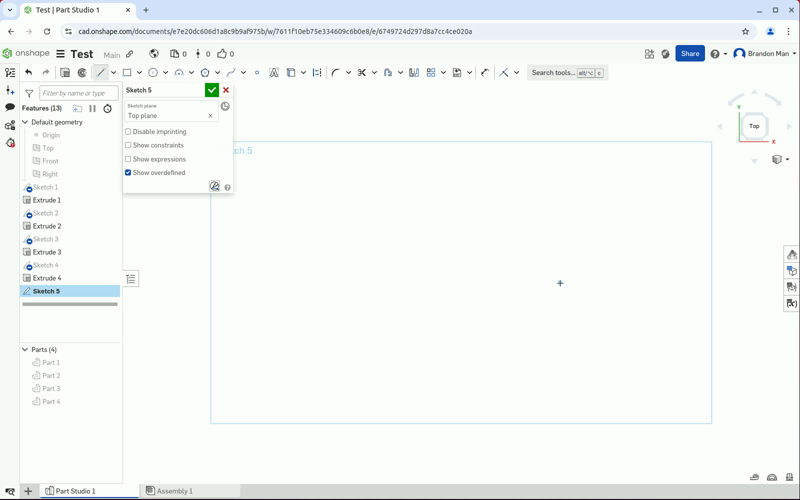
mouse_move(589, 282)
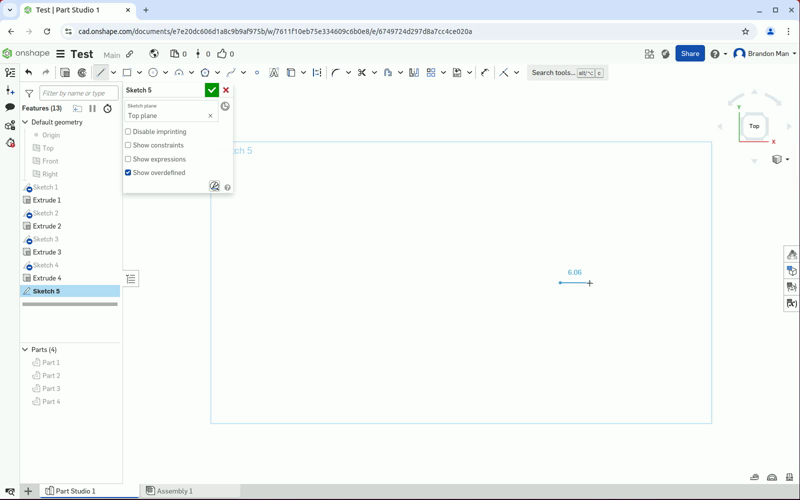
mouse_move(573, 282)
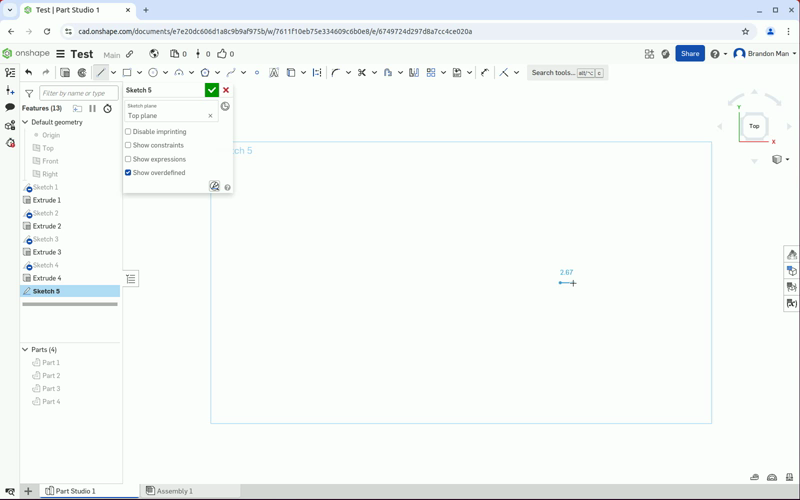
click(573, 282)
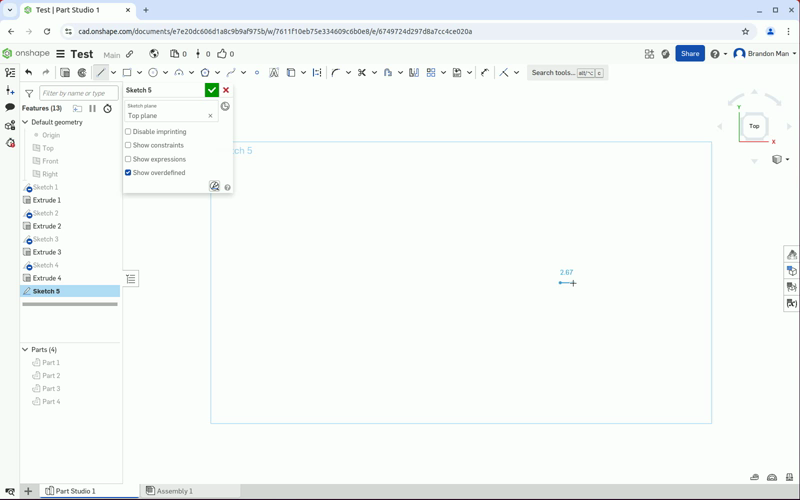
key_up(shift)
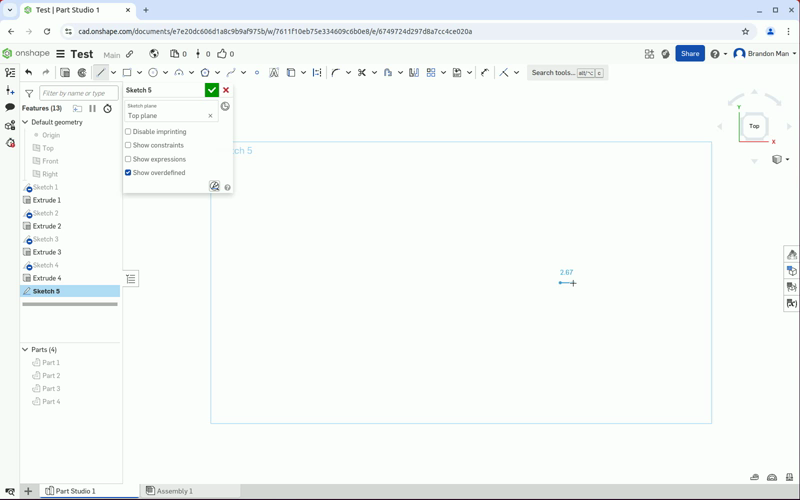
key_down(shift)
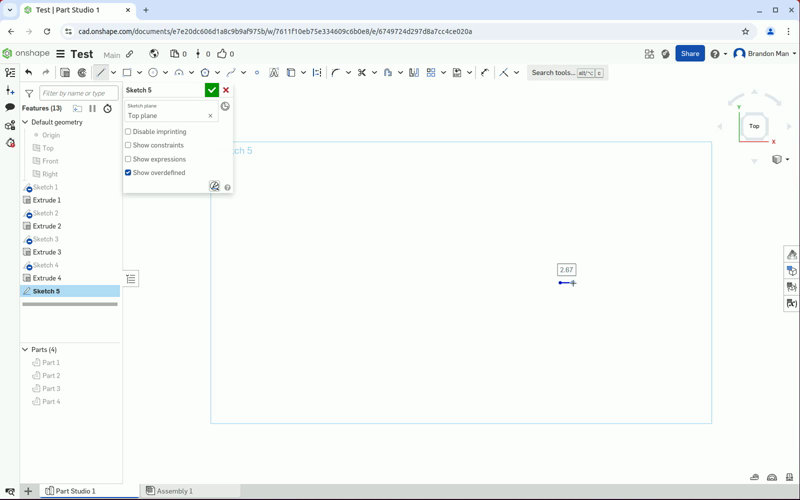
mouse_move(573, 183)
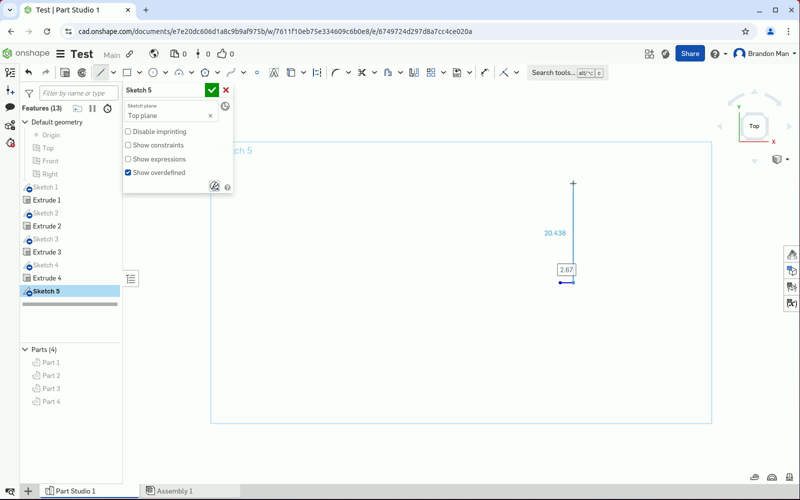
click(573, 183)
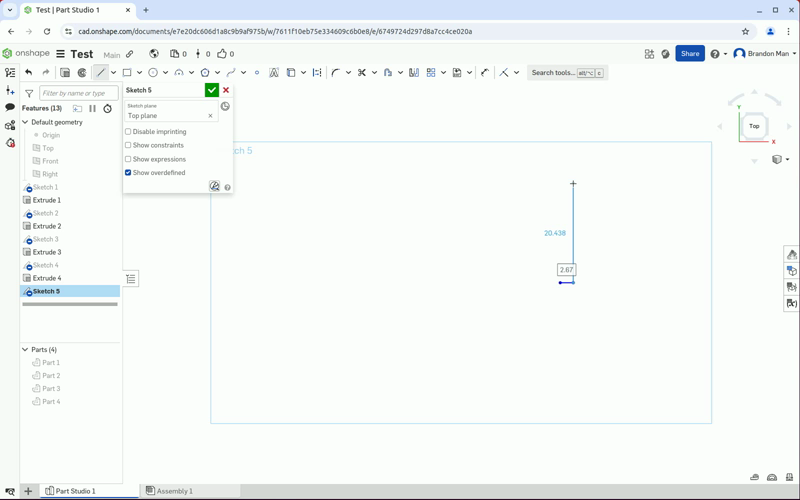
key_up(shift)
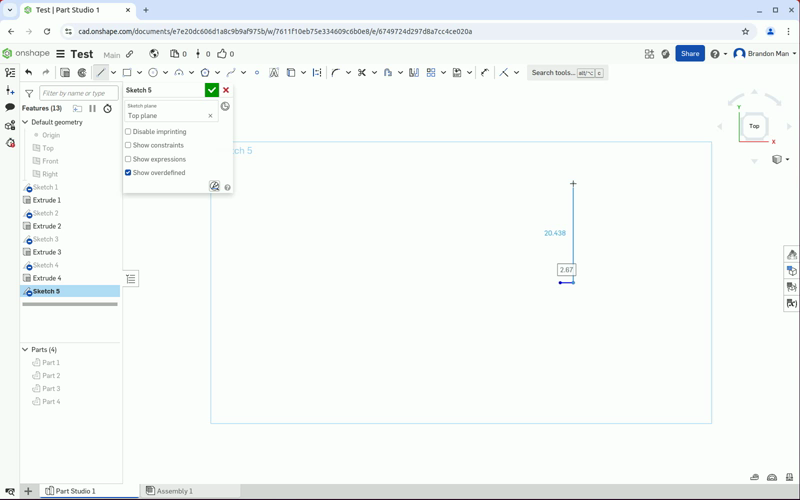
key_down(shift)
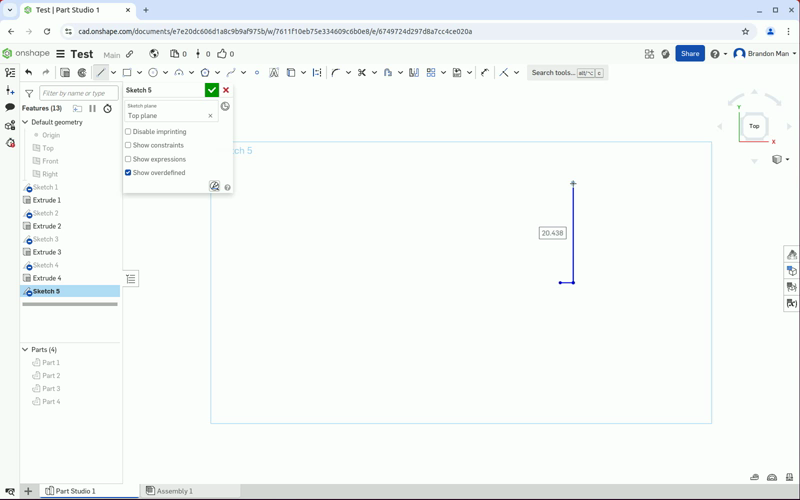
mouse_move(589, 183)
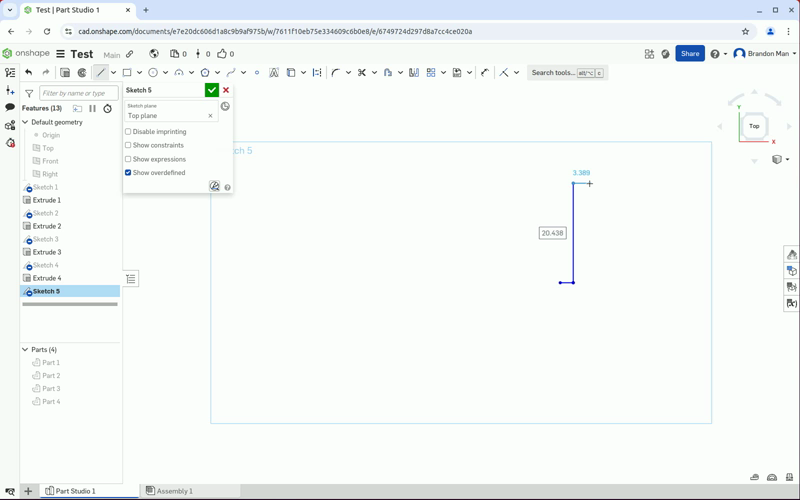
mouse_move(560, 183)
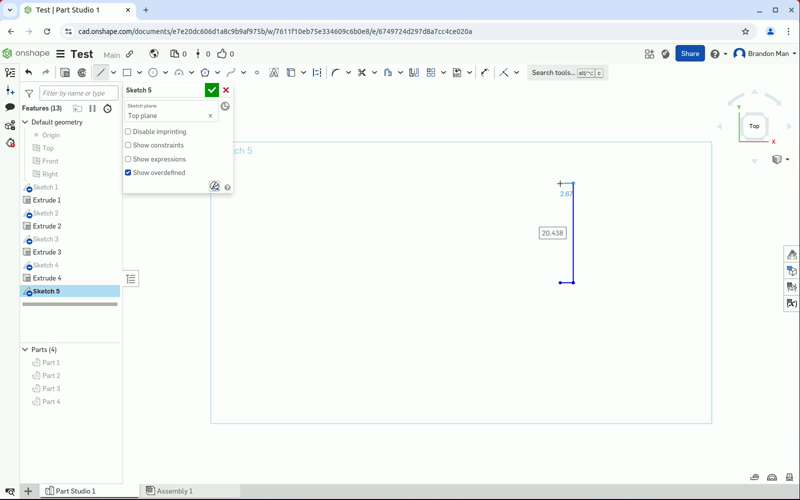
click(560, 183)
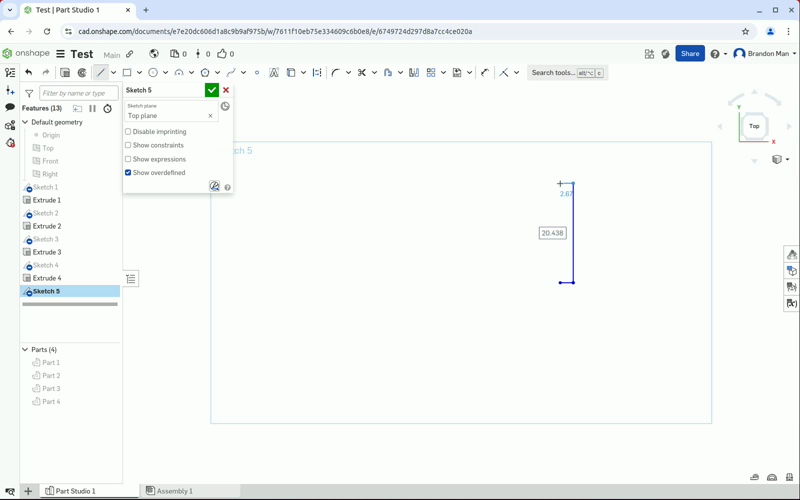
key_up(shift)
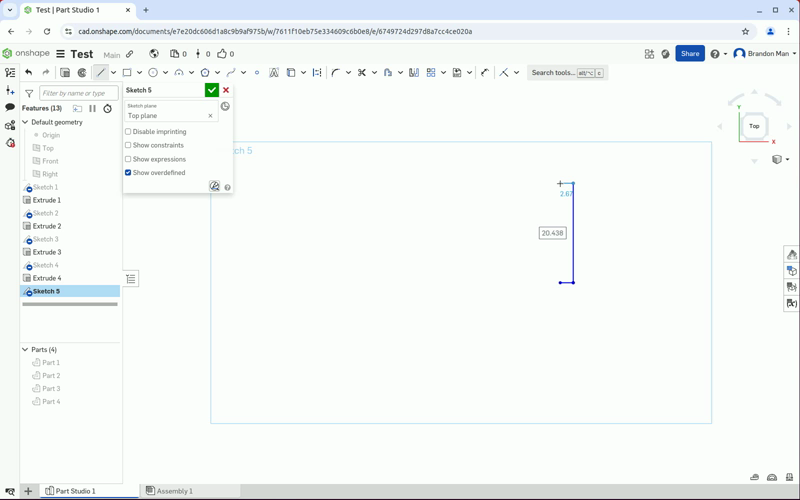
key_down(shift)
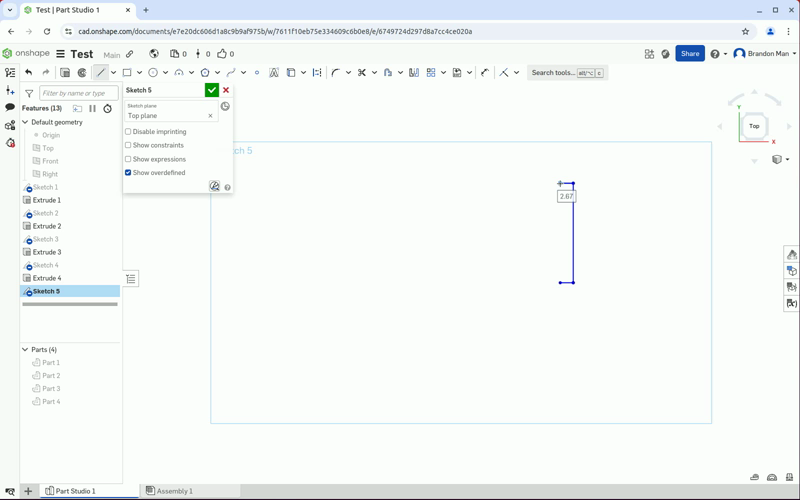
mouse_move(560, 282)
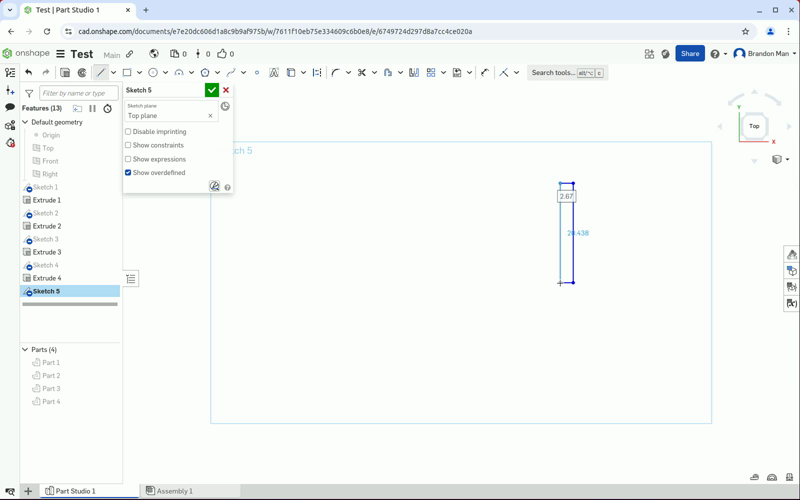
key_up(shift)
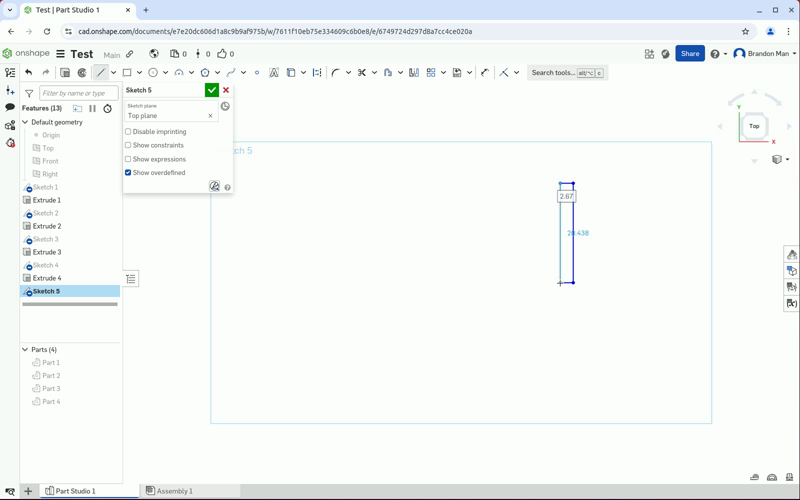
click(560, 282)
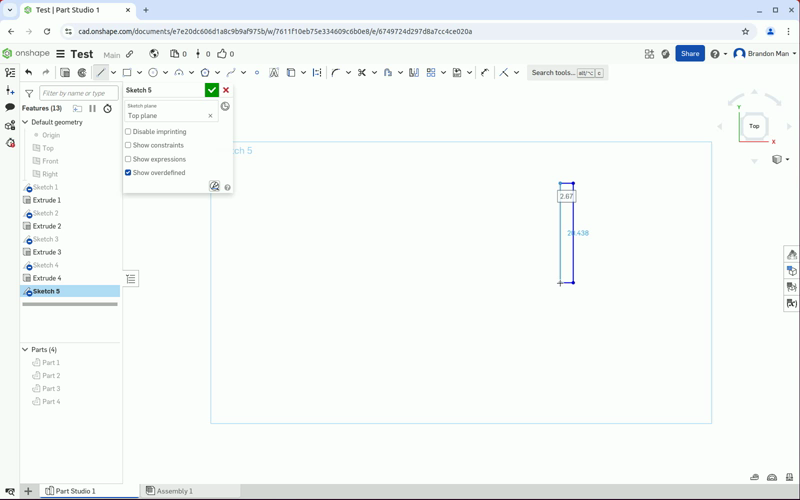
key(esc)
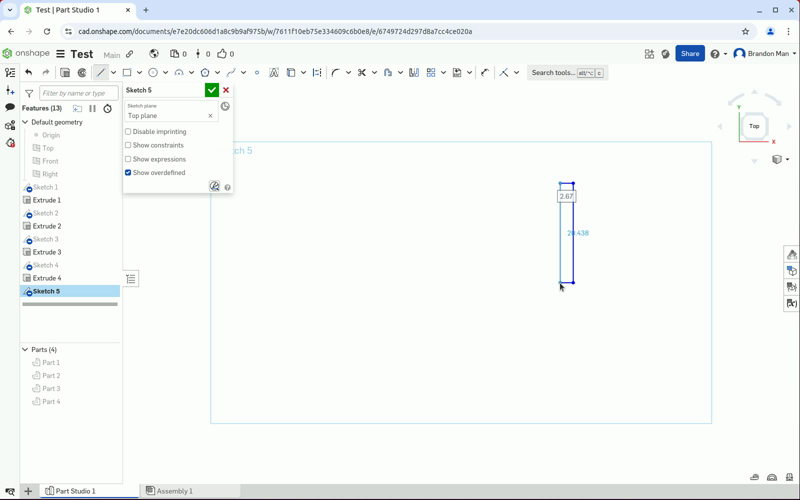
mouse_move(566, 205)
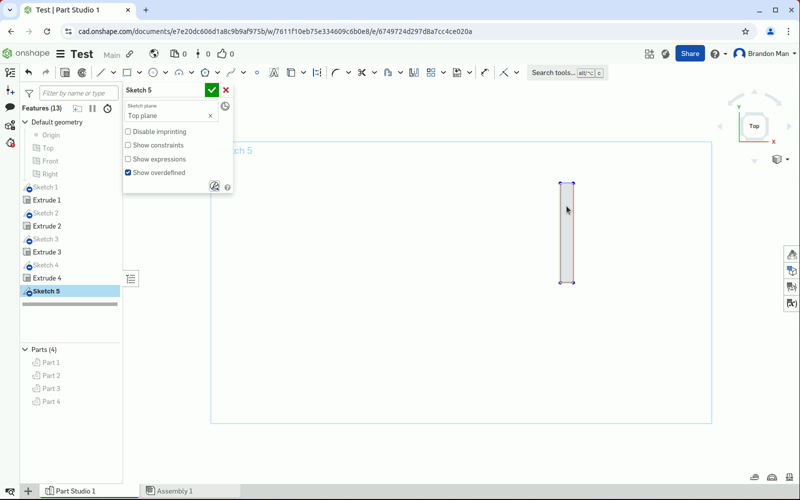
scroll(6)
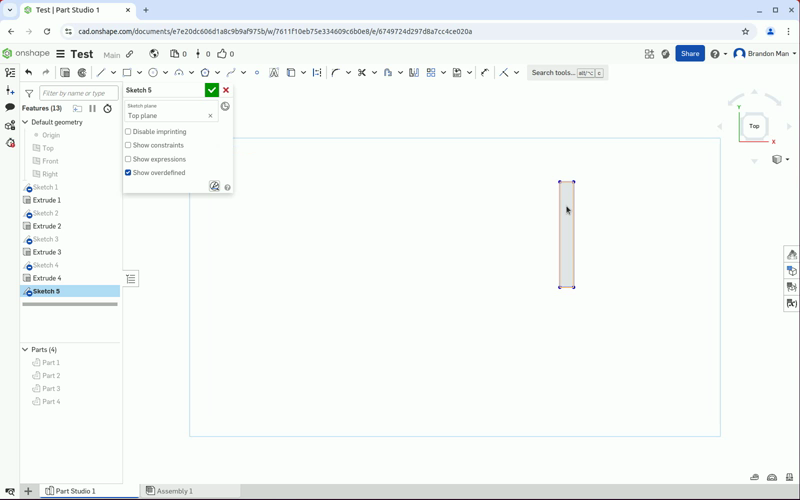
scroll(6)
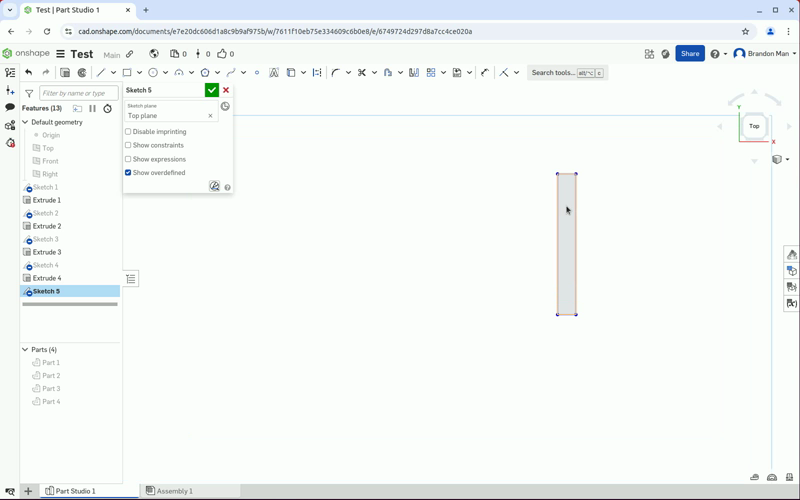
scroll(6)
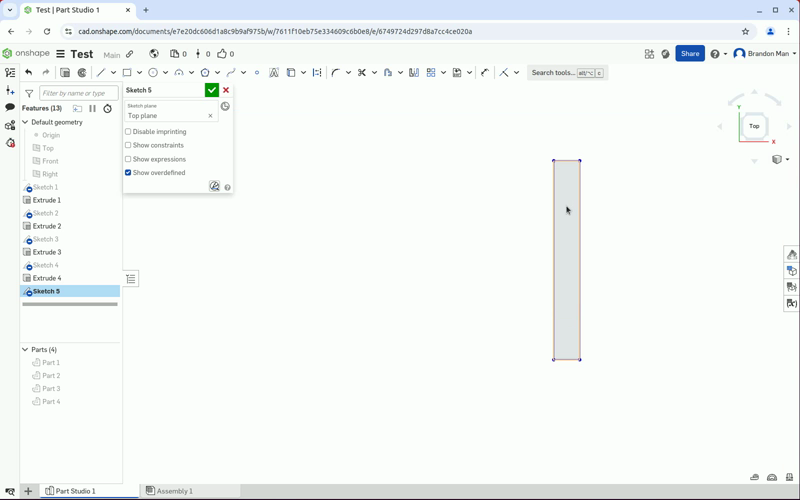
scroll(6)
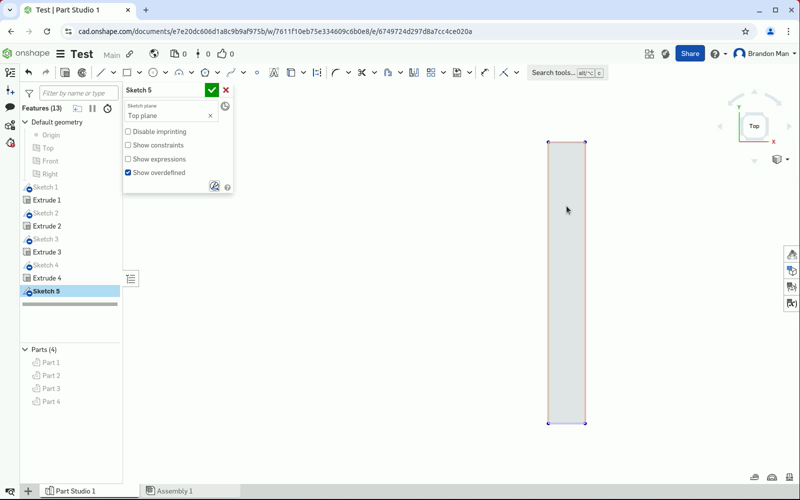
scroll(6)
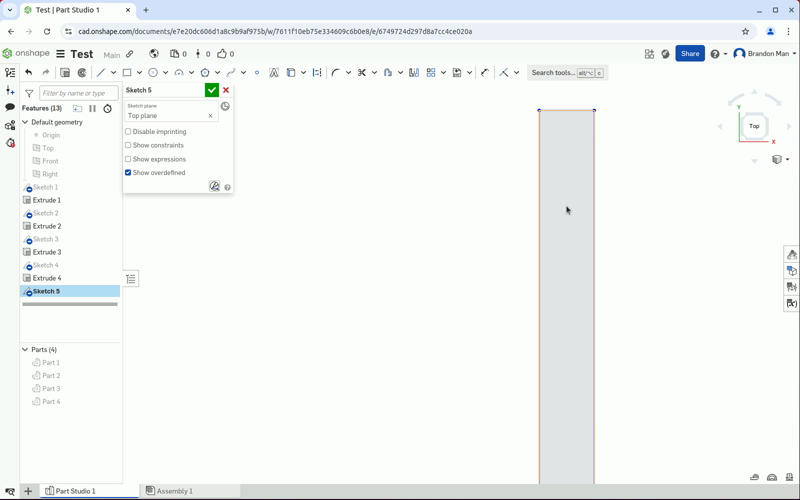
scroll(6)
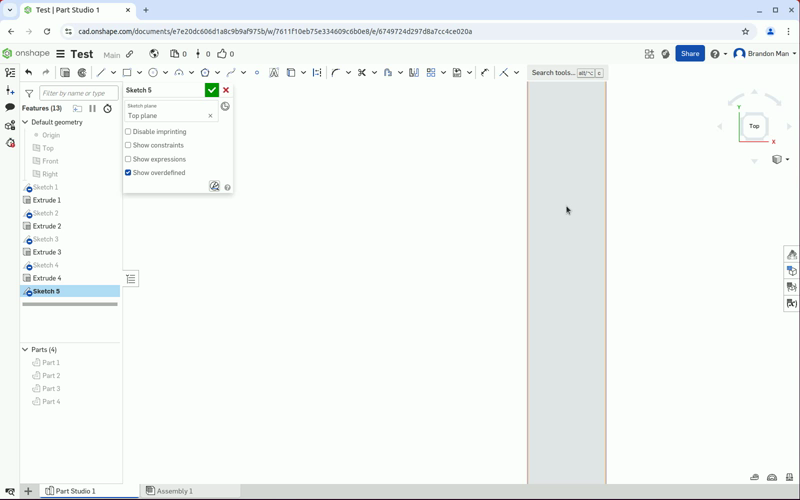
scroll(6)
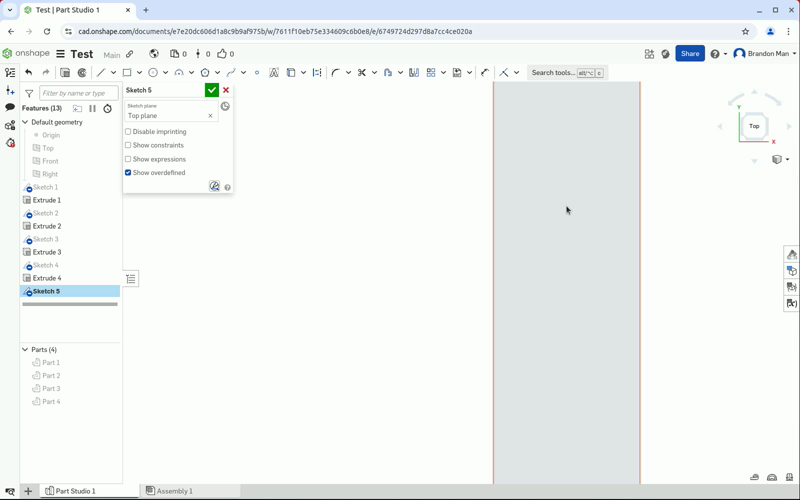
click(566, 205)
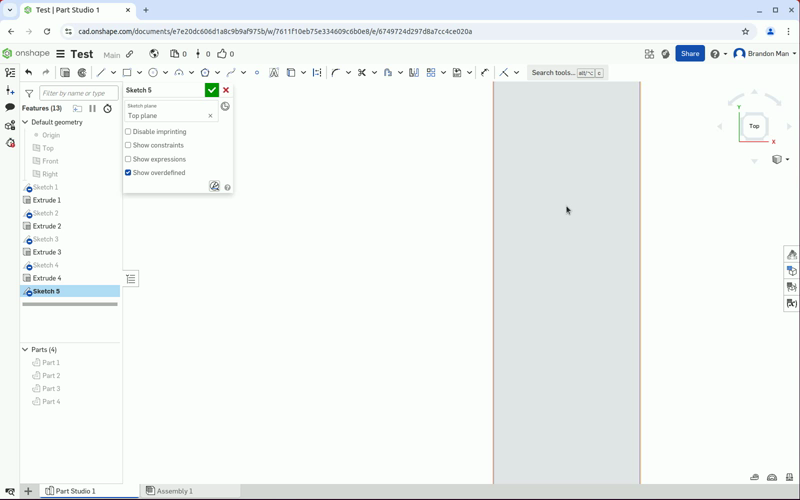
scroll(-6)
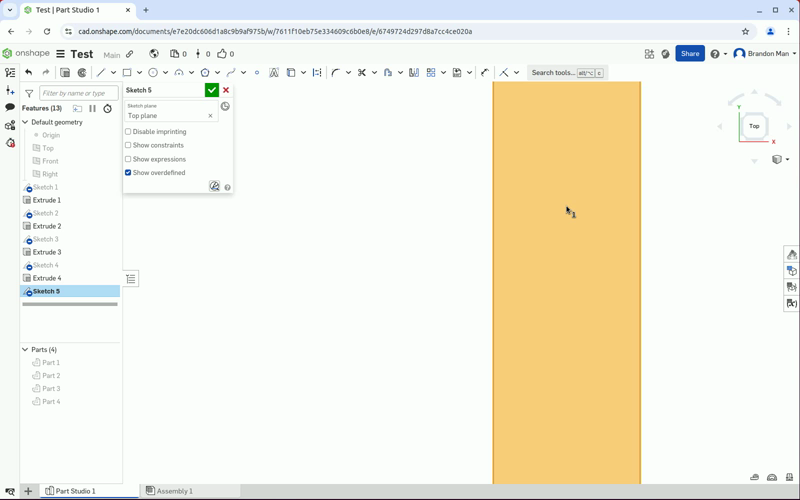
scroll(-6)
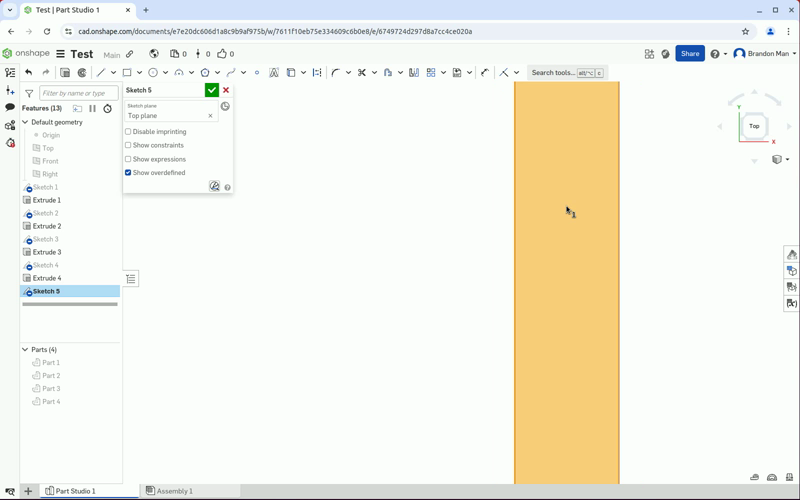
scroll(-6)
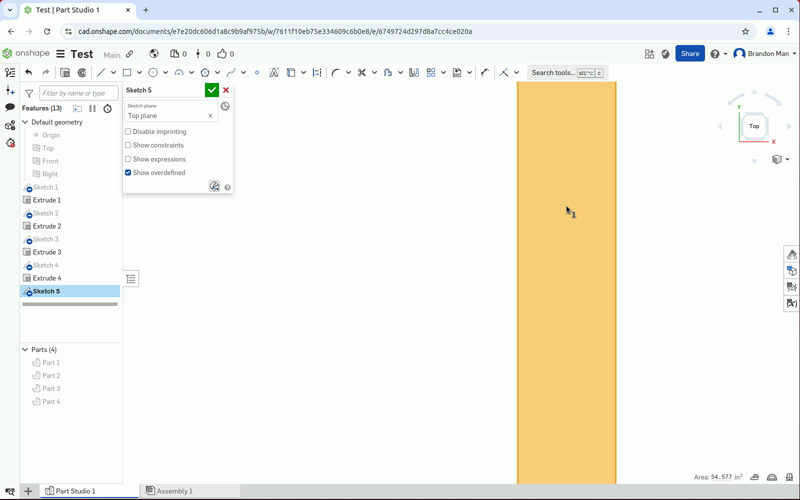
scroll(-6)
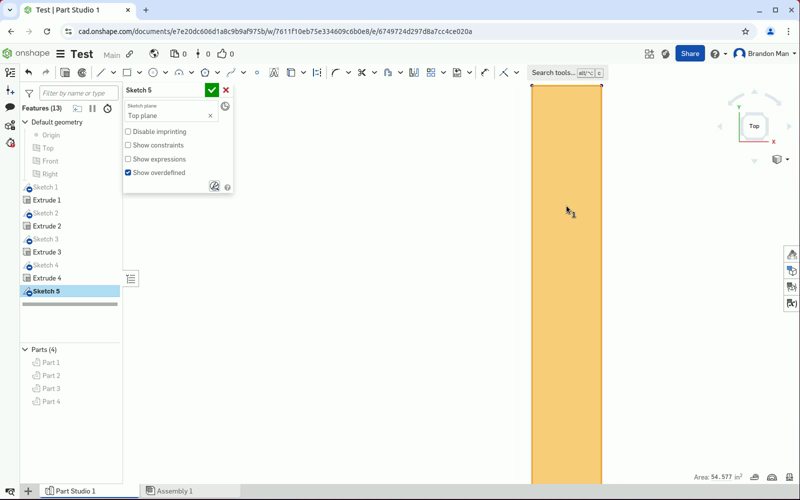
scroll(-6)
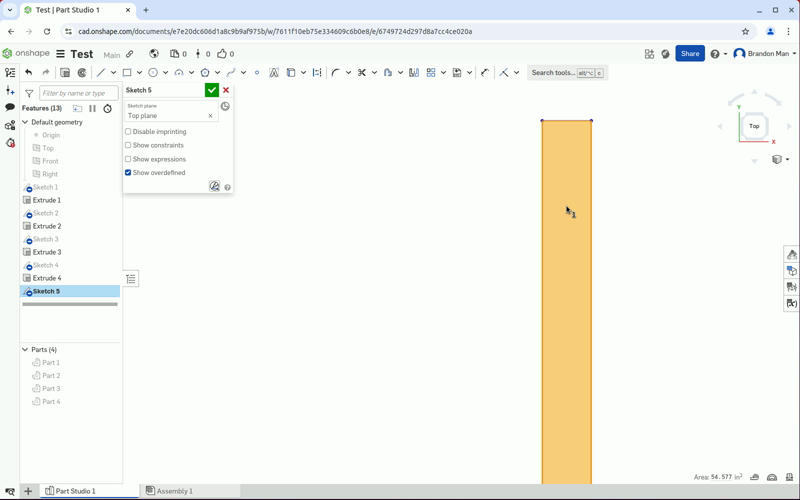
scroll(-6)
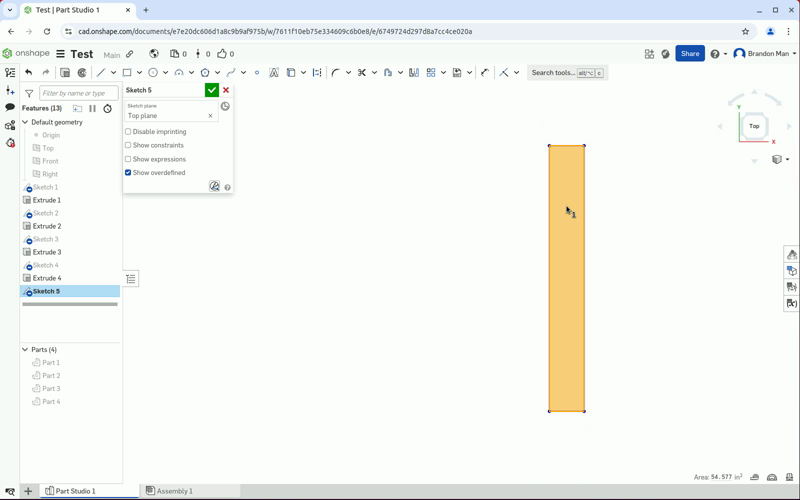
scroll(-6)
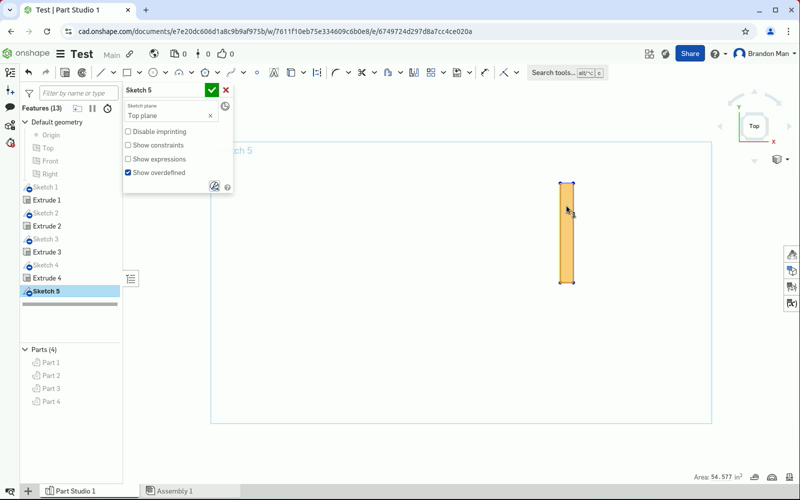
mouse_move(73, 352)
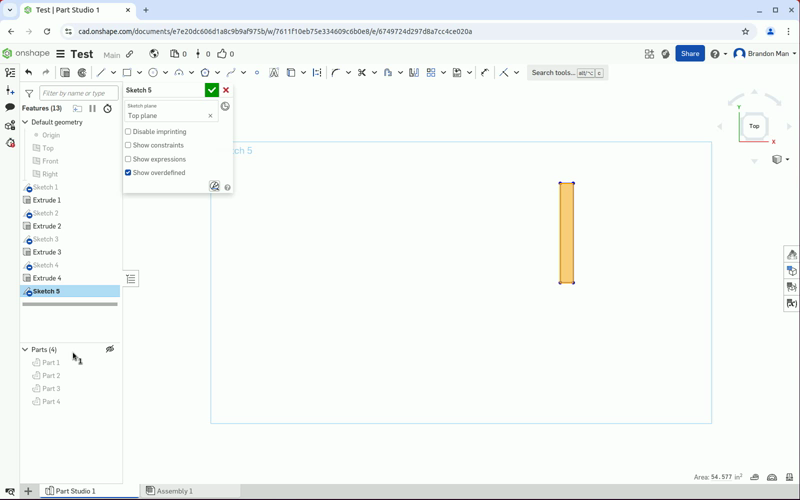
key(shift+y)
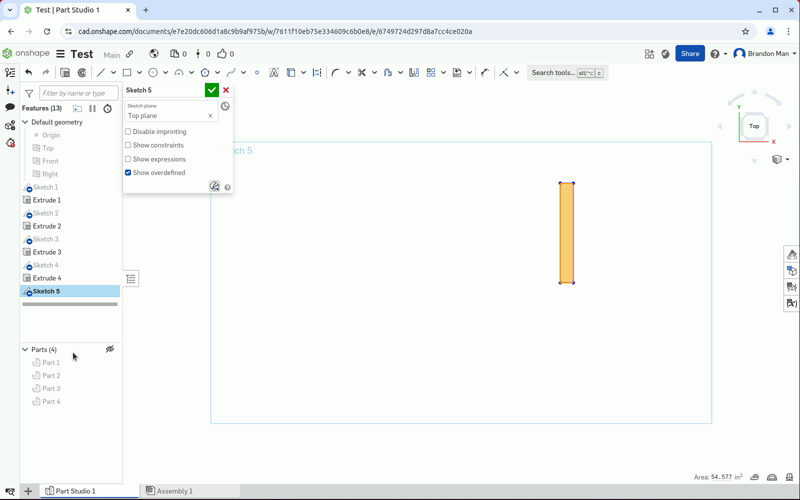
key(shift+e)
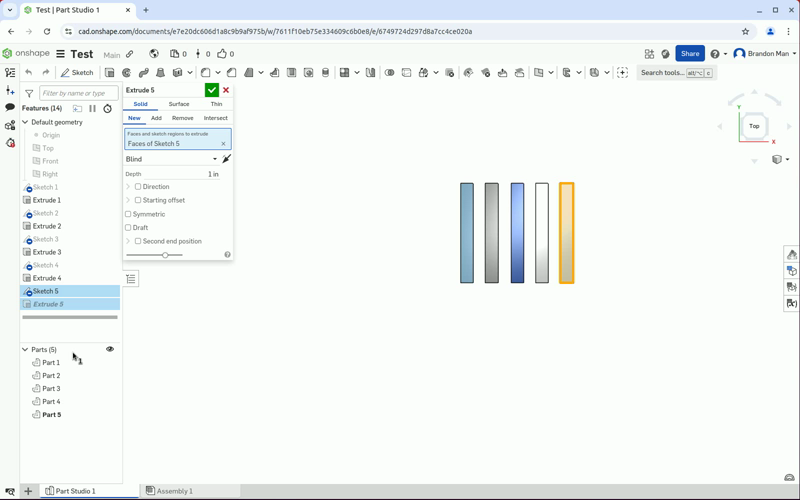
mouse_move(143, 106)
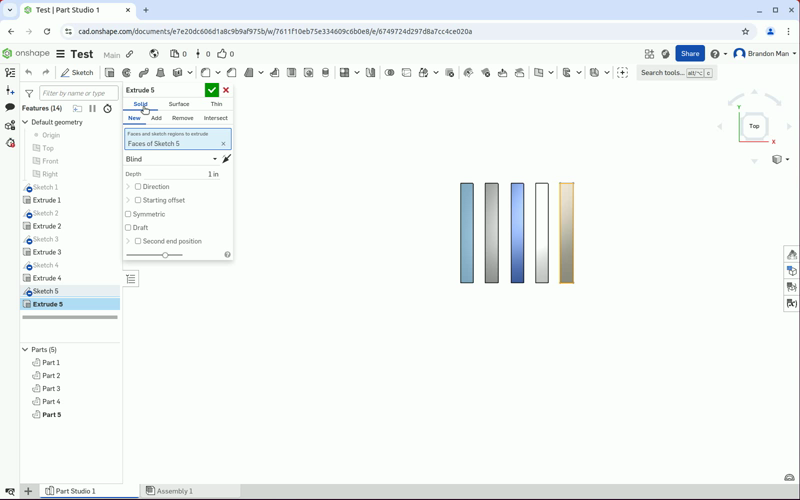
click(143, 106)
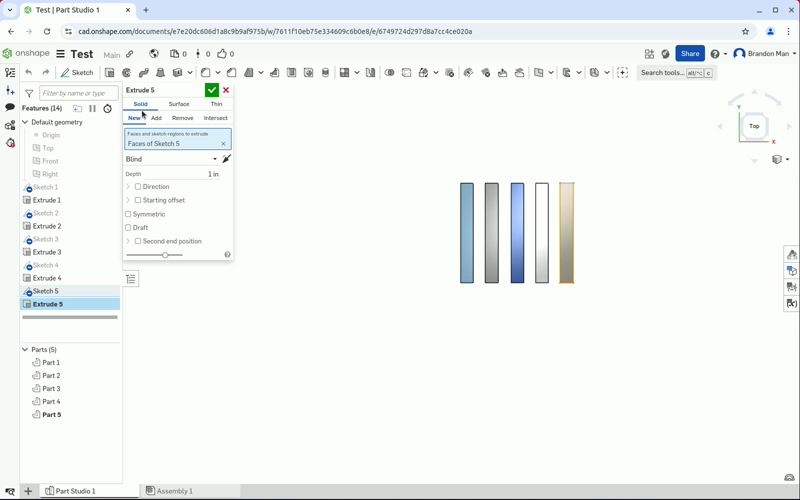
mouse_move(137, 120)
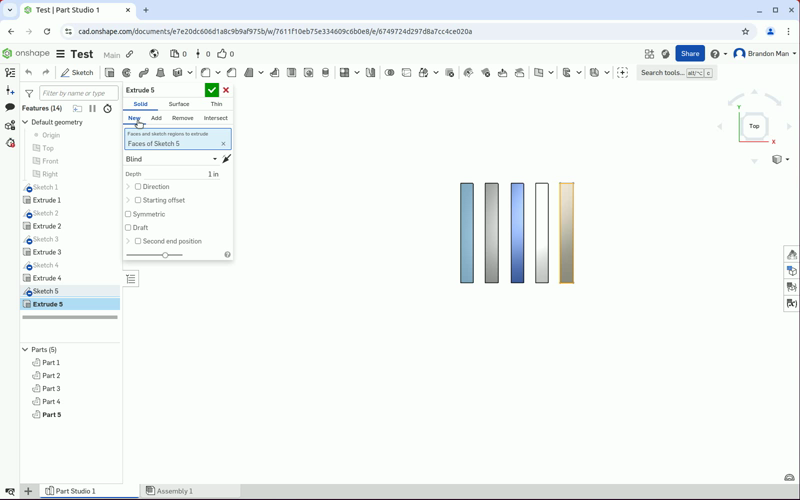
click(137, 120)
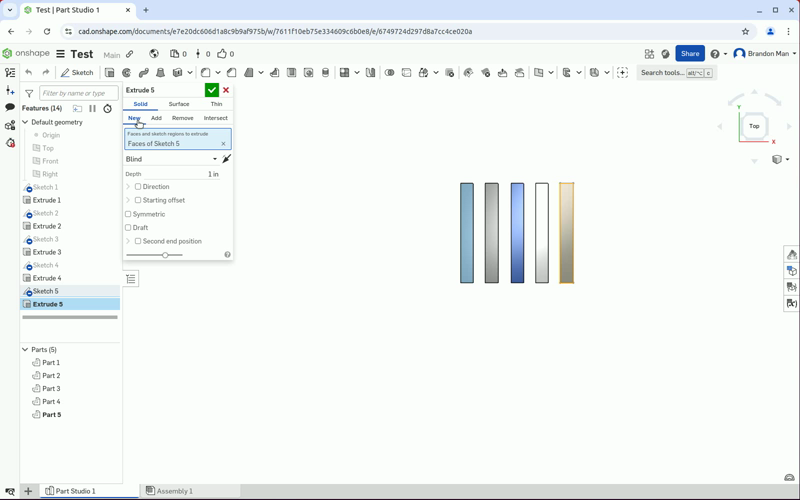
key(tab, 4)
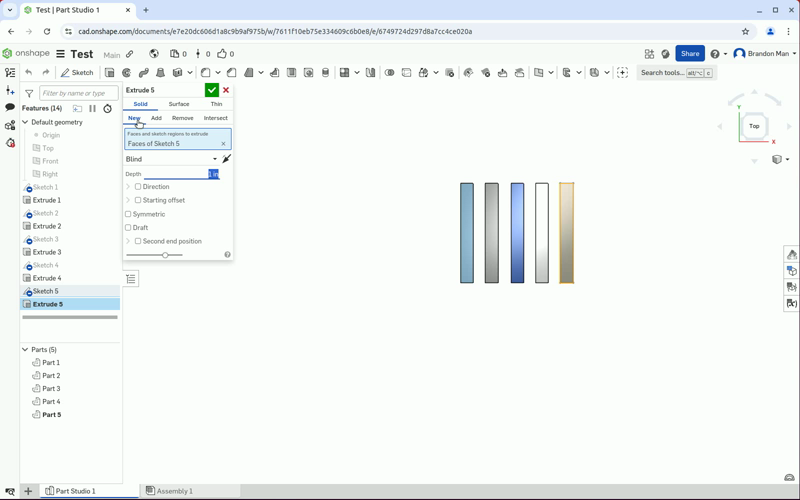
text(0.241)
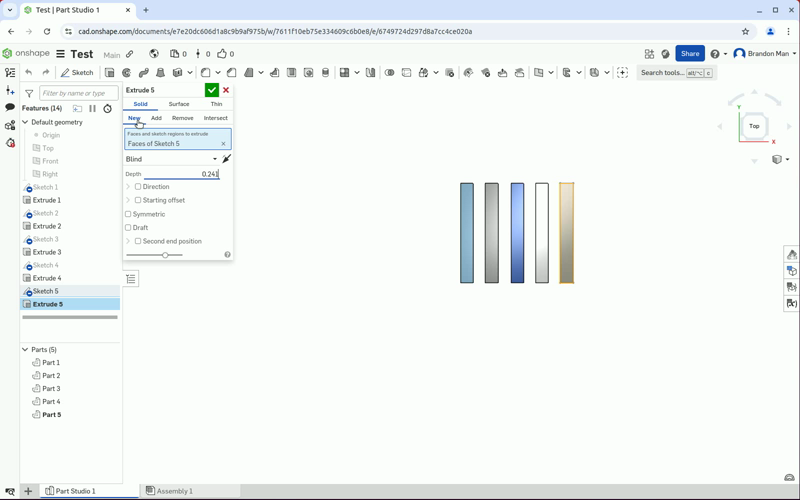
key(enter)
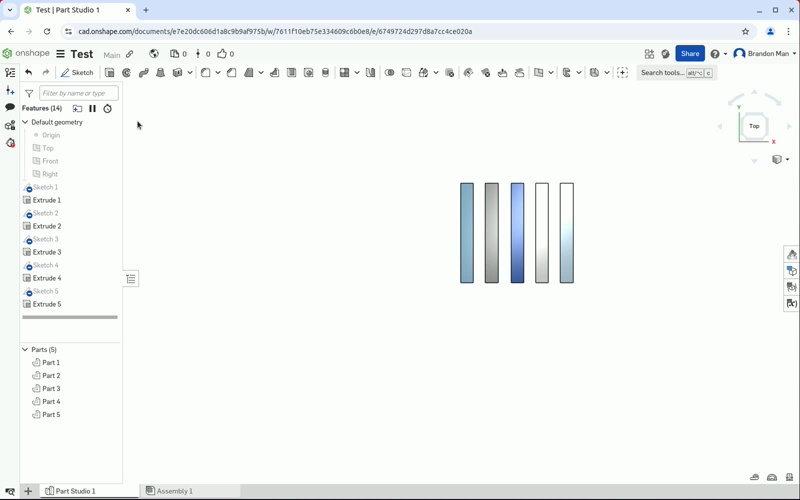
key(shift+h)
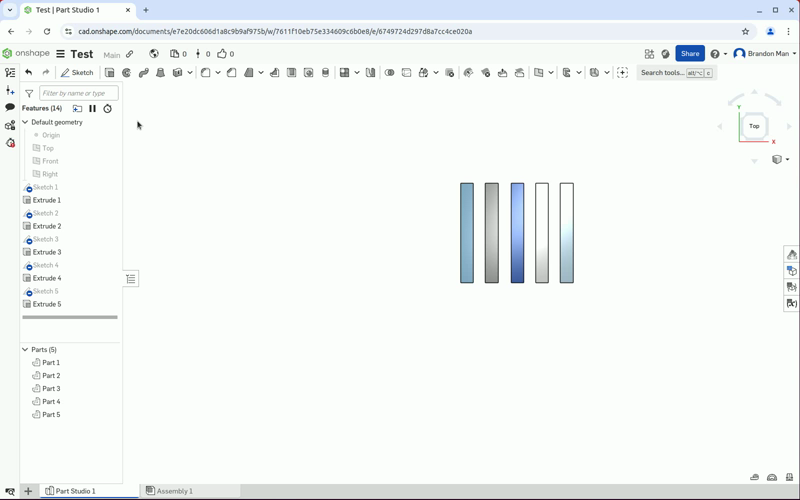
key(shift+h)
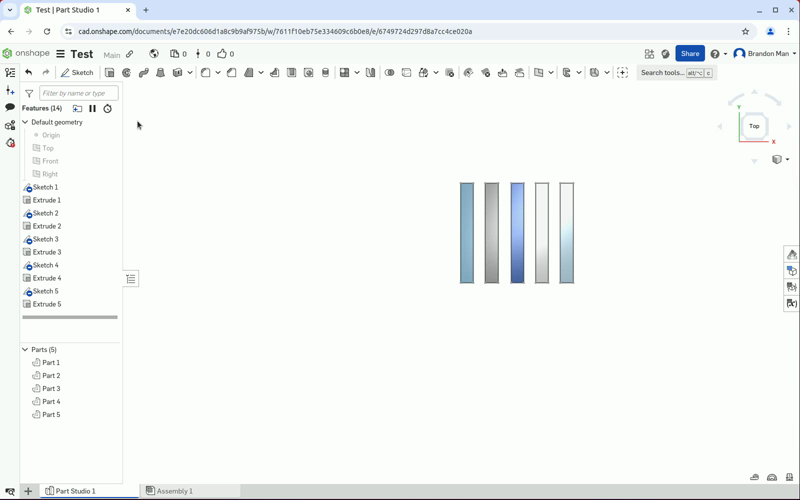
key(shift+7)
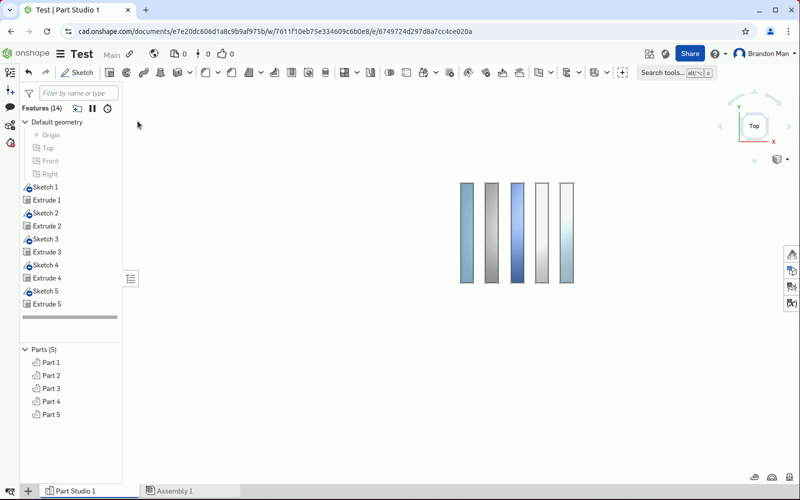
key(up, 3)
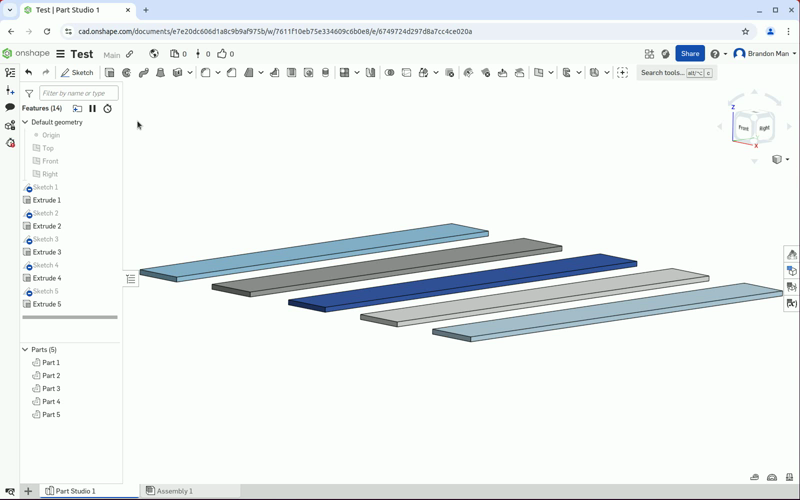
key(left, 3)
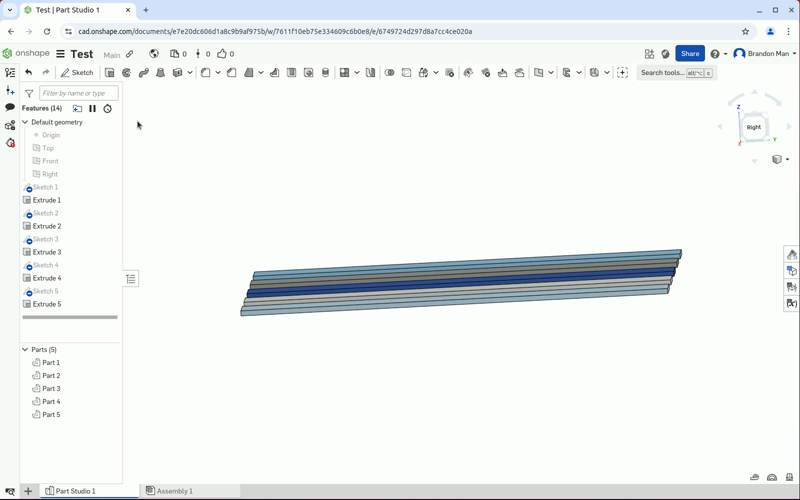
key(right, 3)
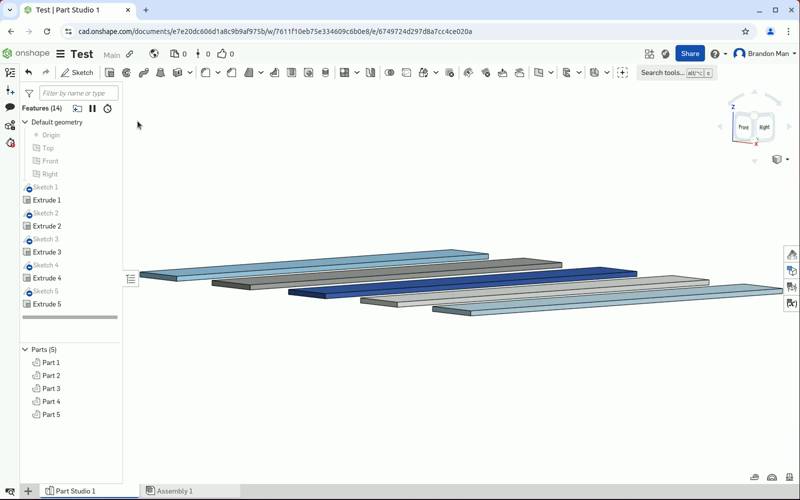
key(down, 3)
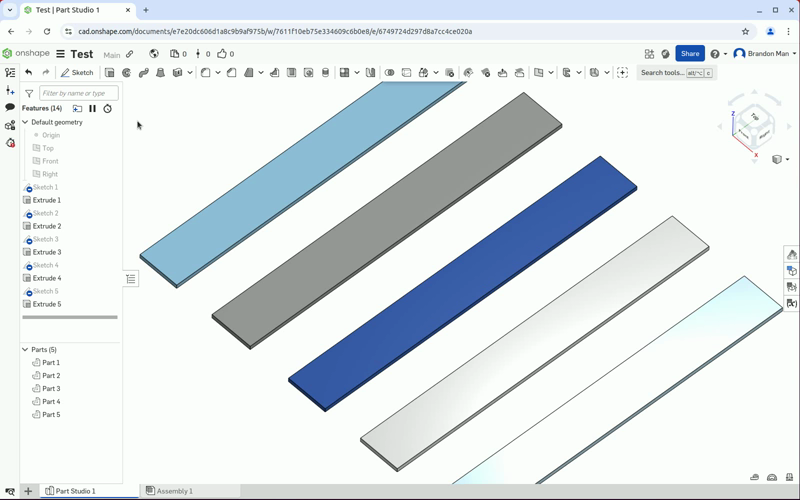
mouse_move(73, 189)
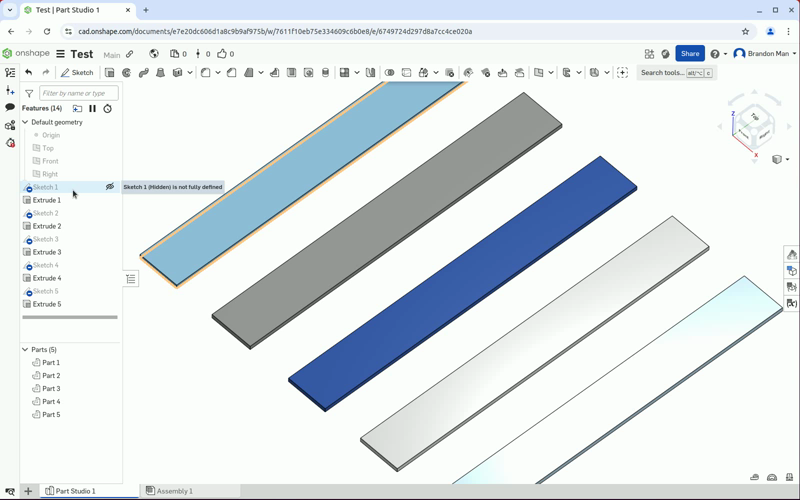
click(73, 189)